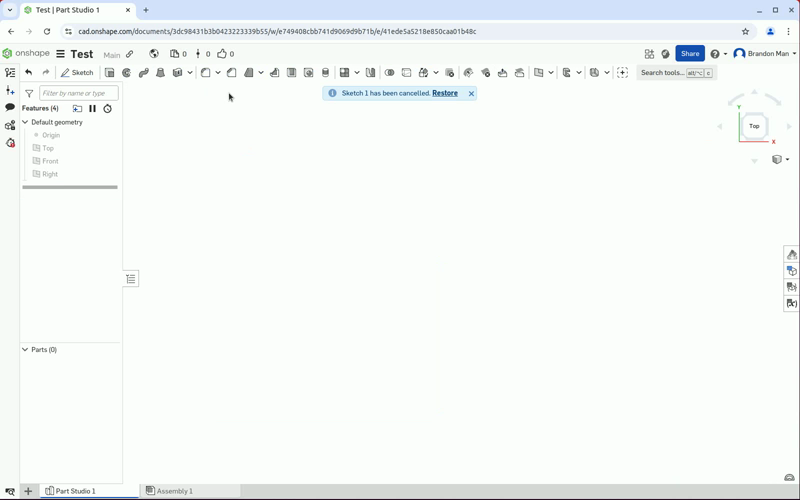
key(shift+h)
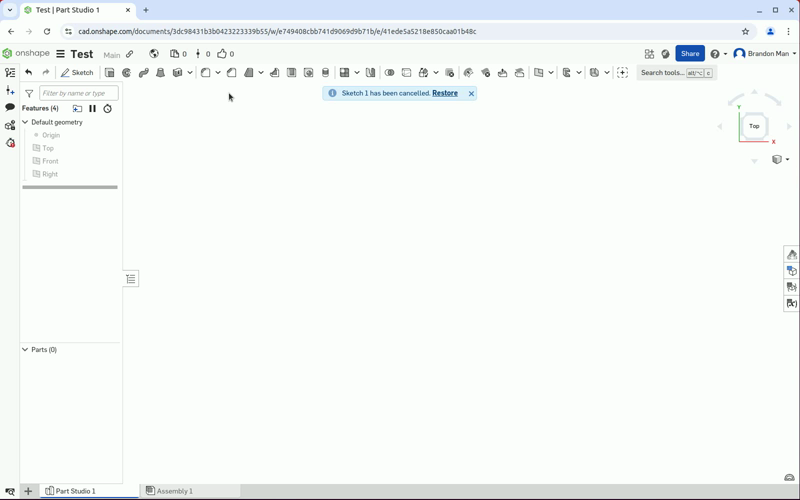
key(shift+s)
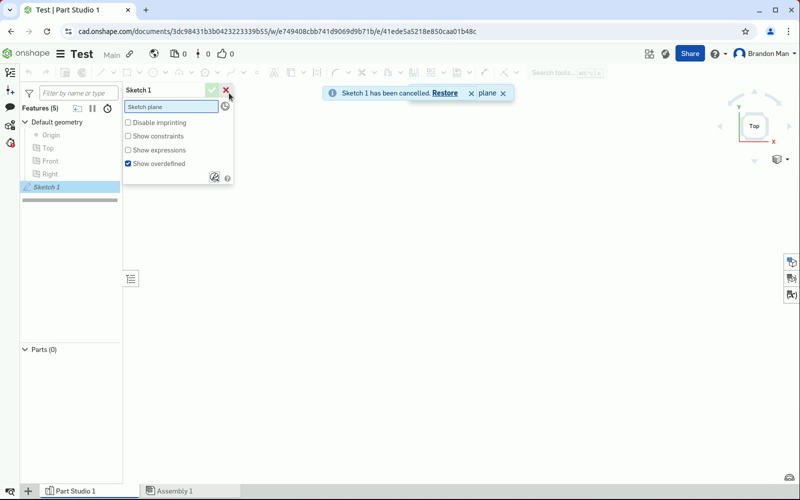
mouse_move(73, 150)
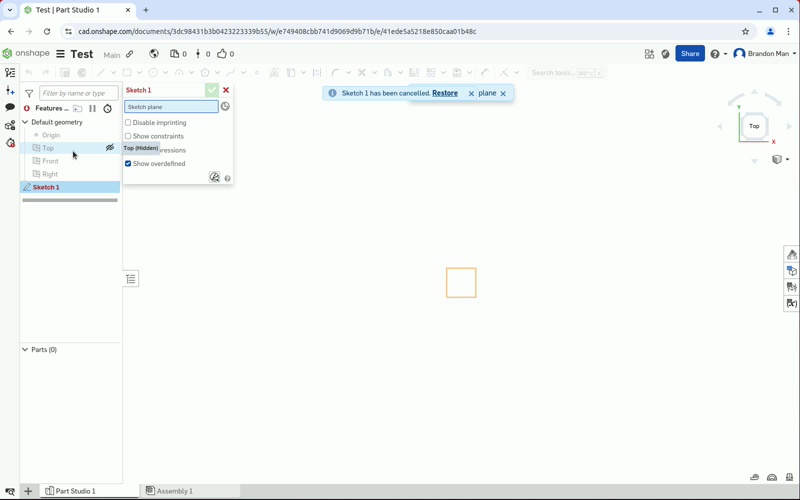
click(73, 150)
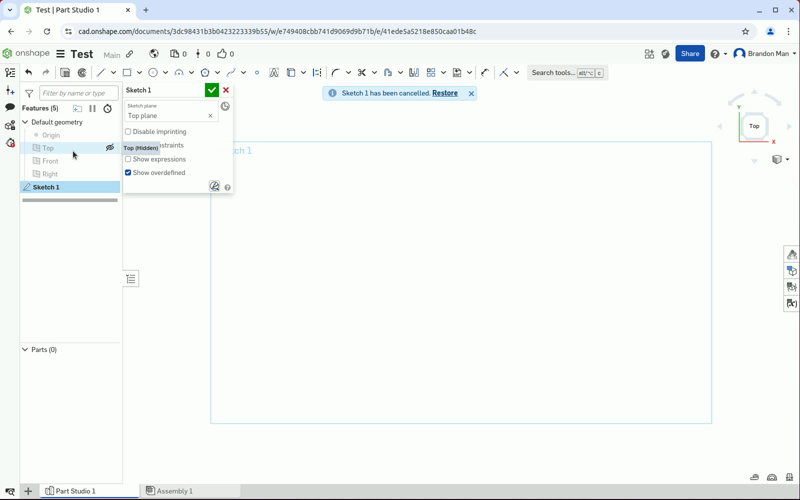
mouse_move(73, 352)
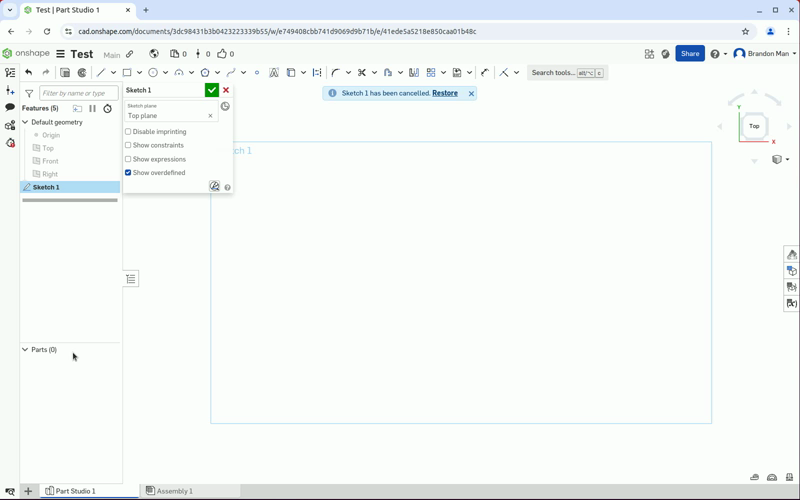
key(y)
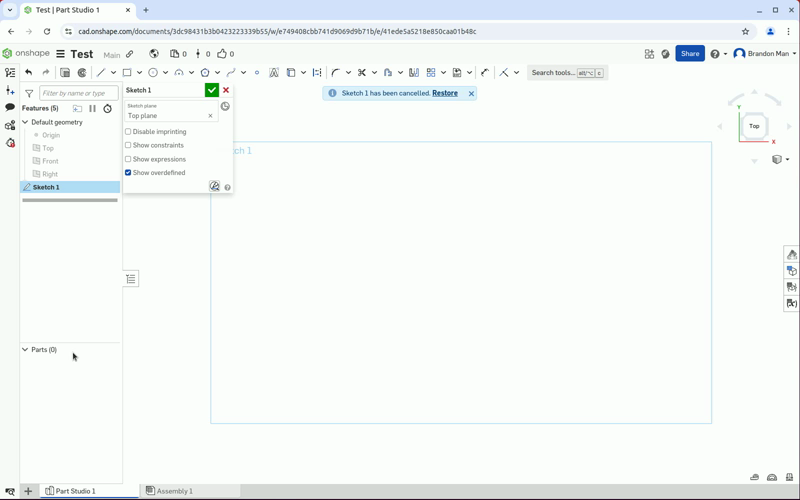
key(l)
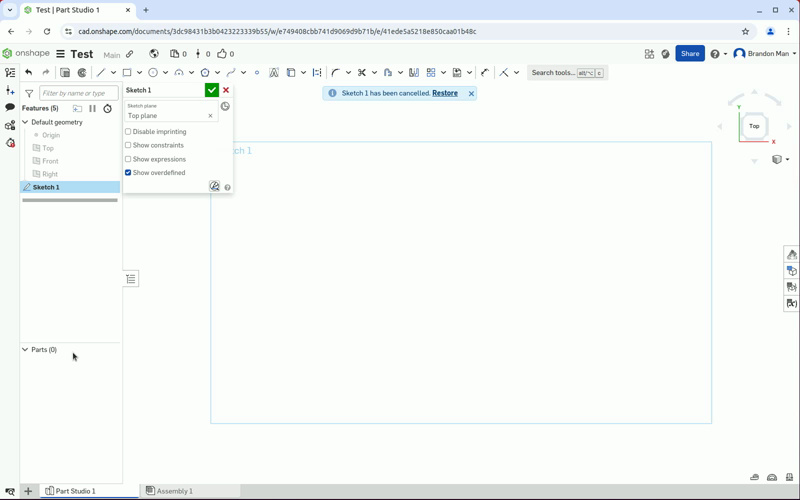
key_down(shift)
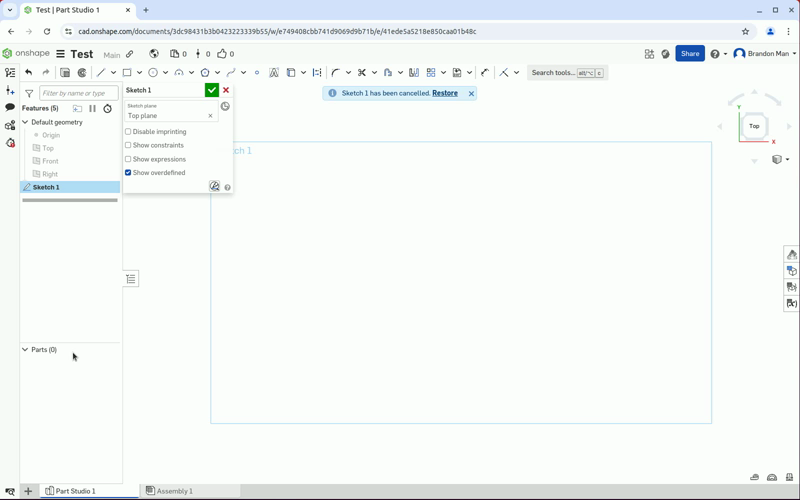
mouse_move(460, 282)
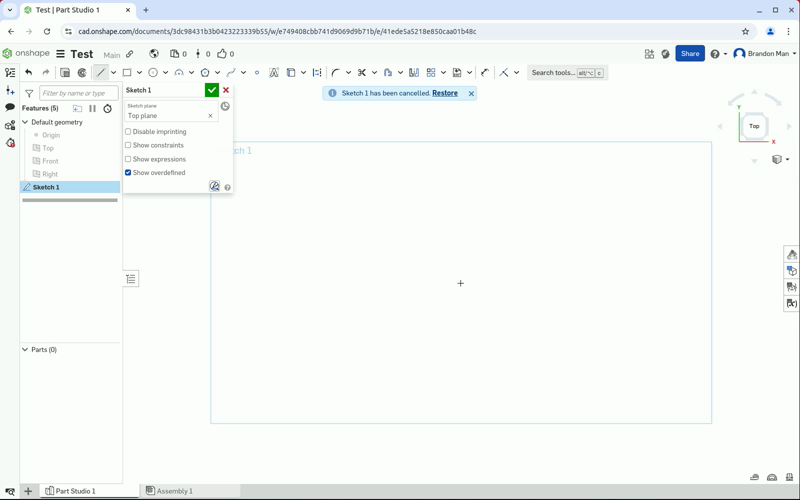
click(460, 282)
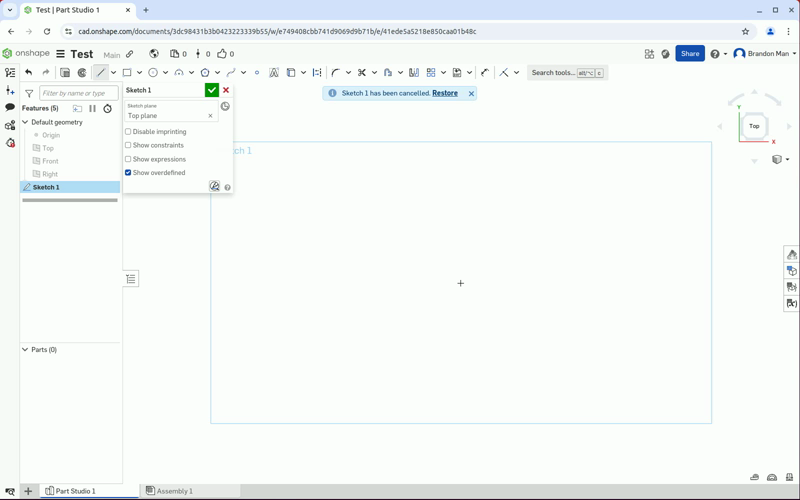
key_up(shift)
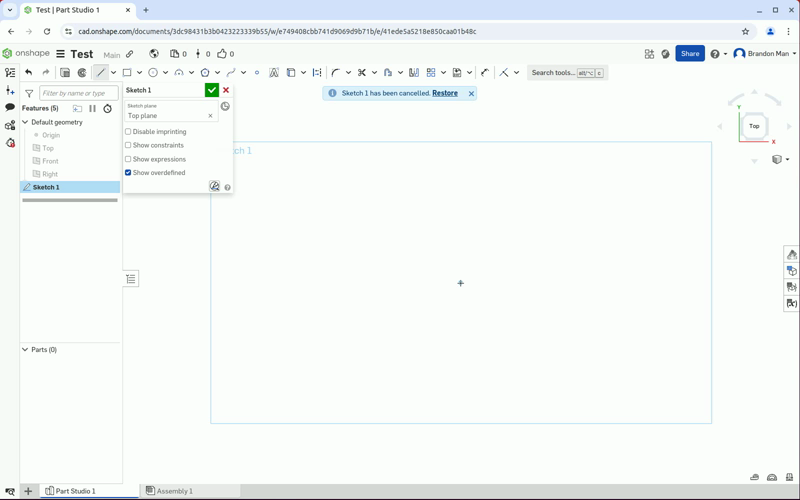
key_down(shift)
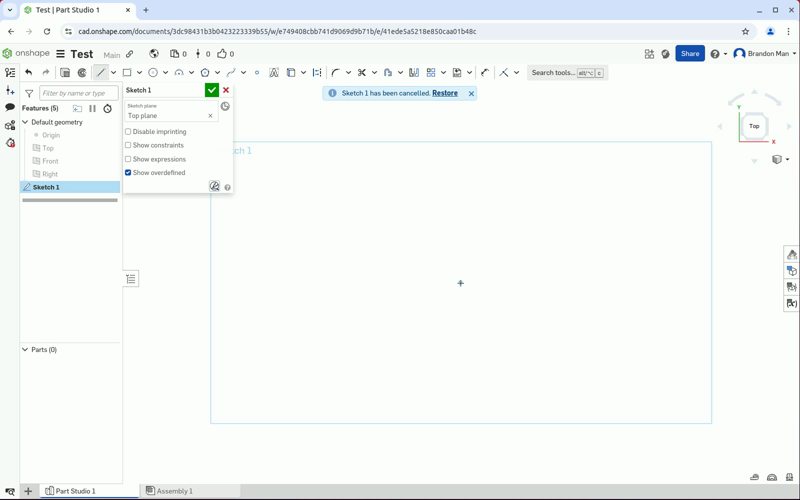
mouse_move(573, 282)
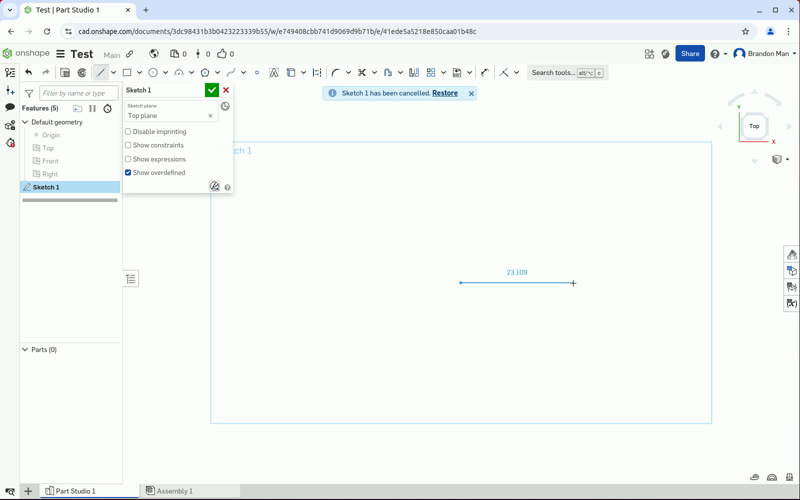
click(573, 282)
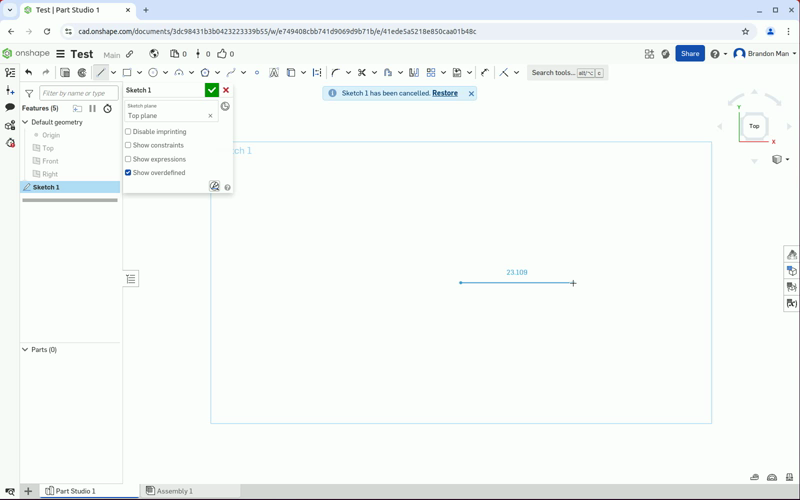
key_up(shift)
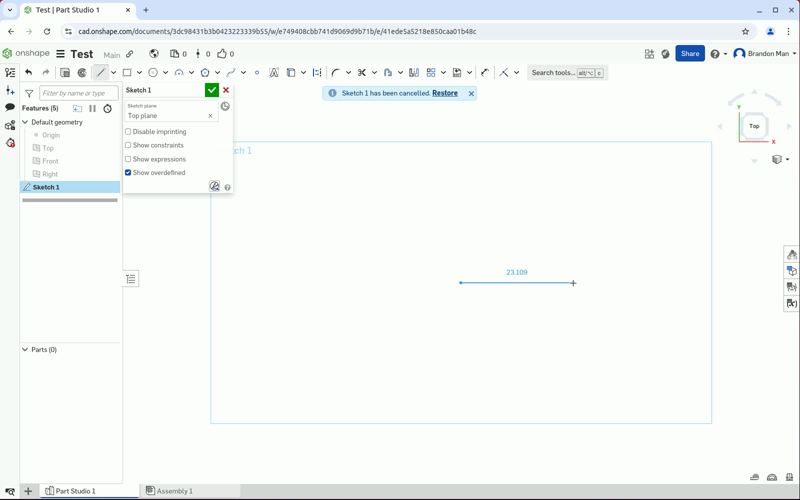
key_down(shift)
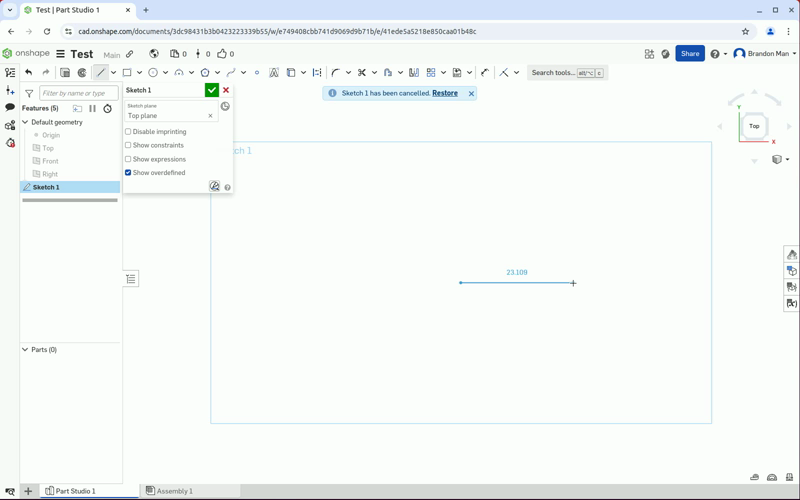
mouse_move(589, 282)
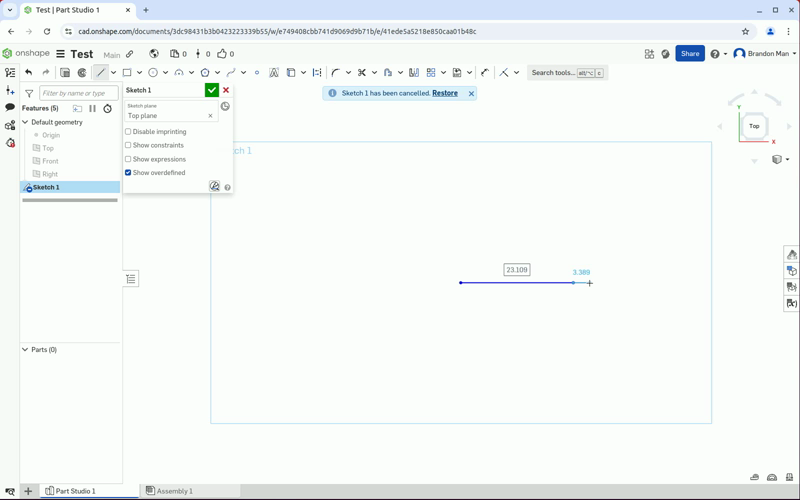
mouse_move(573, 250)
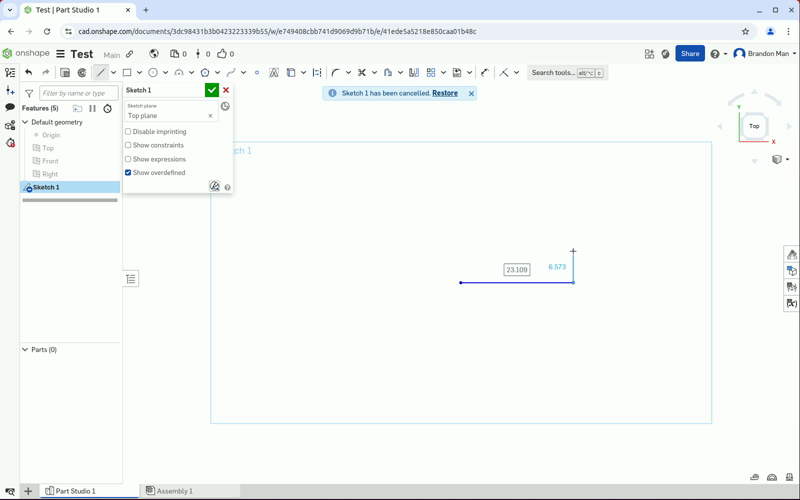
click(573, 250)
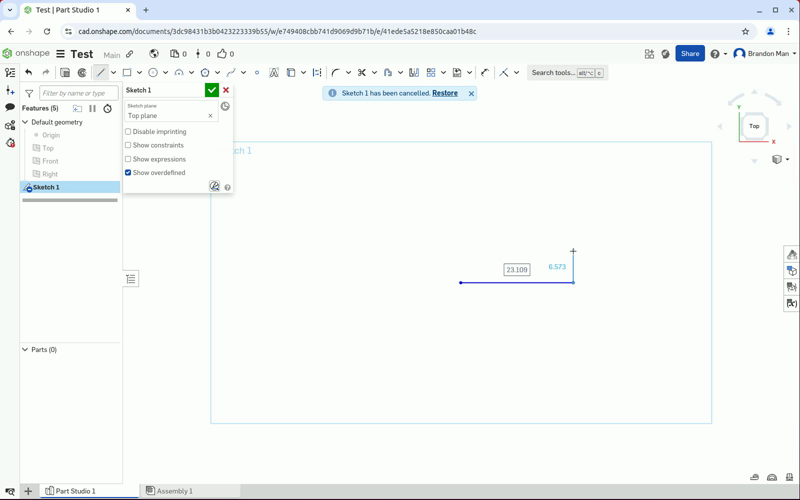
key_up(shift)
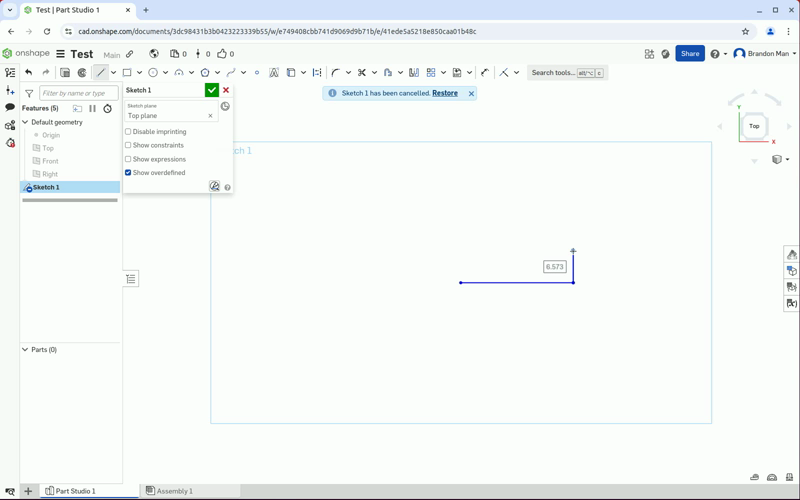
key_down(shift)
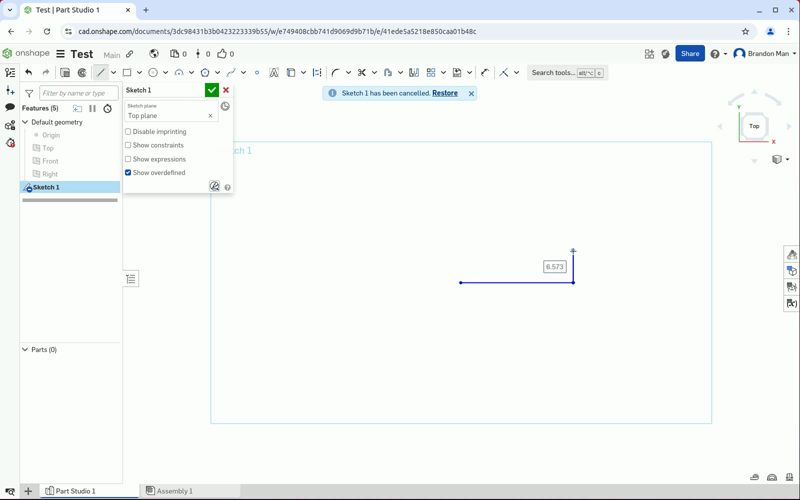
mouse_move(460, 250)
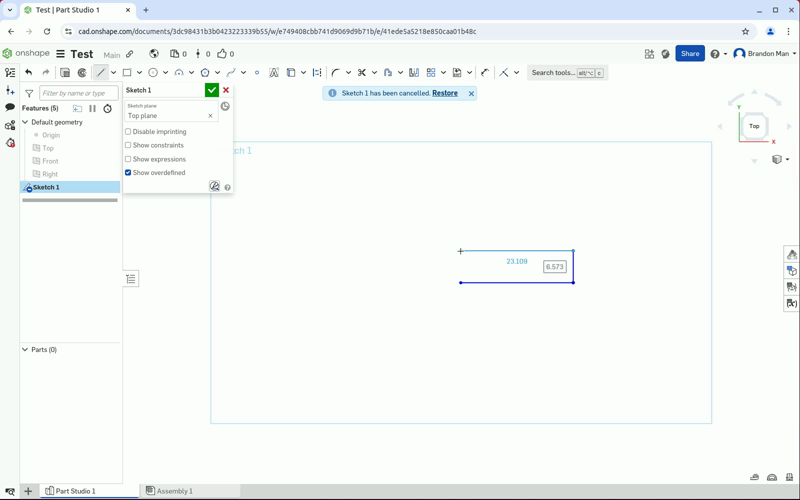
click(460, 250)
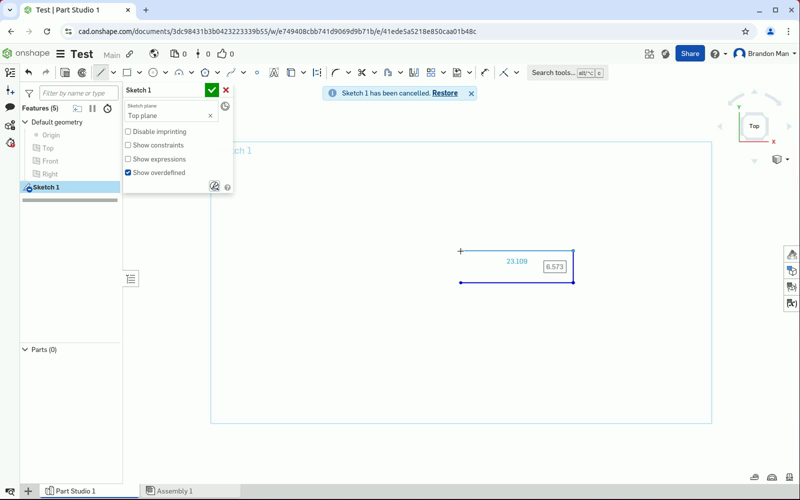
key_up(shift)
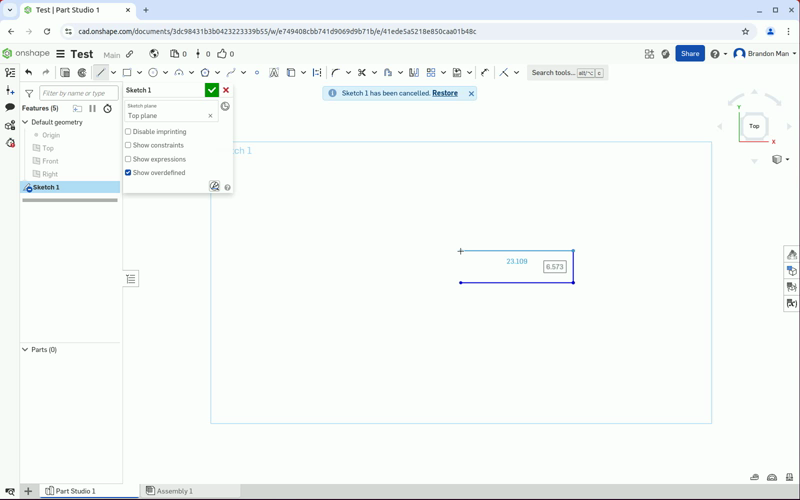
mouse_move(490, 250)
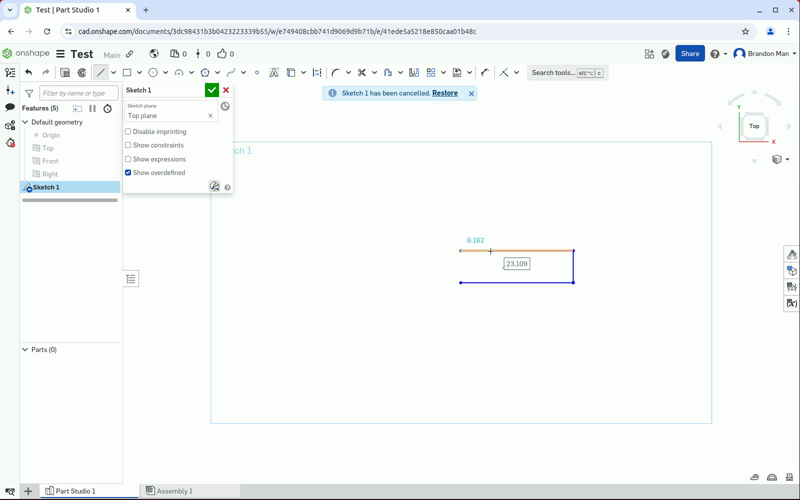
key_down(shift)
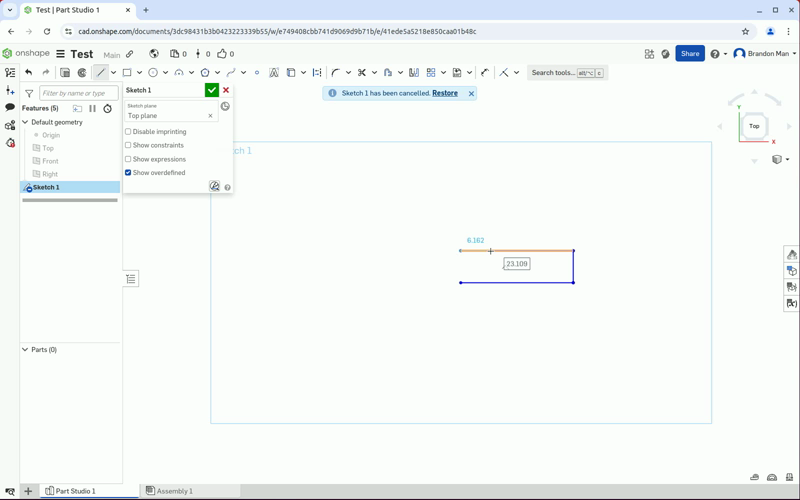
mouse_move(460, 282)
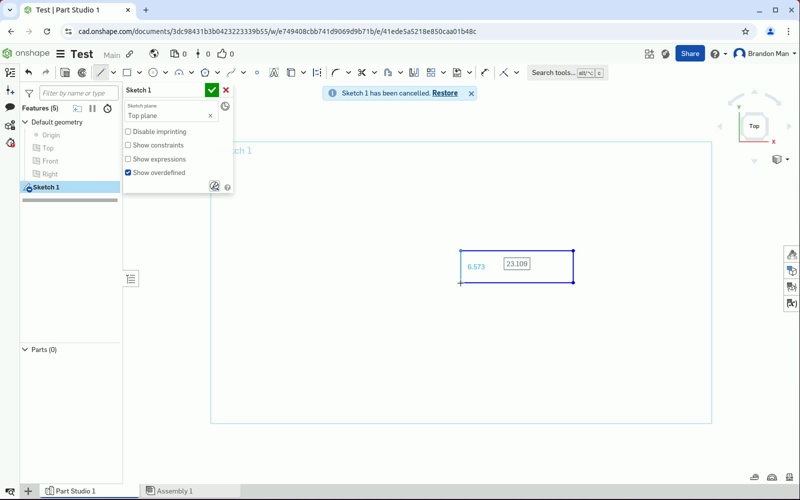
key_up(shift)
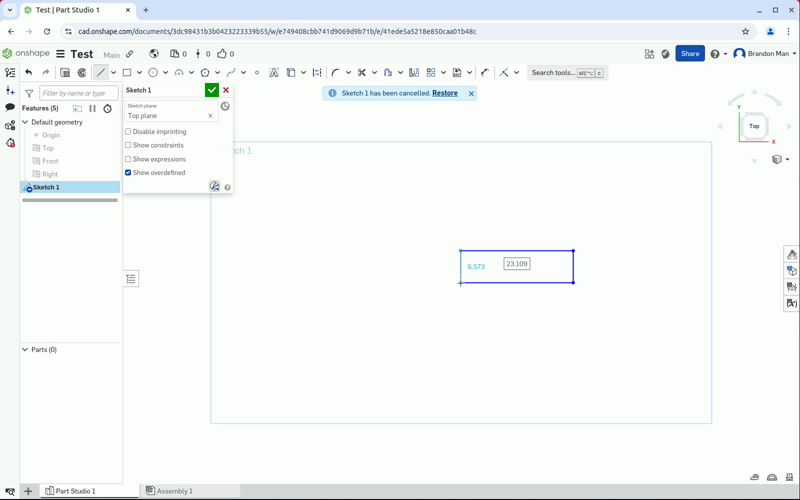
click(460, 282)
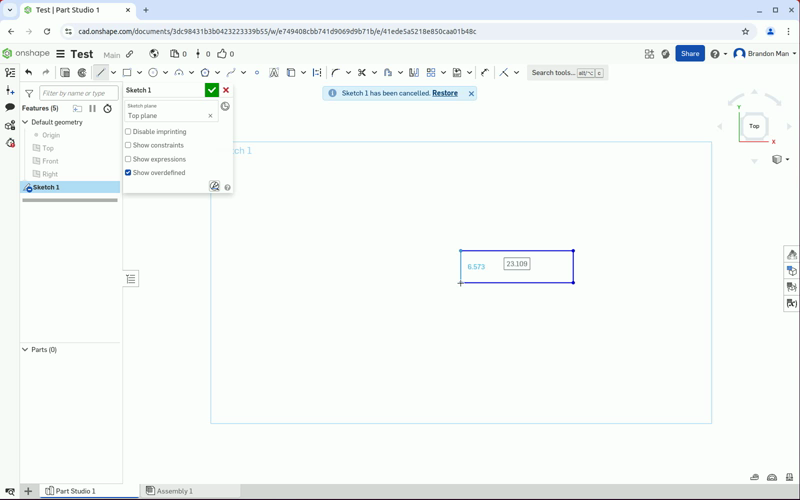
key(esc)
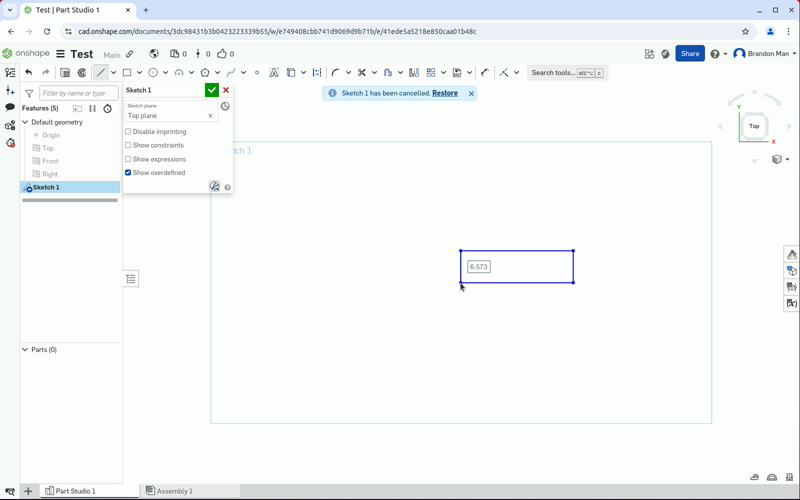
mouse_move(487, 268)
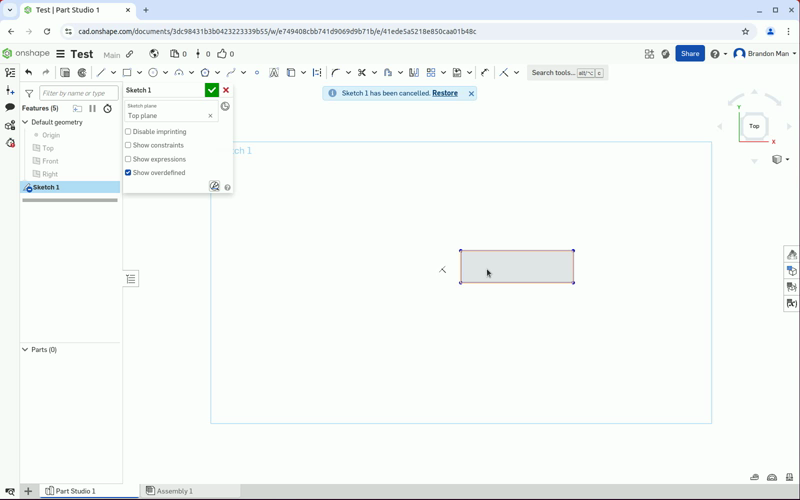
click(487, 268)
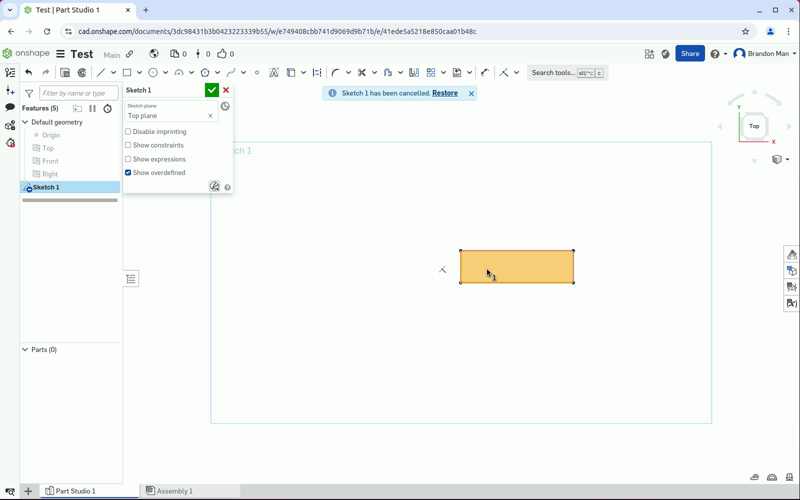
mouse_move(73, 352)
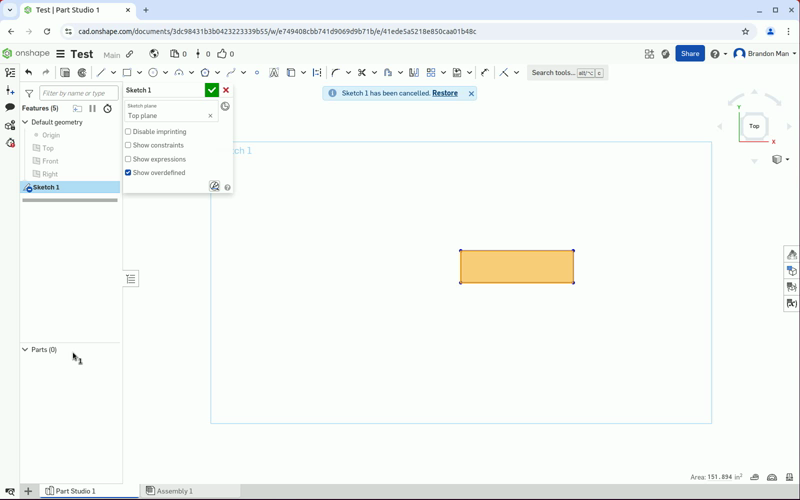
key(shift+y)
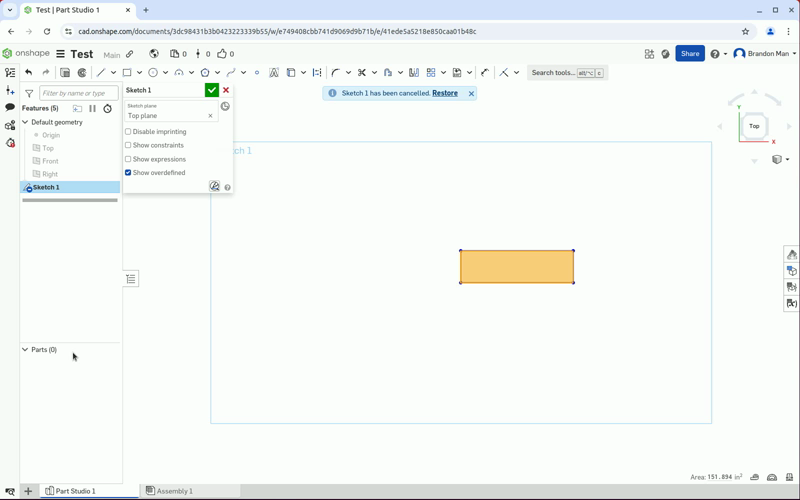
key(shift+e)
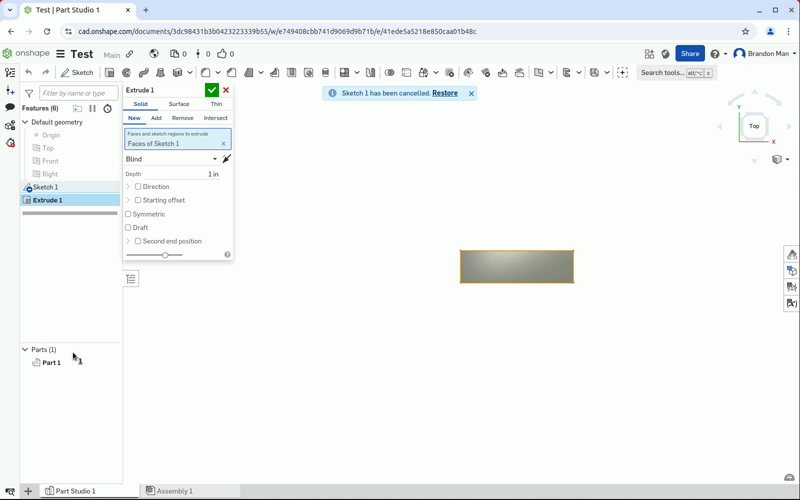
mouse_move(143, 106)
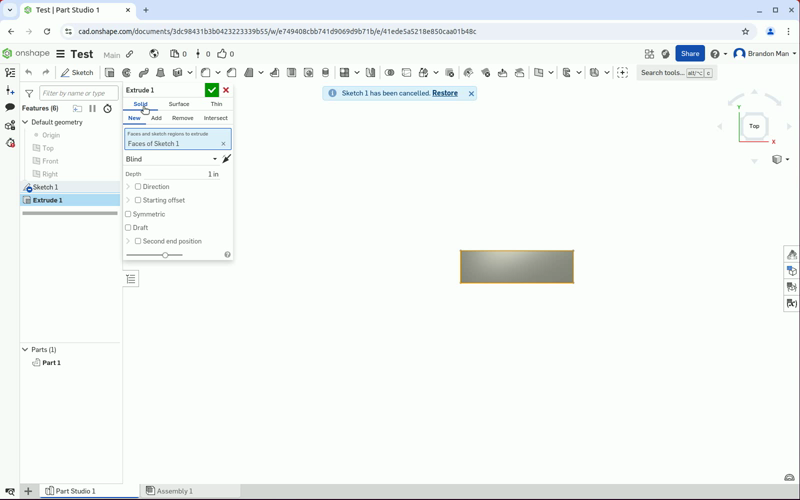
click(143, 106)
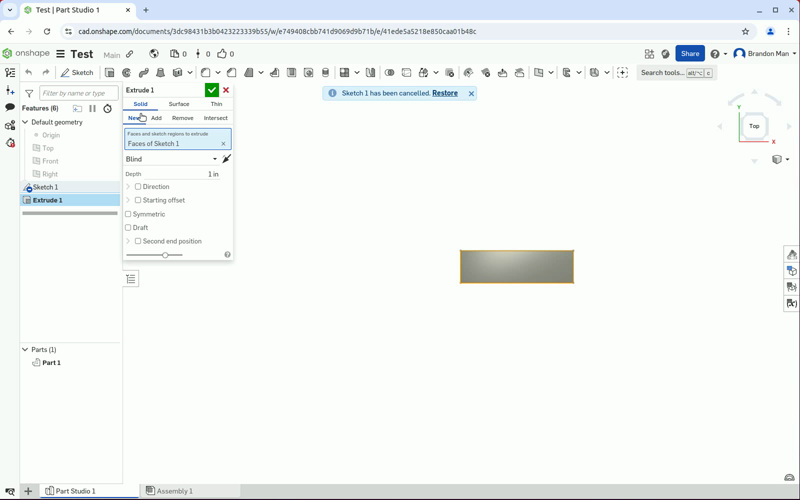
mouse_move(137, 120)
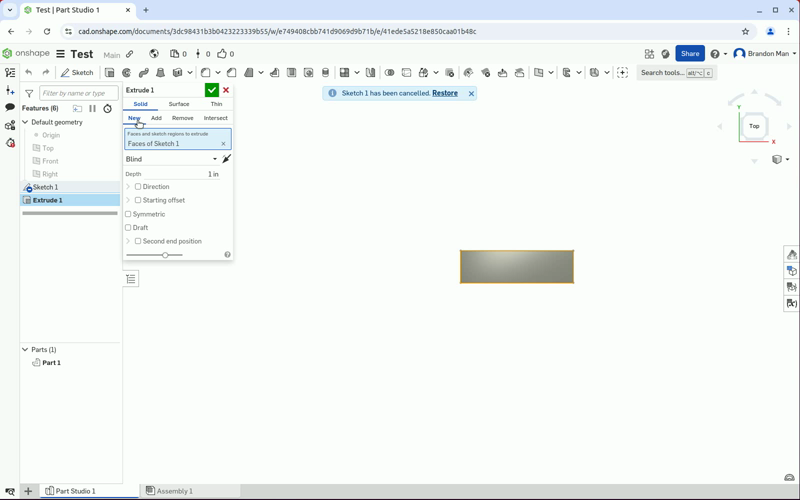
click(137, 120)
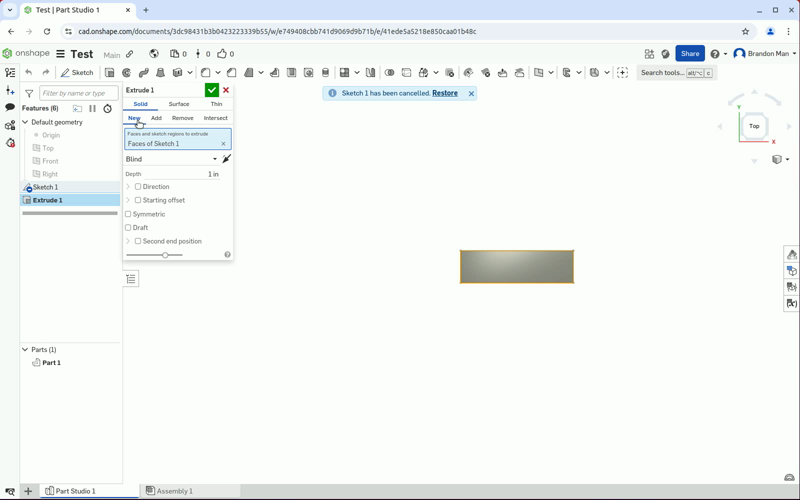
key(tab, 4)
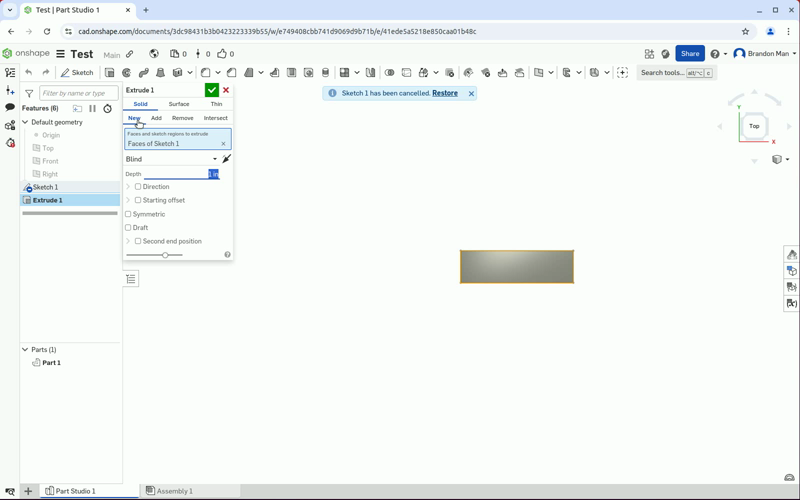
text(6.74)
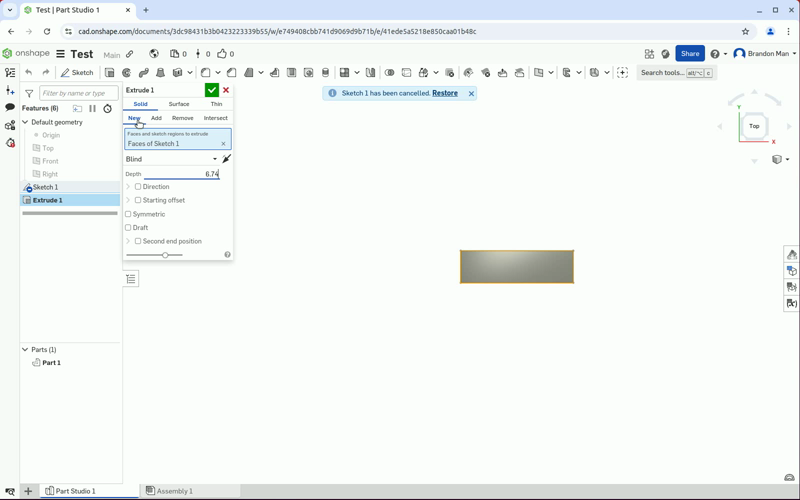
key(tab, 3)
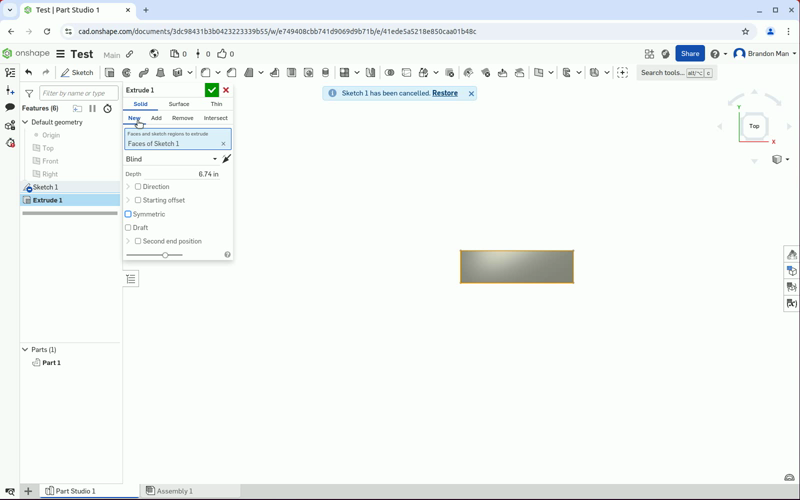
key(space)
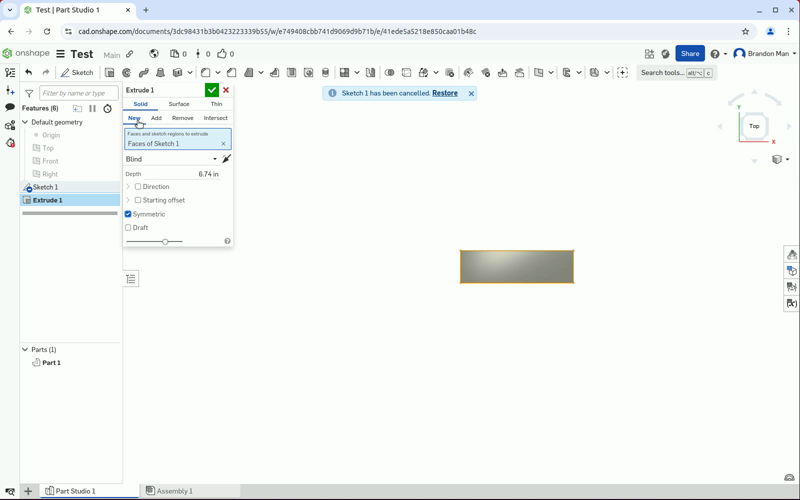
key(enter)
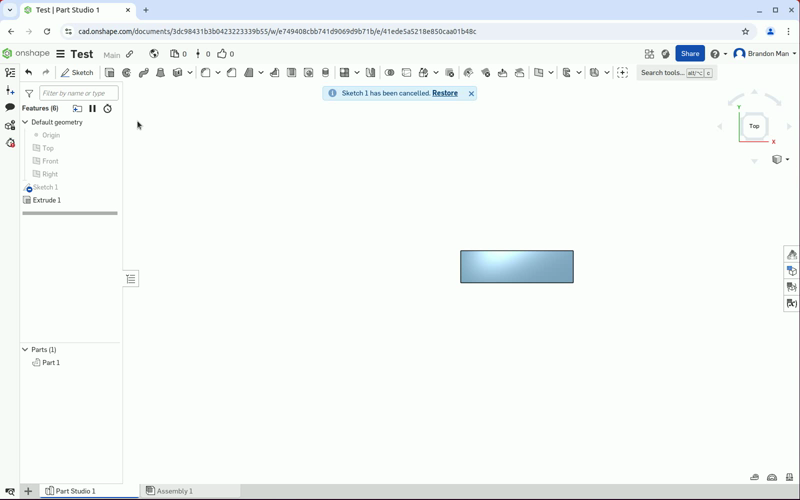
key(shift+h)
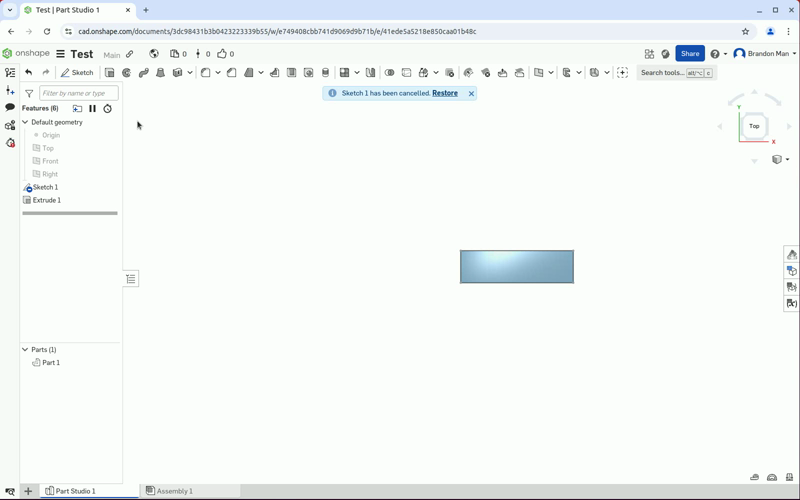
key(shift+h)
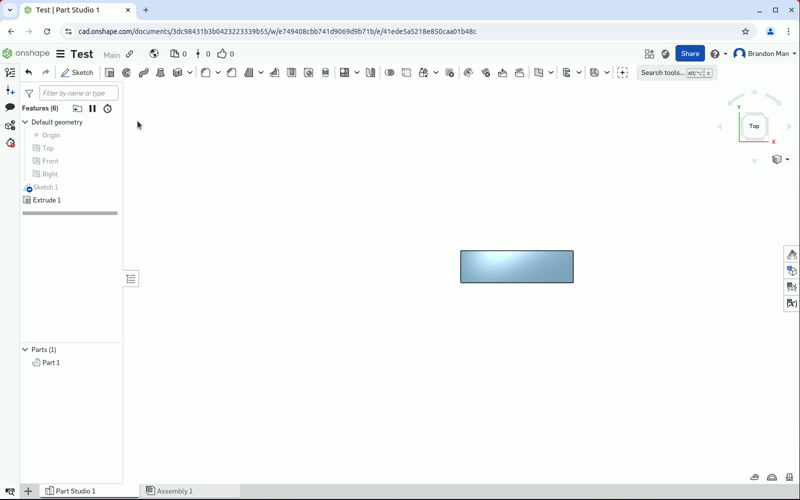
mouse_move(73, 189)
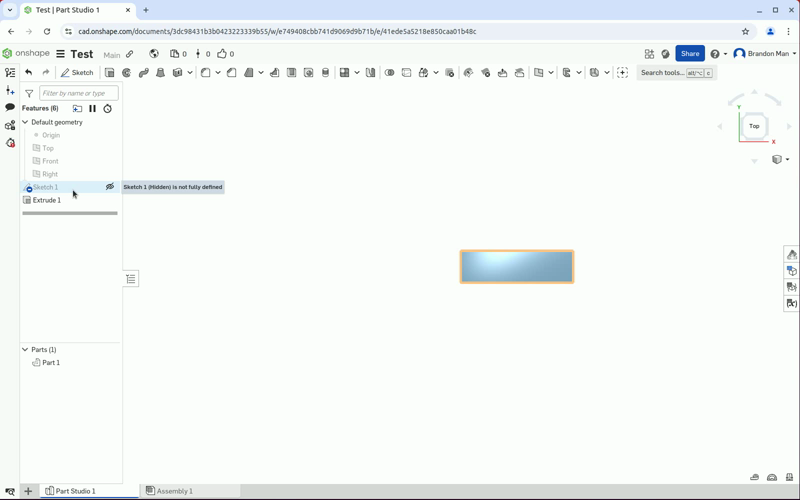
click(73, 189)
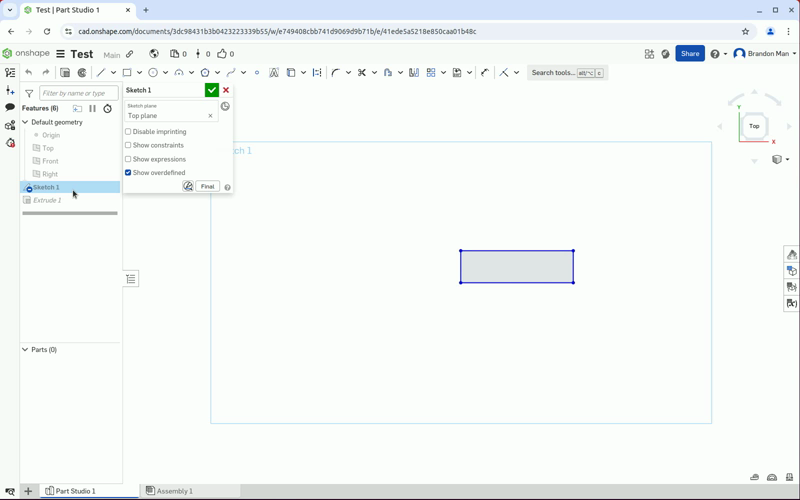
mouse_move(229, 92)
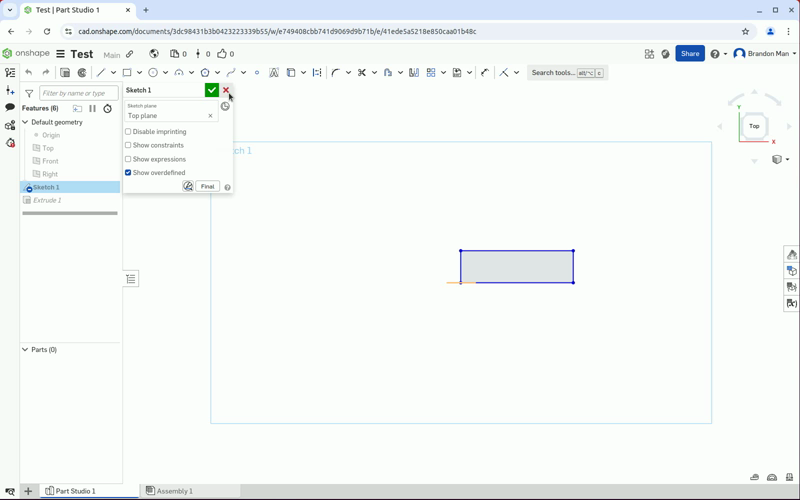
click(229, 92)
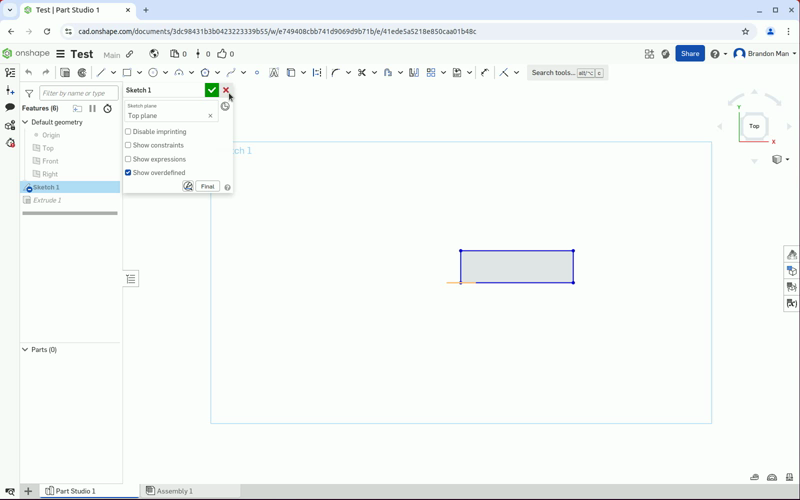
key(shift+s)
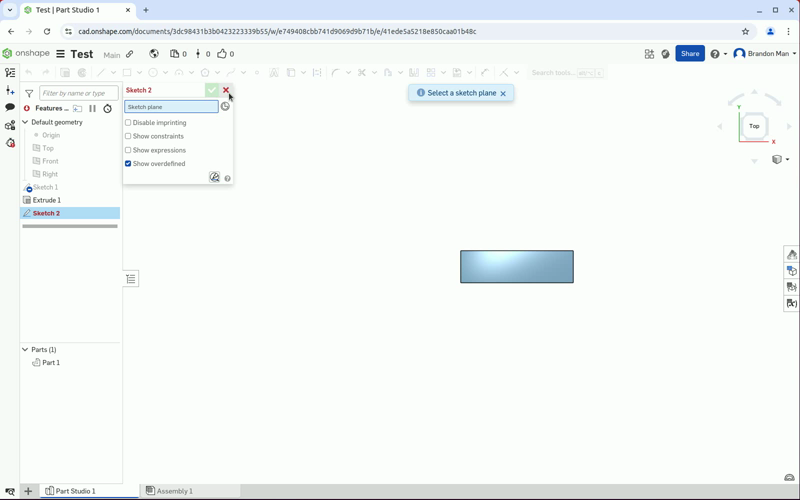
mouse_move(73, 150)
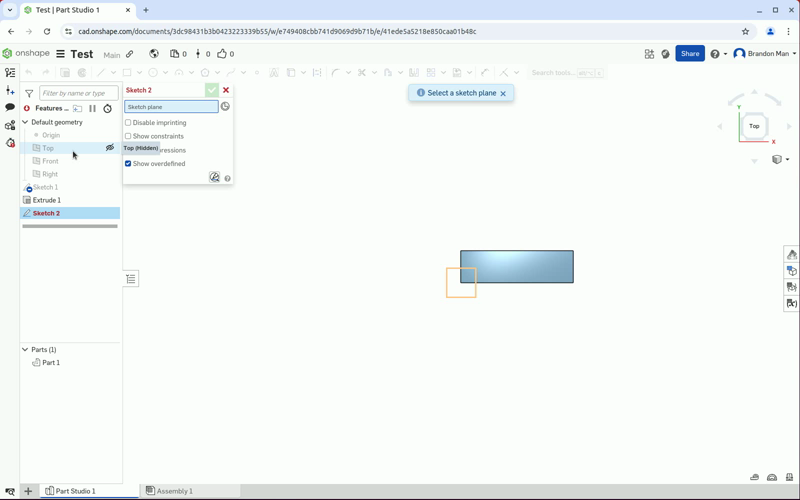
click(73, 150)
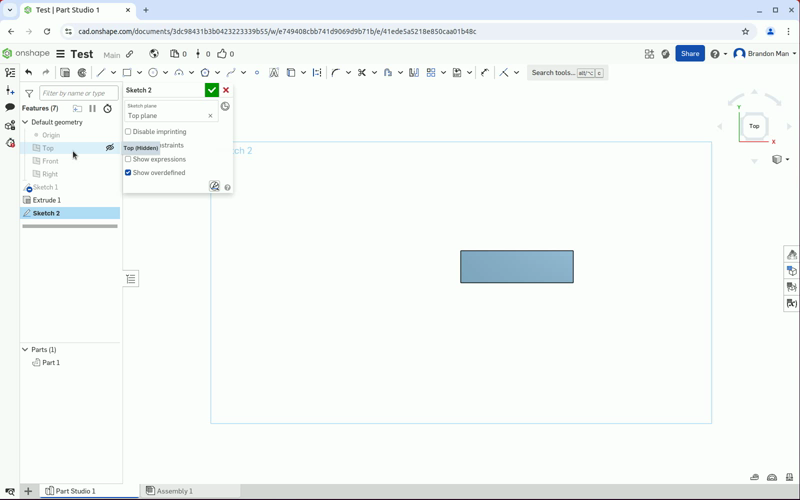
mouse_move(73, 352)
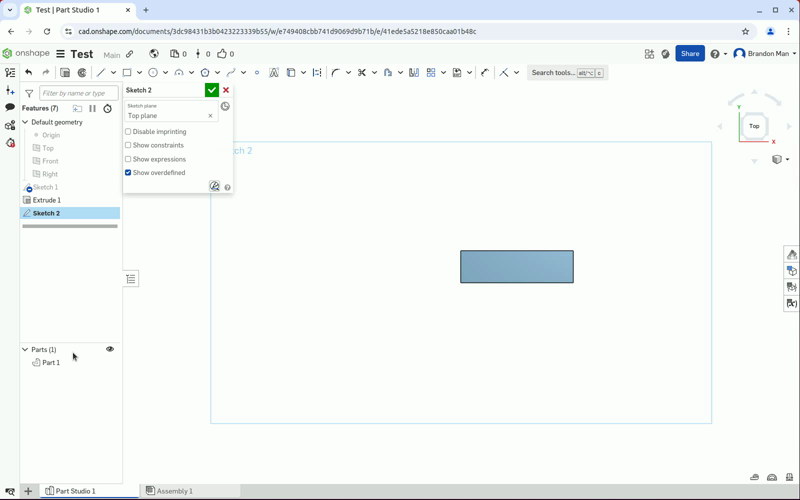
key(y)
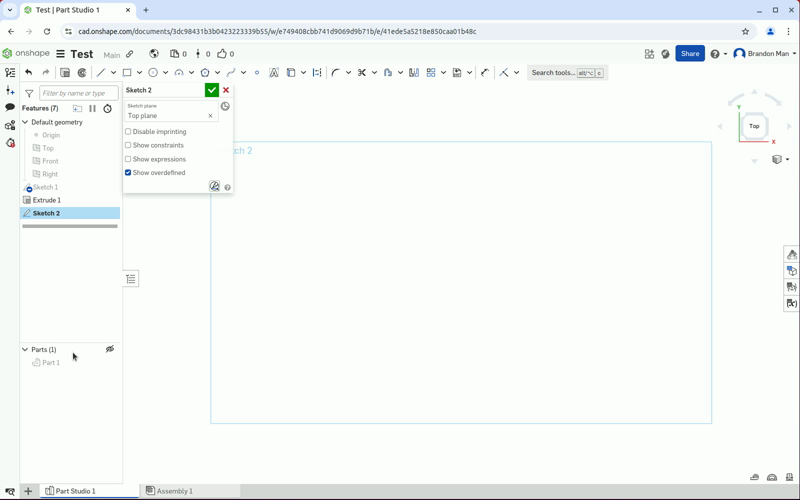
key(l)
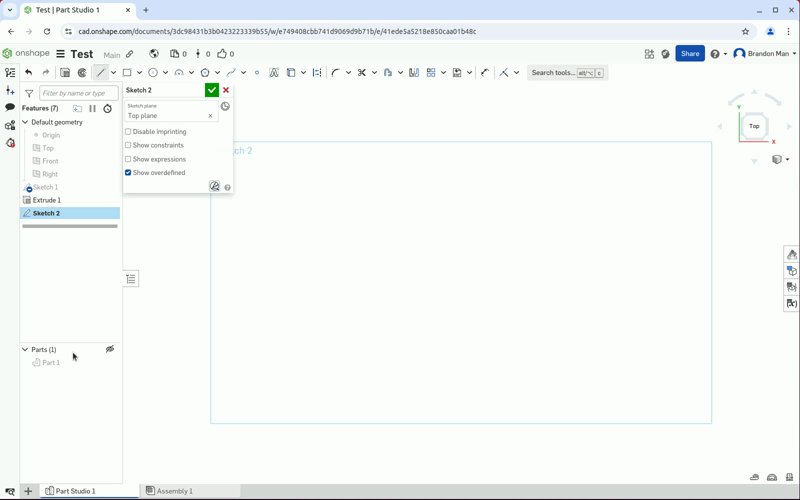
key_down(shift)
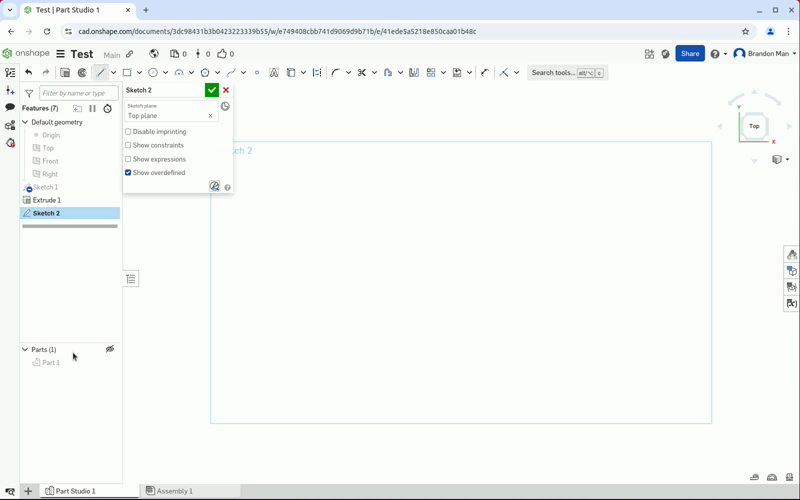
mouse_move(348, 282)
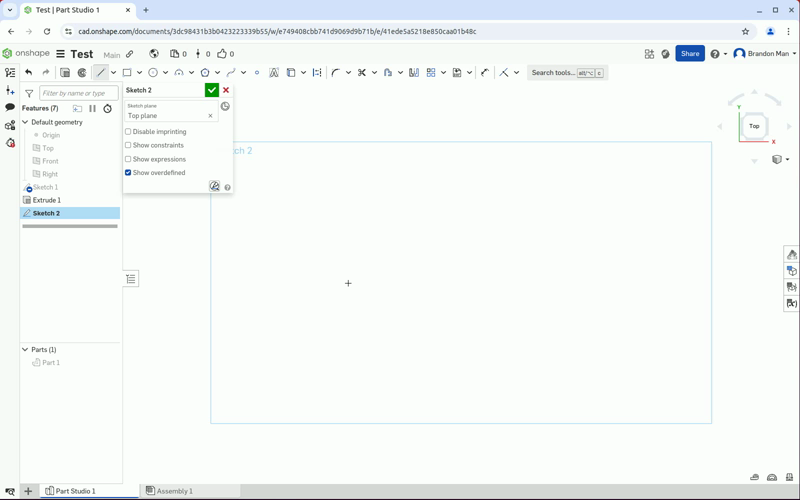
click(348, 282)
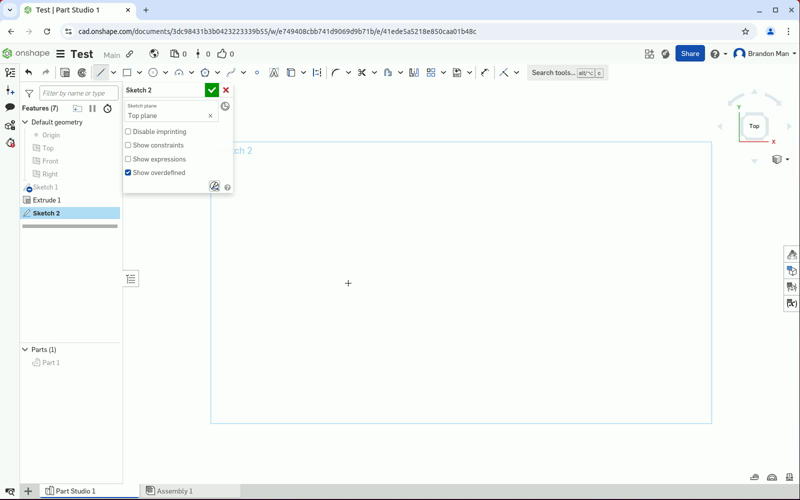
key_up(shift)
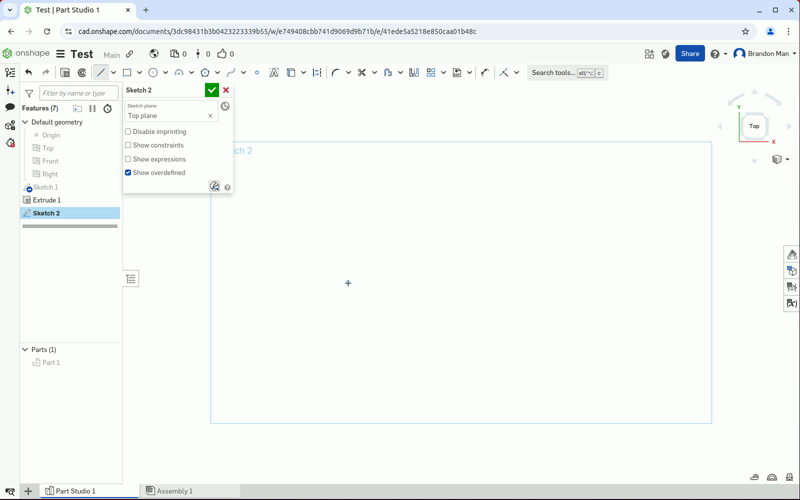
key_down(shift)
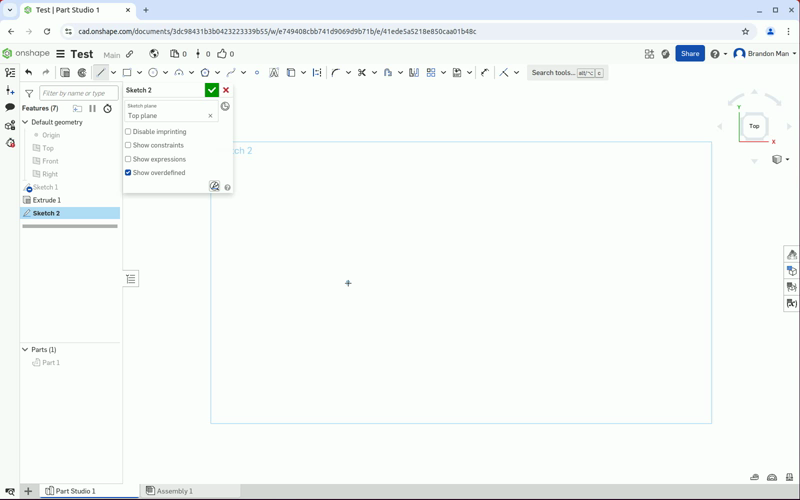
mouse_move(460, 282)
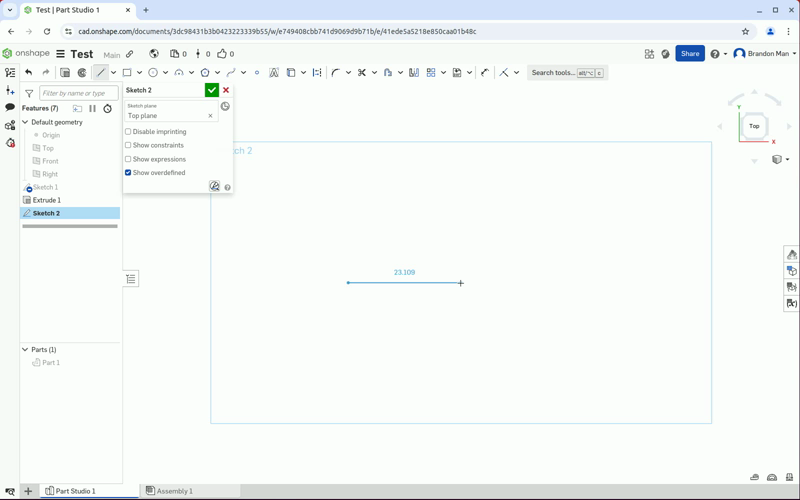
click(460, 282)
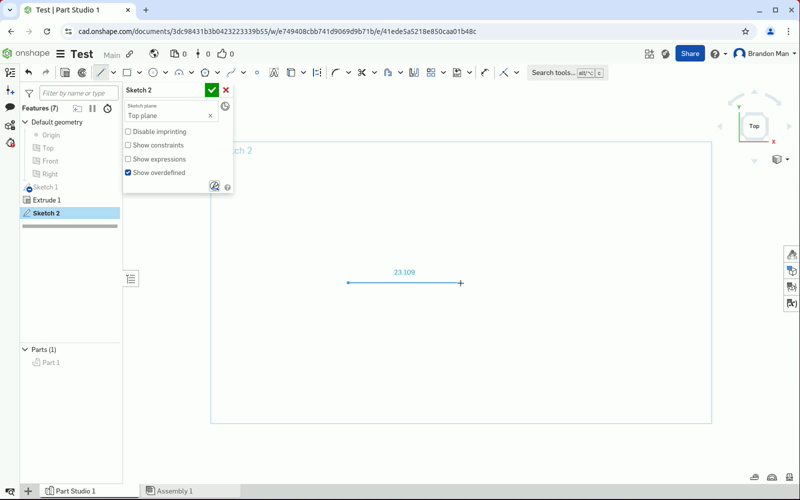
key_up(shift)
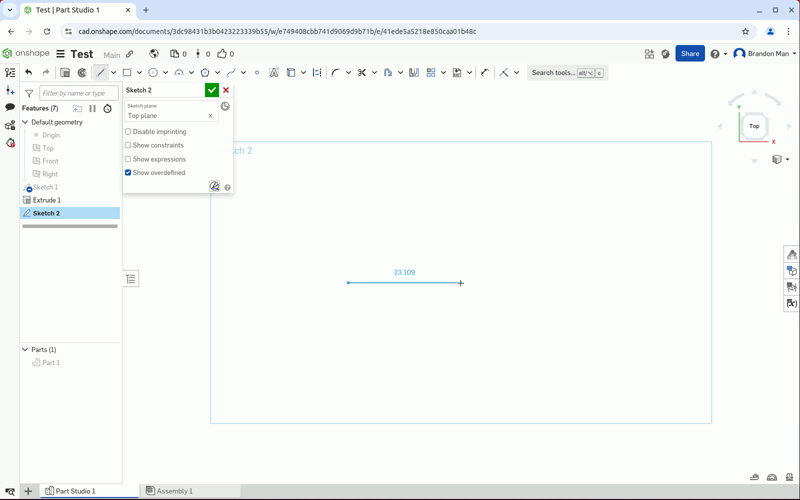
key_down(shift)
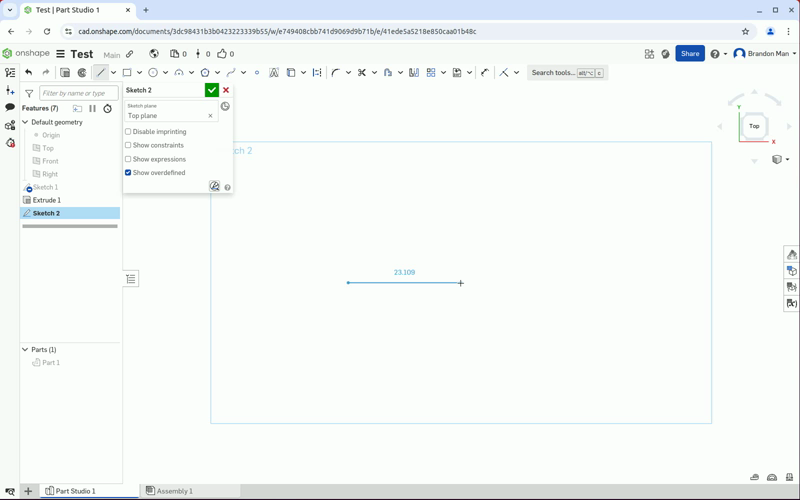
mouse_move(490, 282)
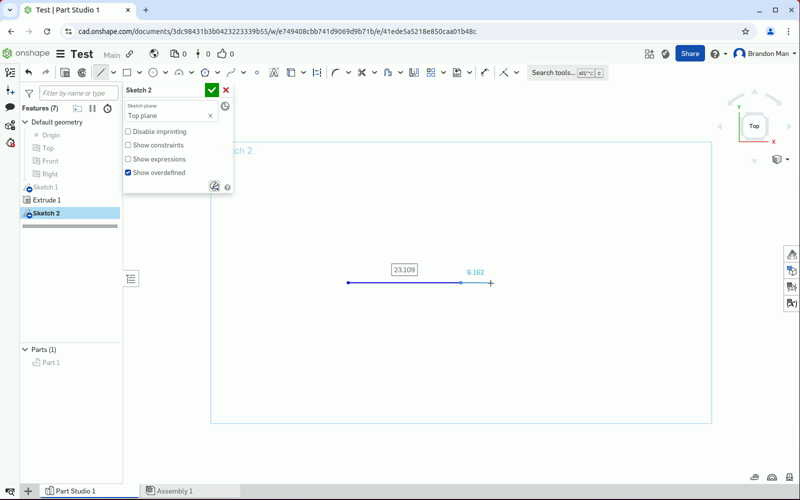
mouse_move(460, 250)
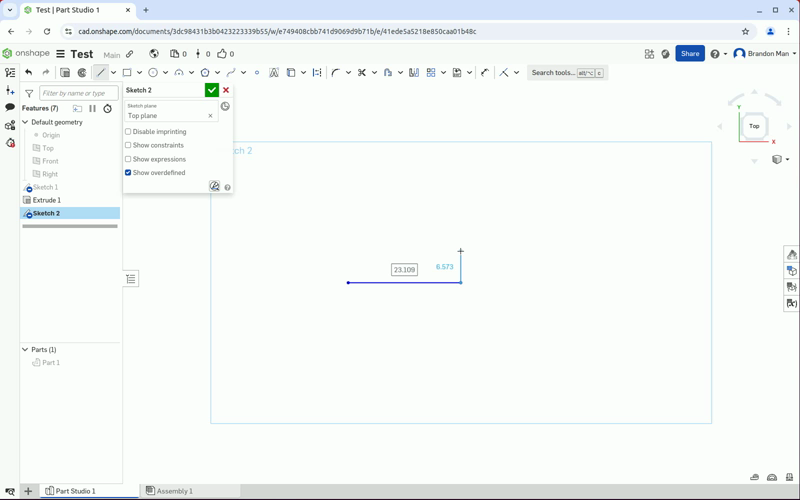
click(460, 250)
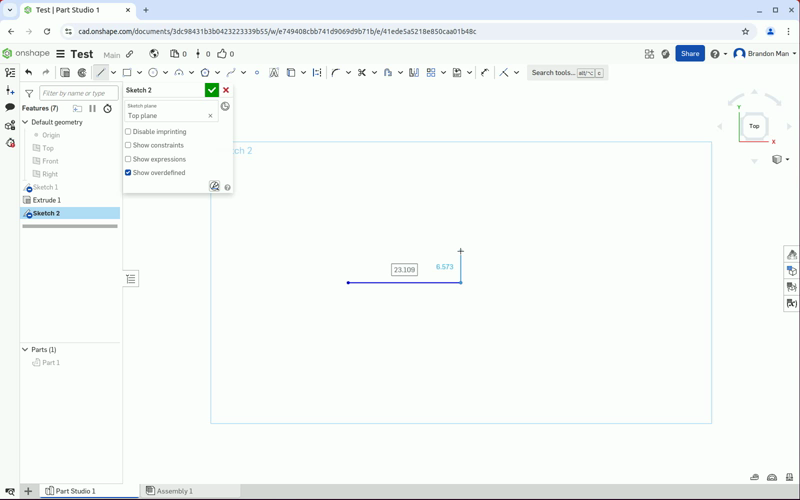
key_up(shift)
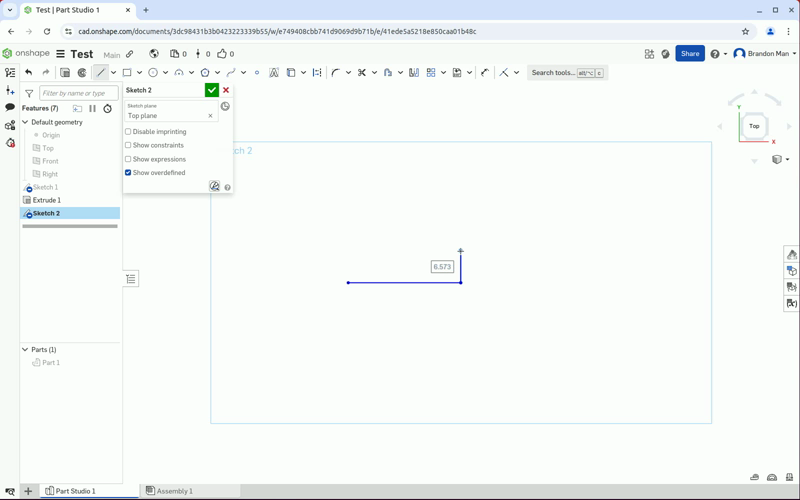
key_down(shift)
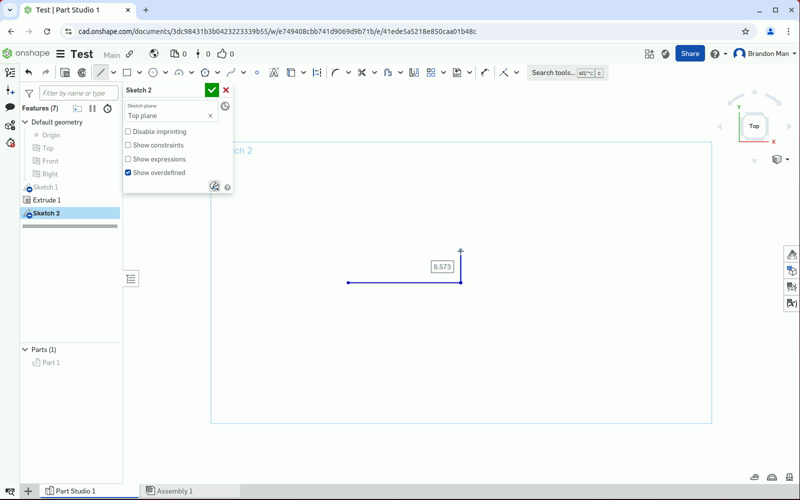
mouse_move(348, 250)
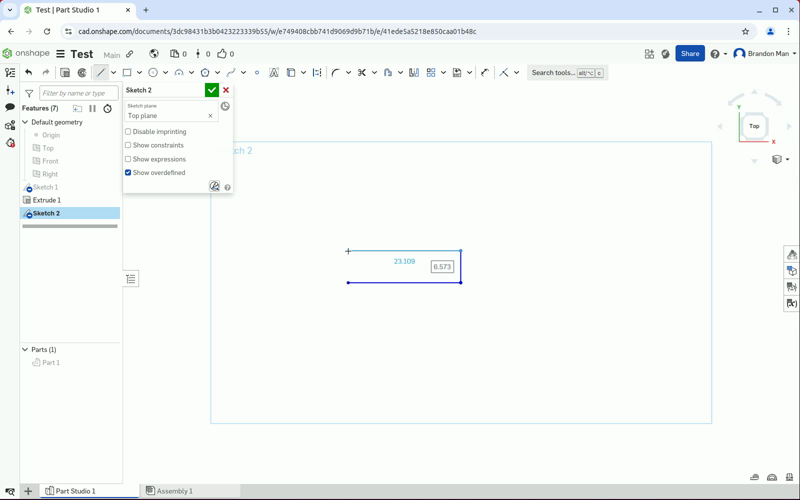
click(348, 250)
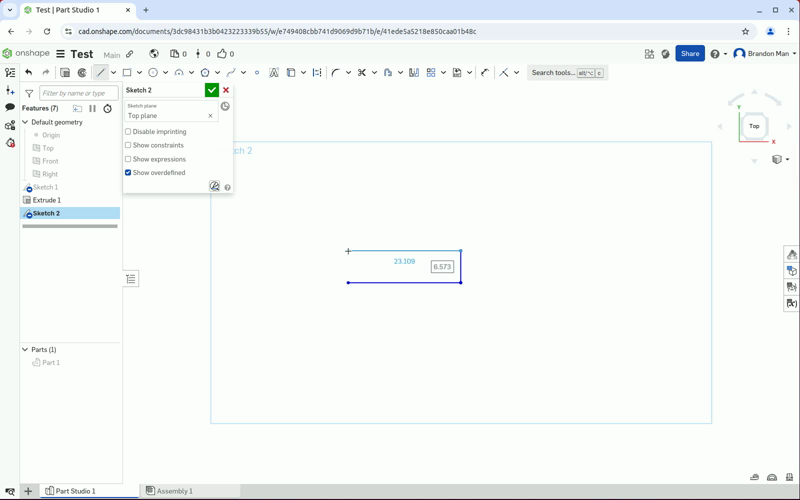
key_up(shift)
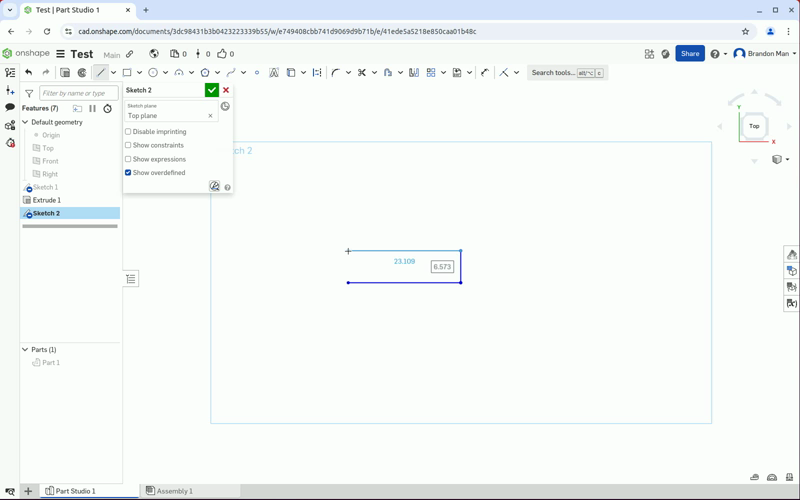
mouse_move(378, 250)
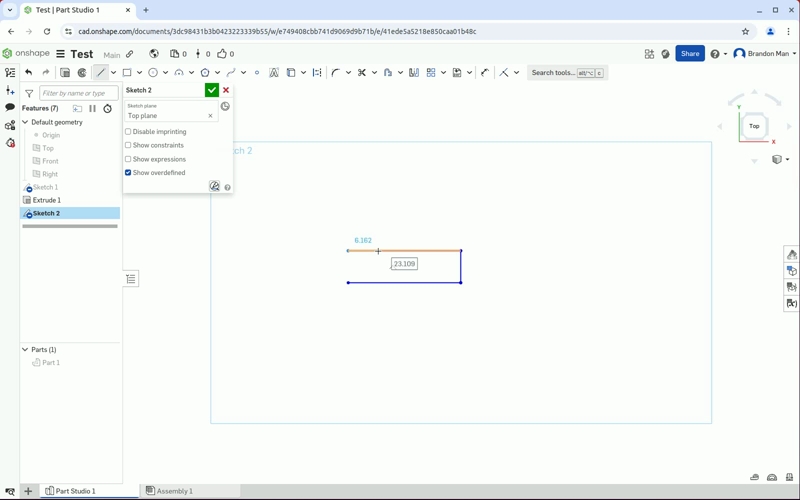
key_down(shift)
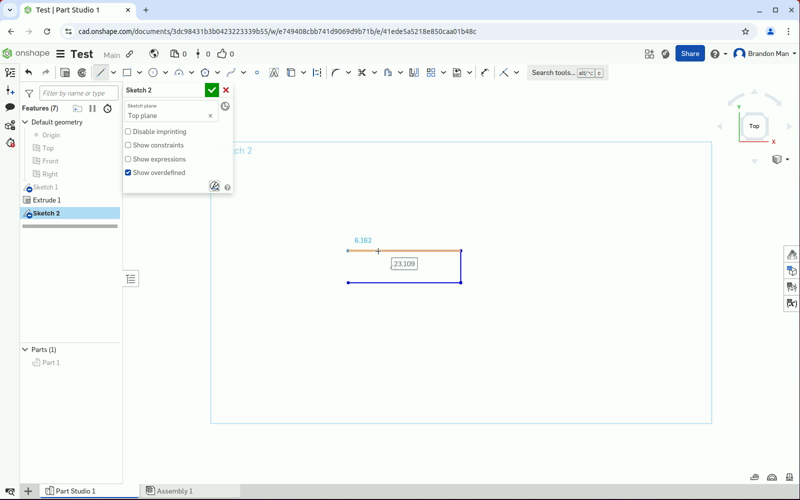
mouse_move(348, 282)
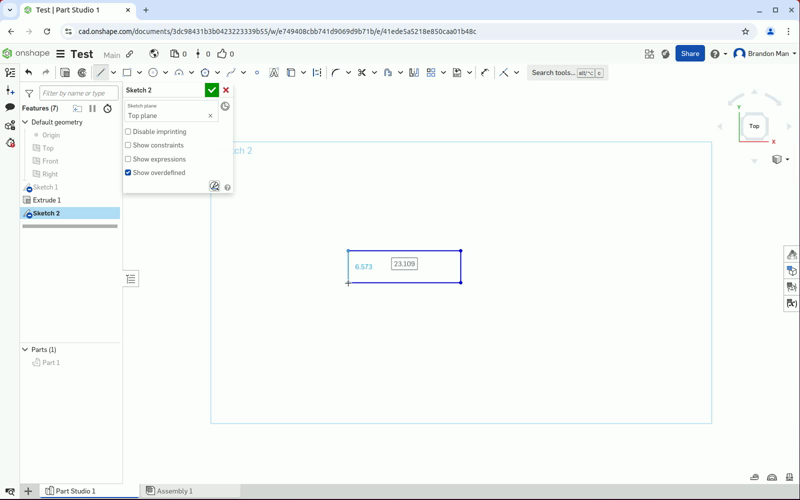
key_up(shift)
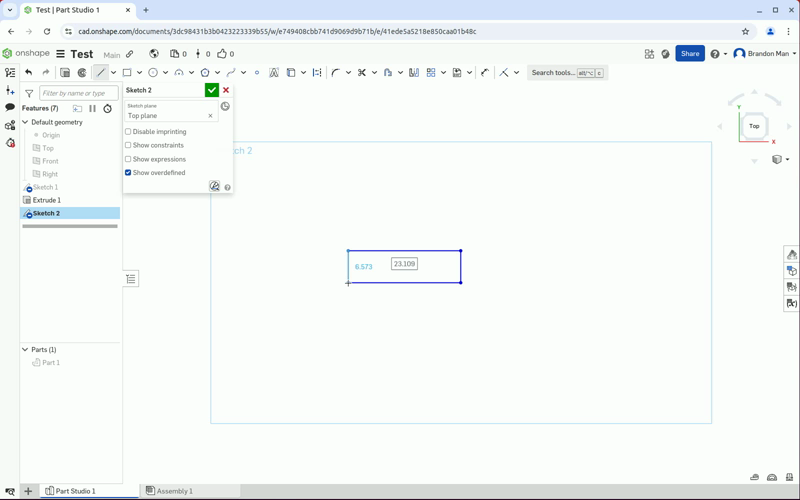
click(348, 282)
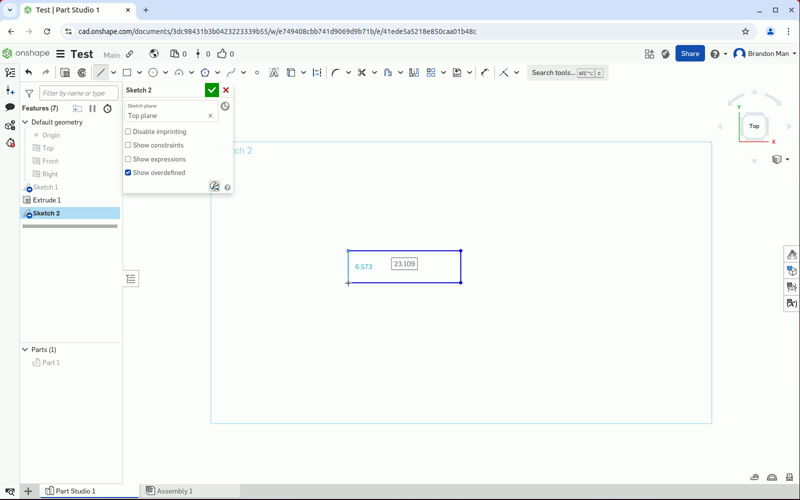
key(esc)
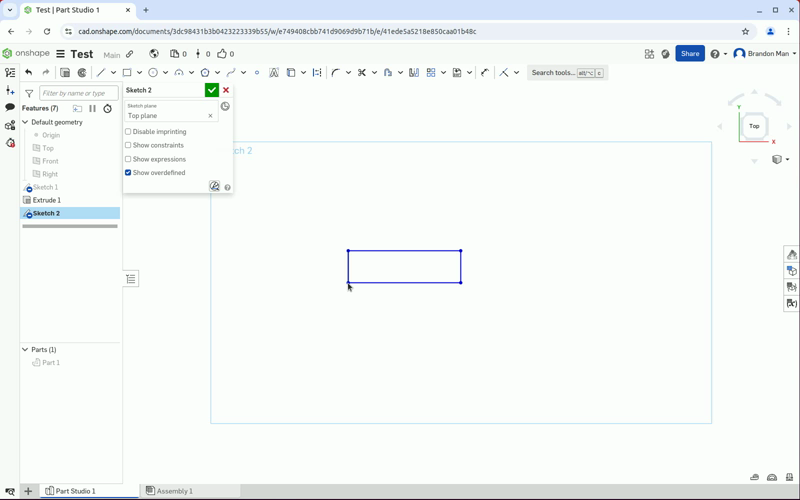
mouse_move(400, 276)
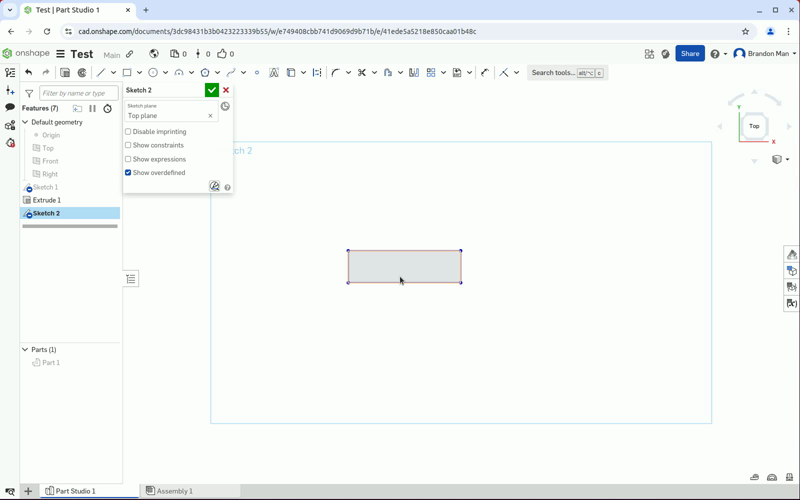
click(400, 276)
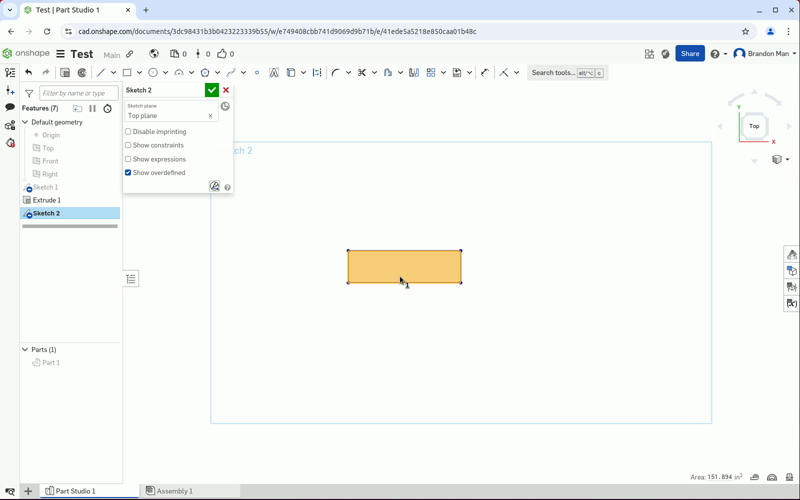
mouse_move(73, 352)
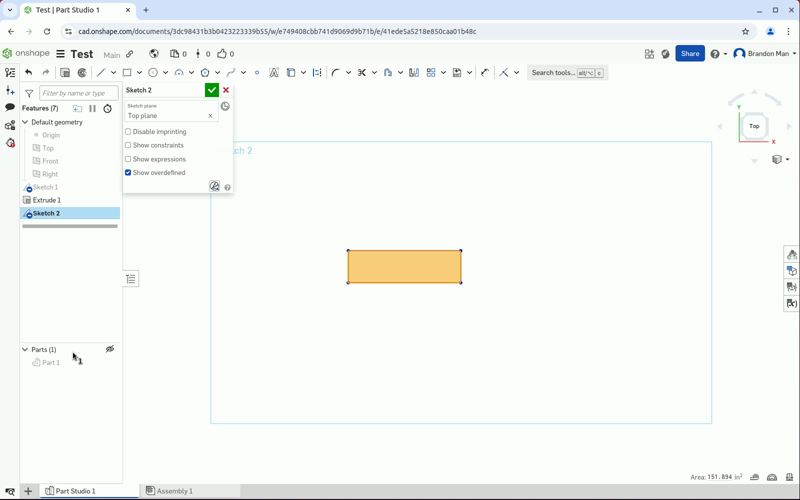
key(shift+y)
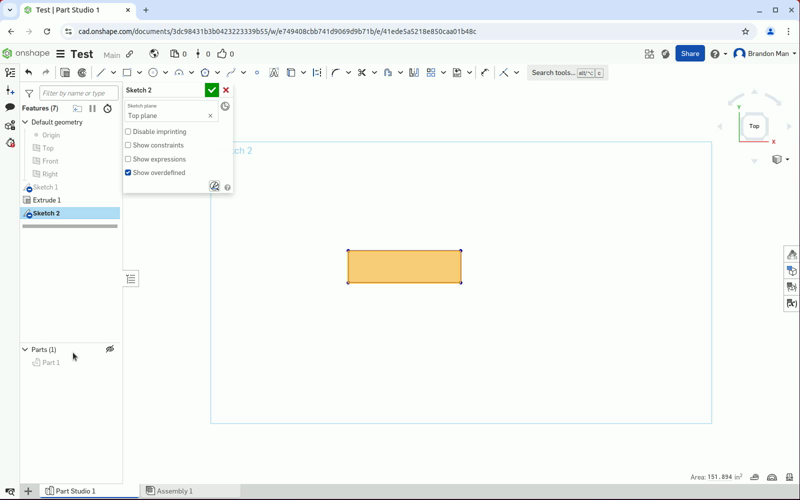
key(shift+e)
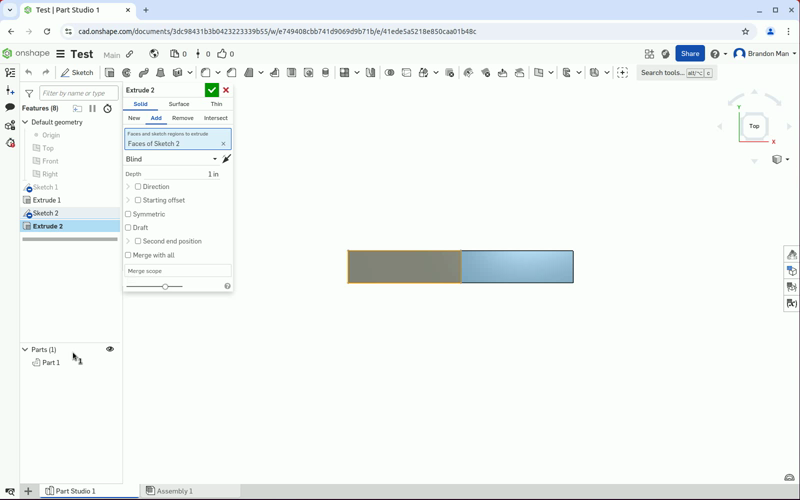
mouse_move(143, 106)
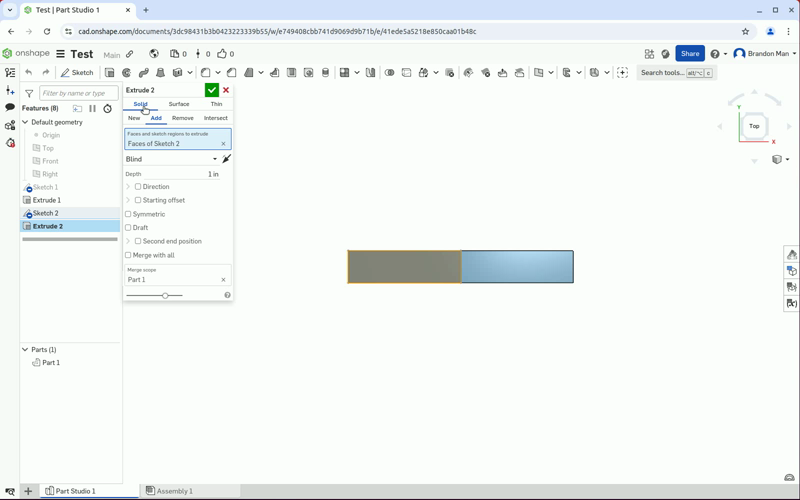
click(143, 106)
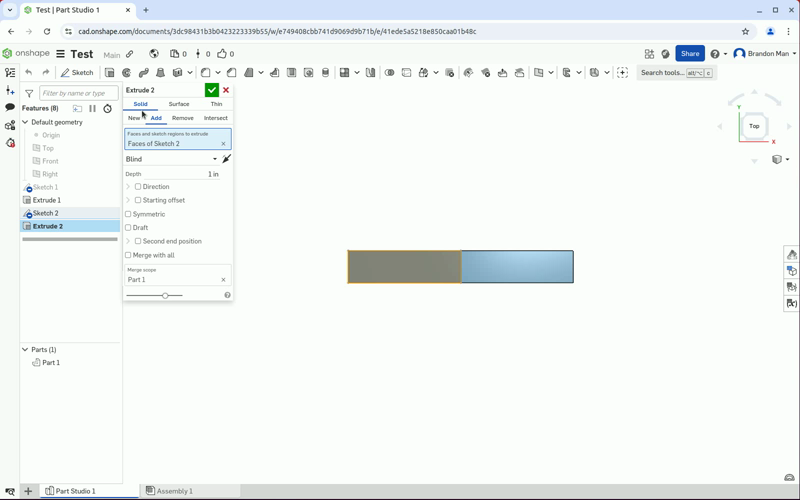
mouse_move(137, 120)
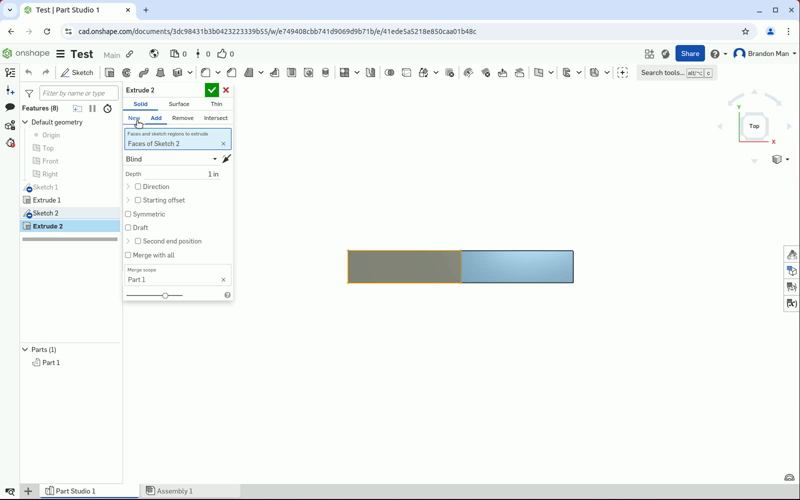
click(137, 120)
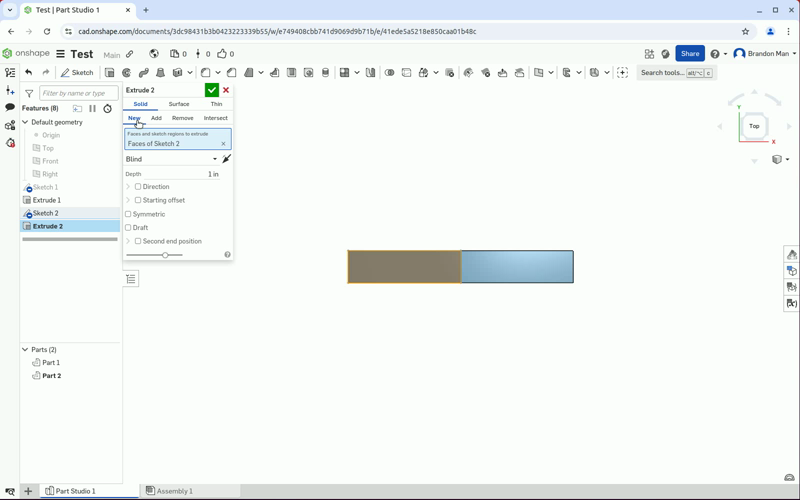
key(tab, 4)
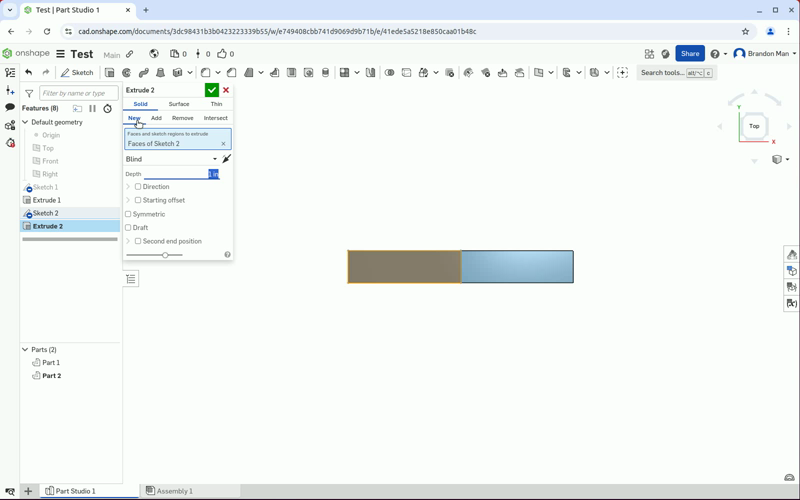
text(6.74)
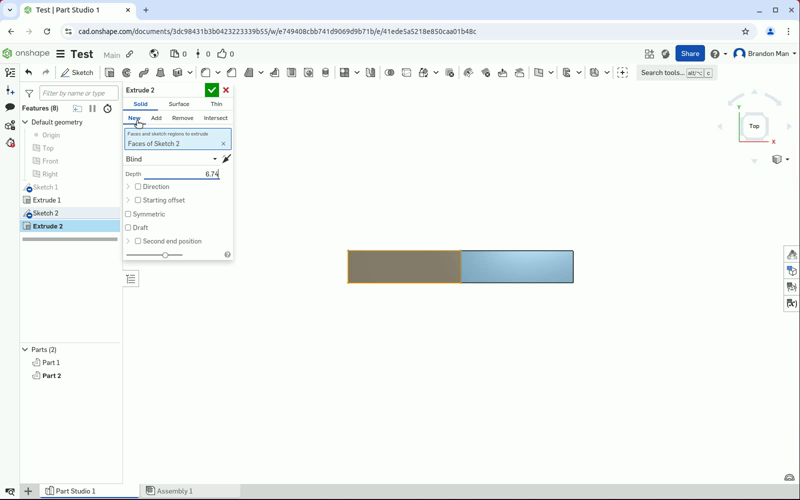
key(tab, 3)
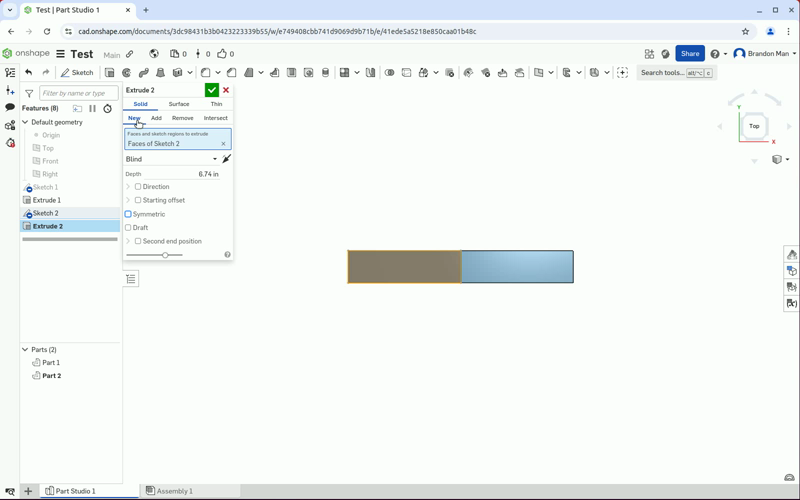
key(space)
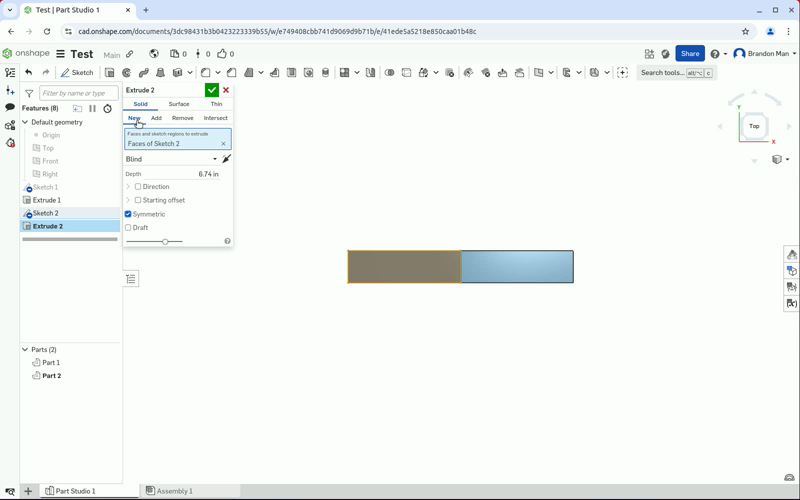
key(enter)
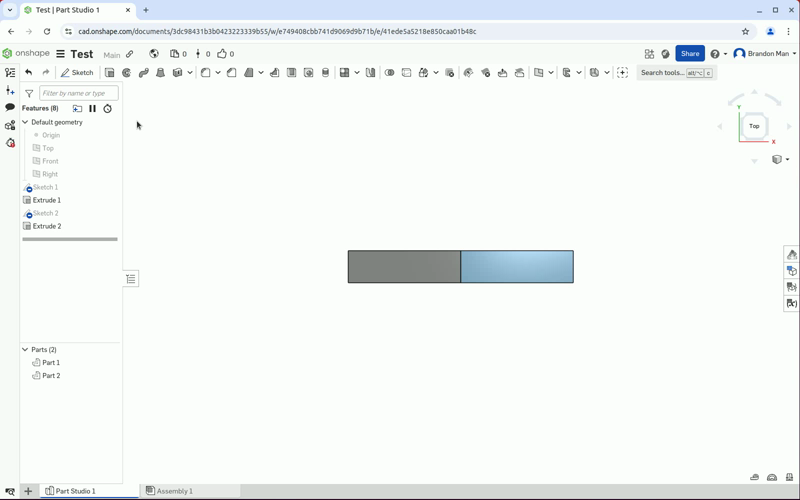
key(shift+h)
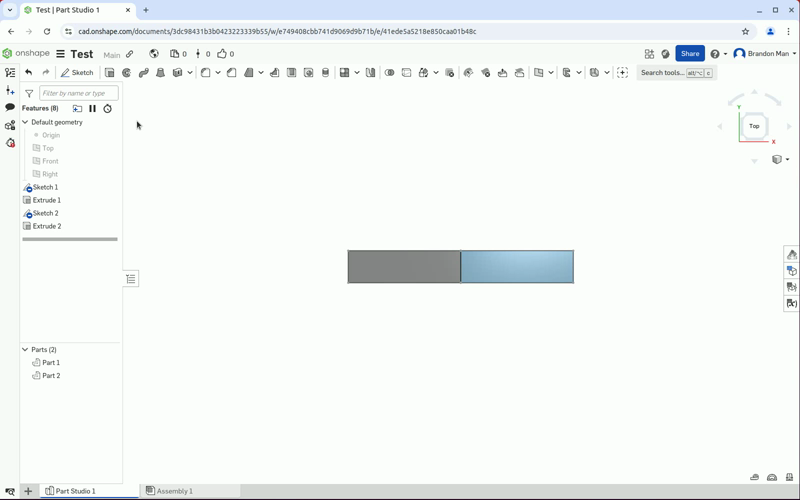
key(shift+h)
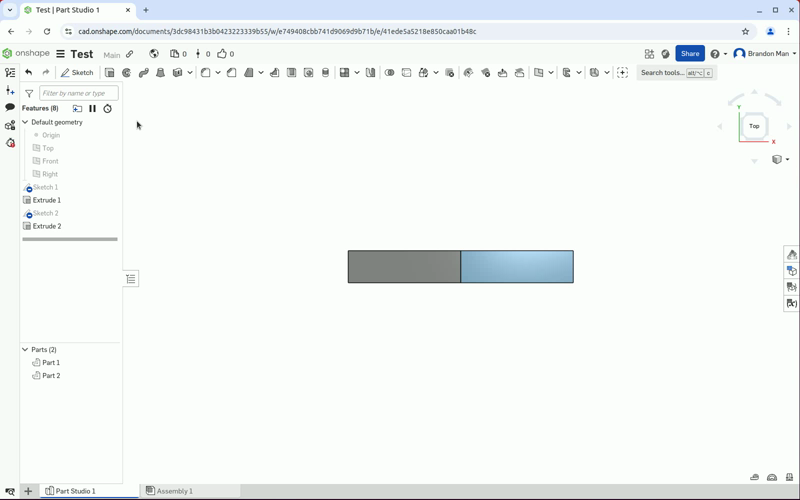
mouse_move(73, 189)
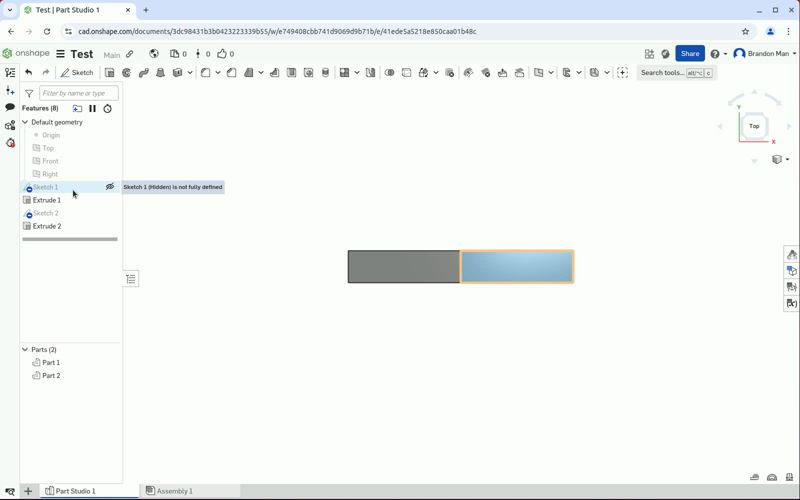
click(73, 189)
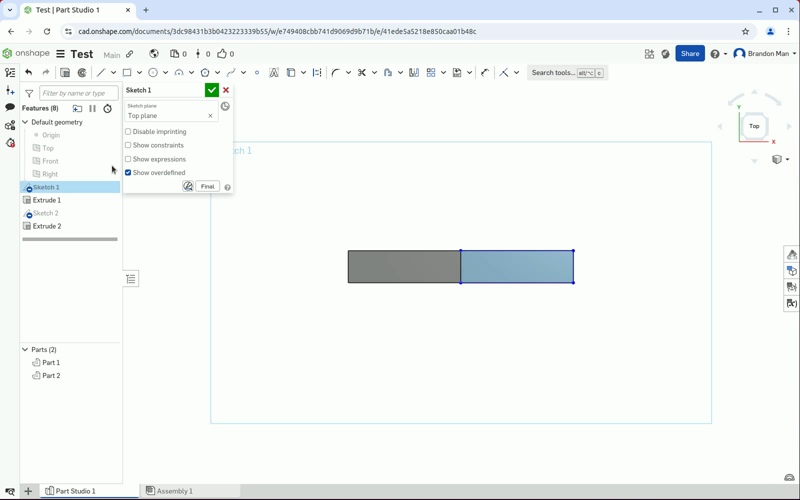
mouse_move(229, 92)
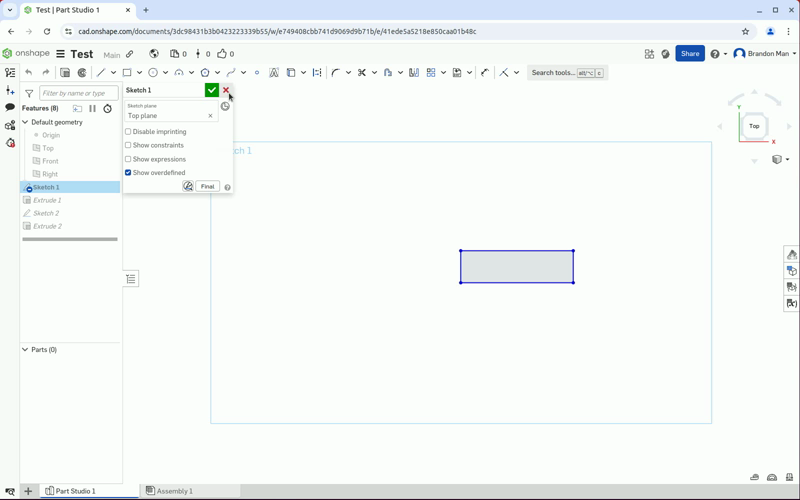
click(229, 92)
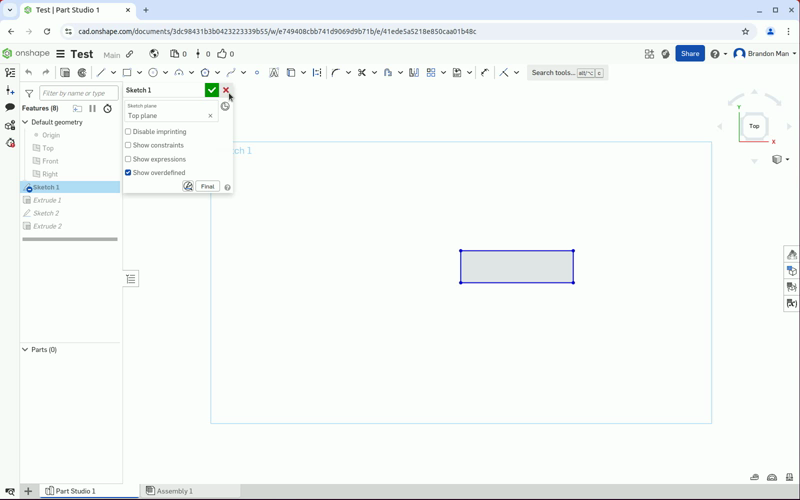
key(shift+s)
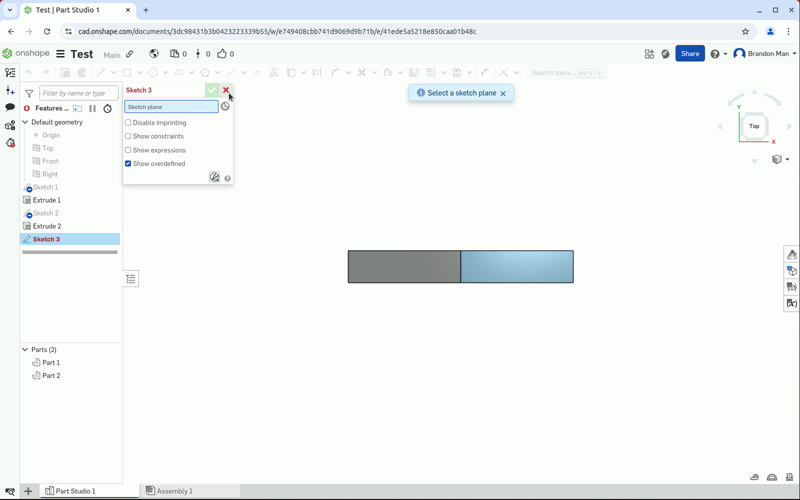
mouse_move(73, 150)
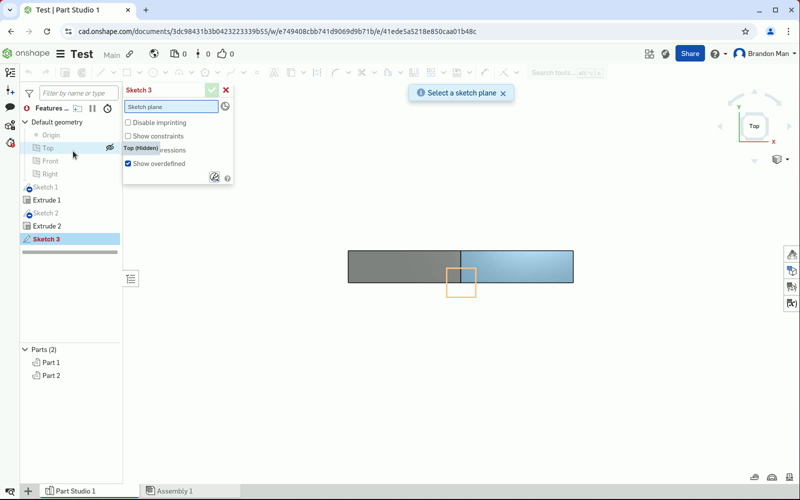
click(73, 150)
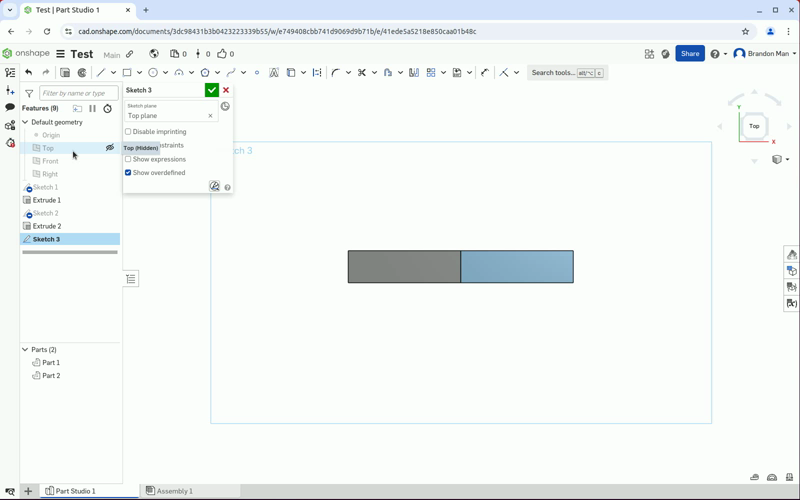
mouse_move(73, 352)
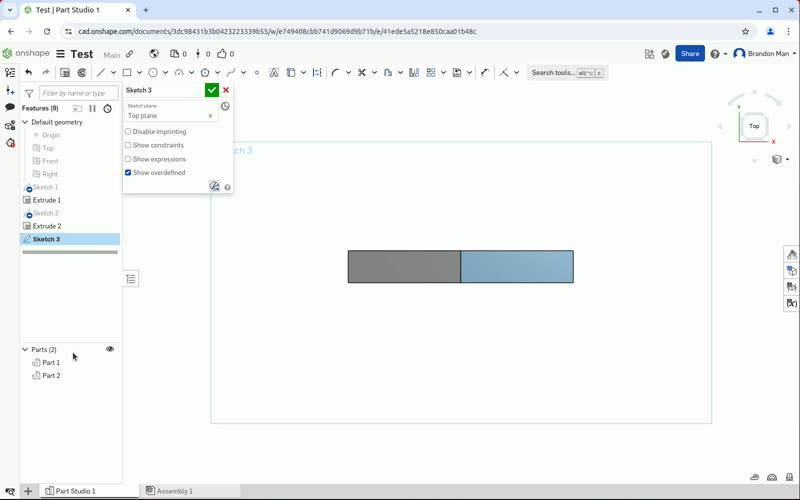
key(y)
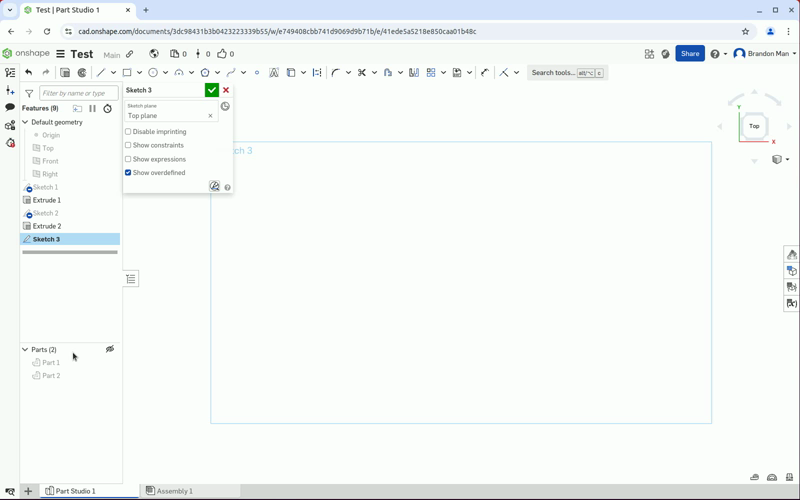
key(l)
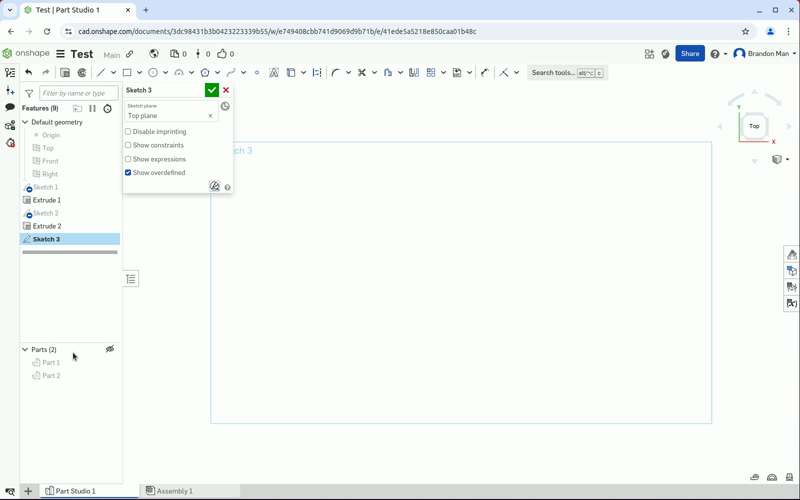
key_down(shift)
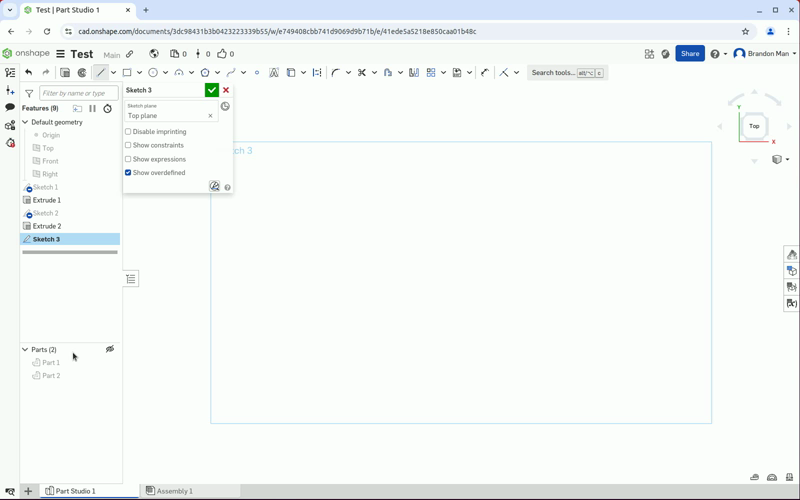
mouse_move(460, 282)
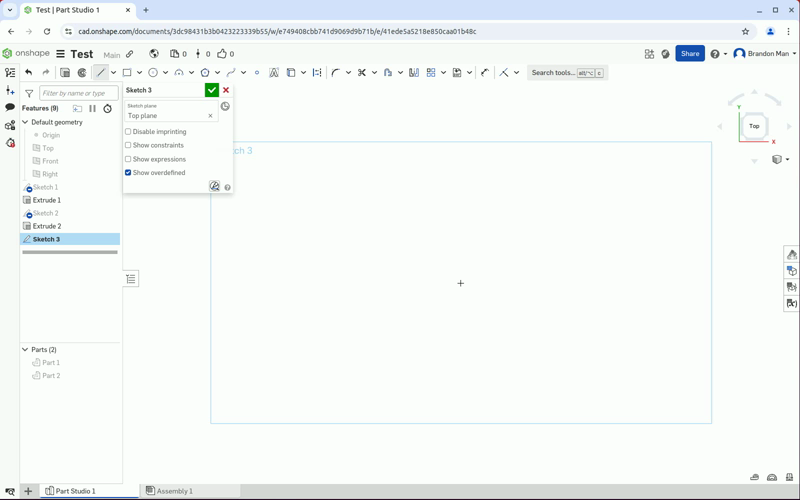
click(460, 282)
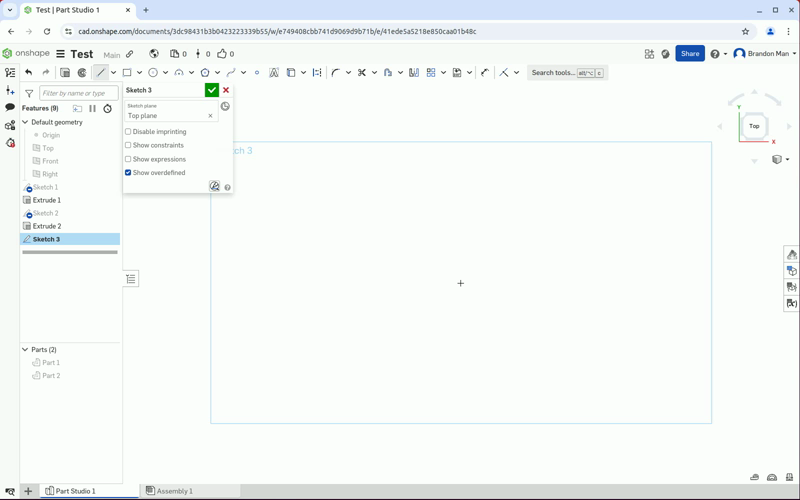
key_up(shift)
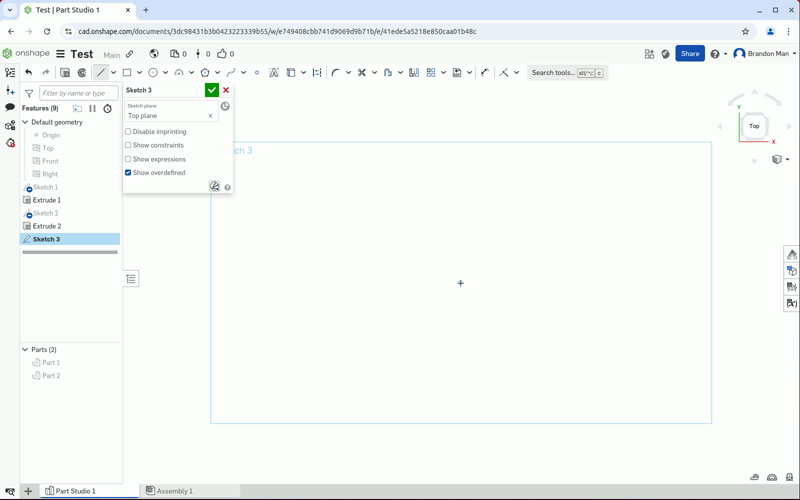
key_down(shift)
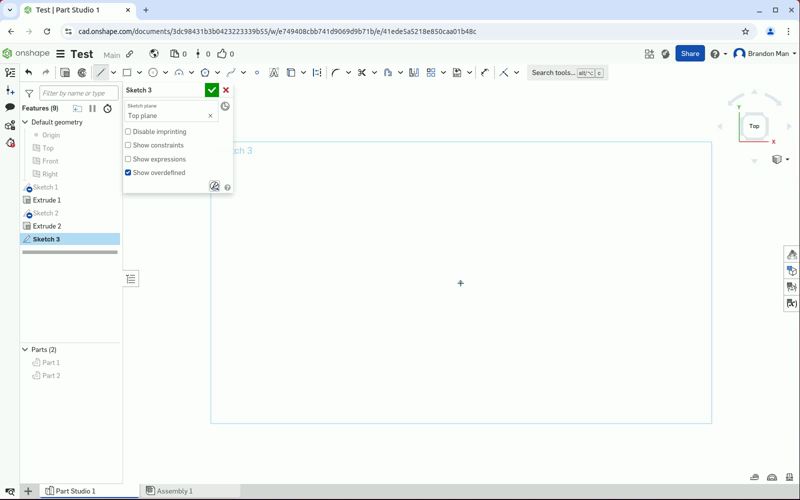
mouse_move(490, 282)
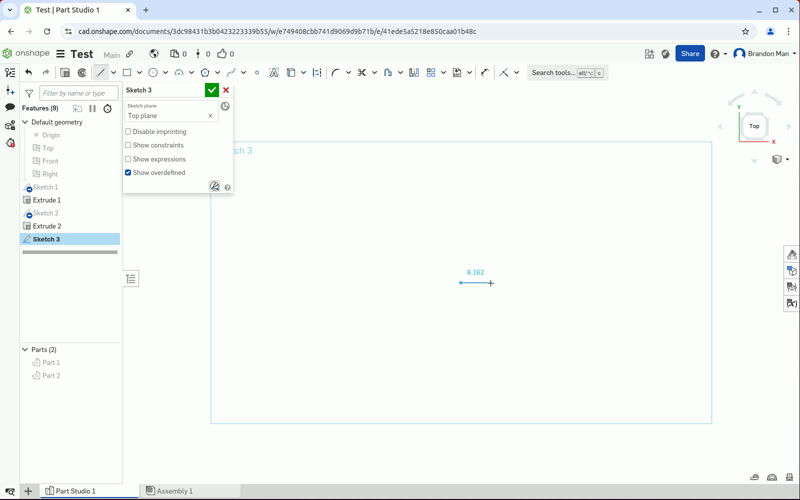
mouse_move(509, 282)
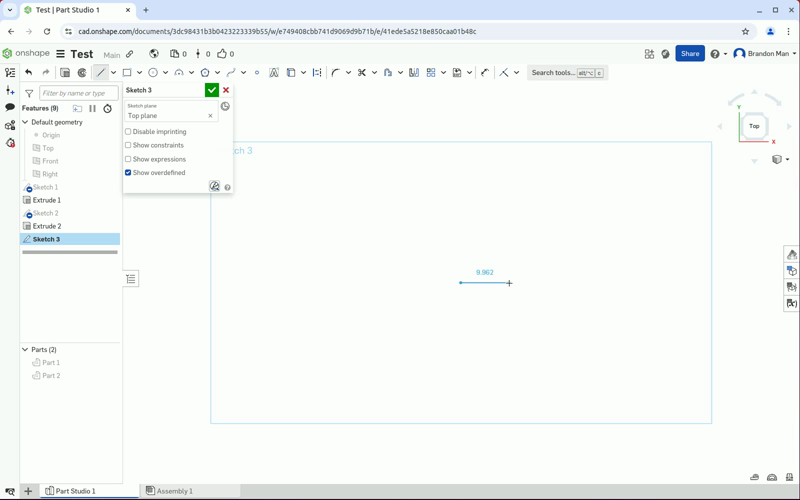
click(509, 282)
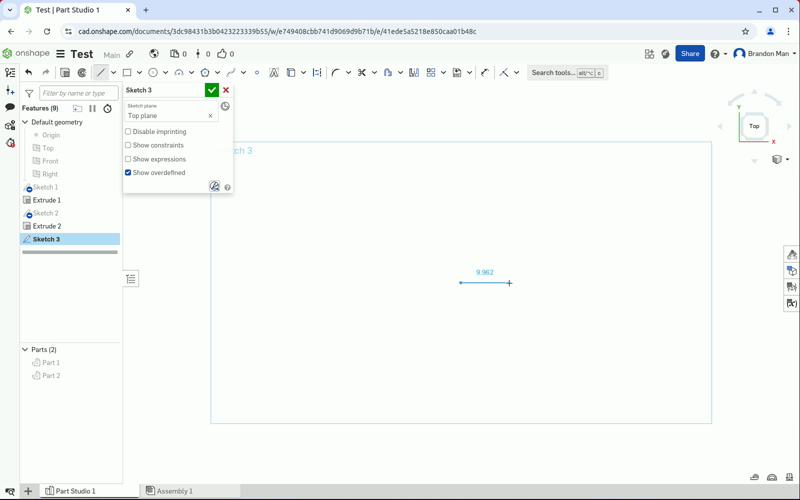
key_up(shift)
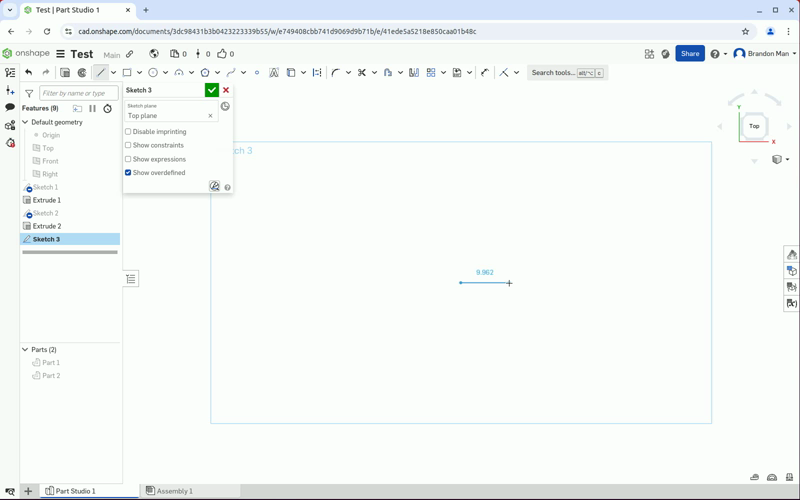
key_down(shift)
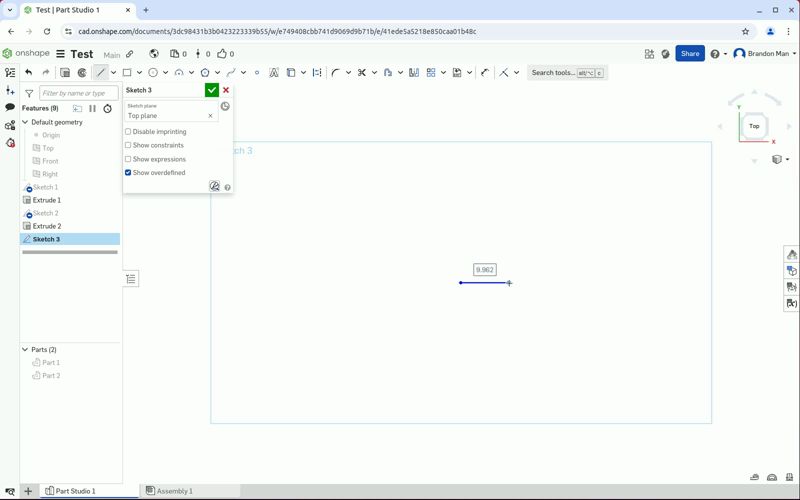
mouse_move(539, 282)
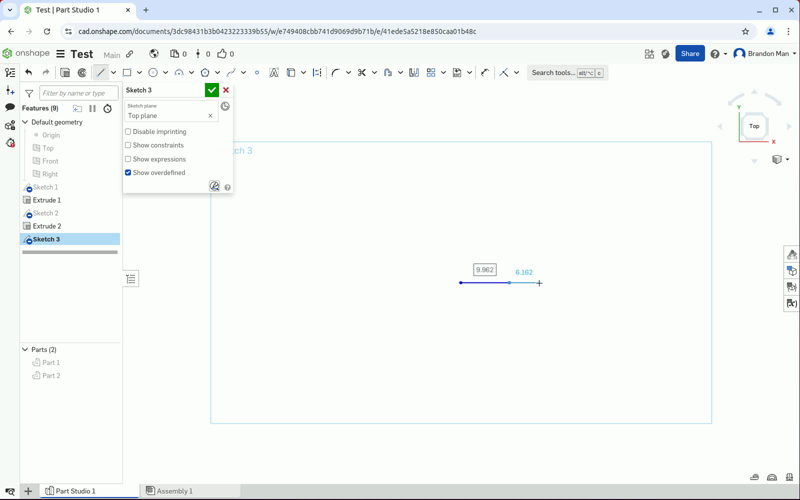
mouse_move(509, 250)
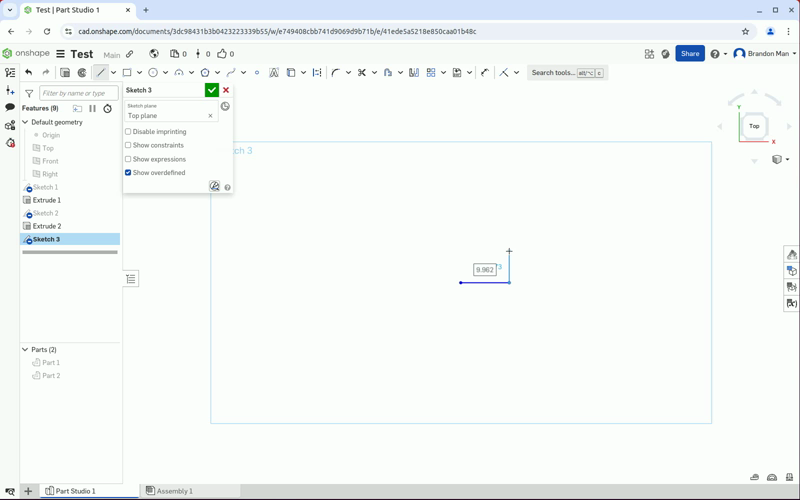
click(509, 250)
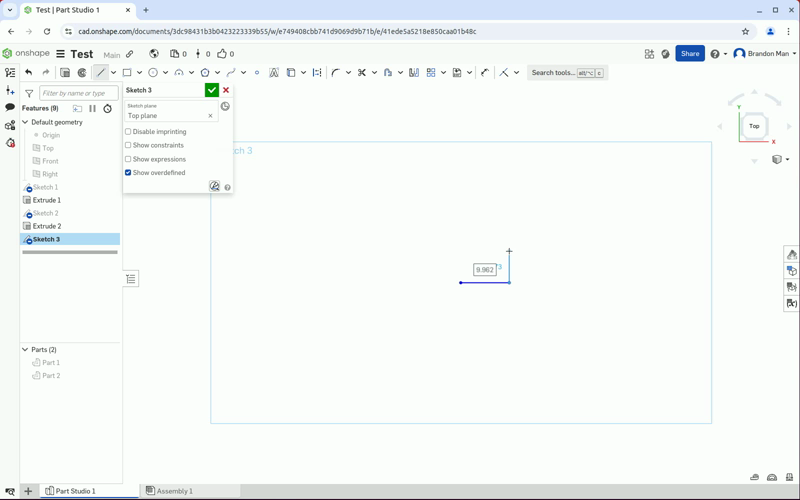
key_up(shift)
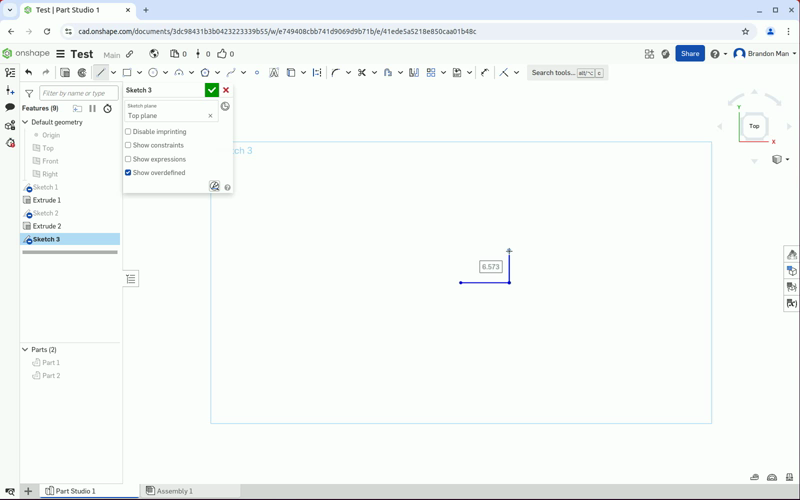
key_down(shift)
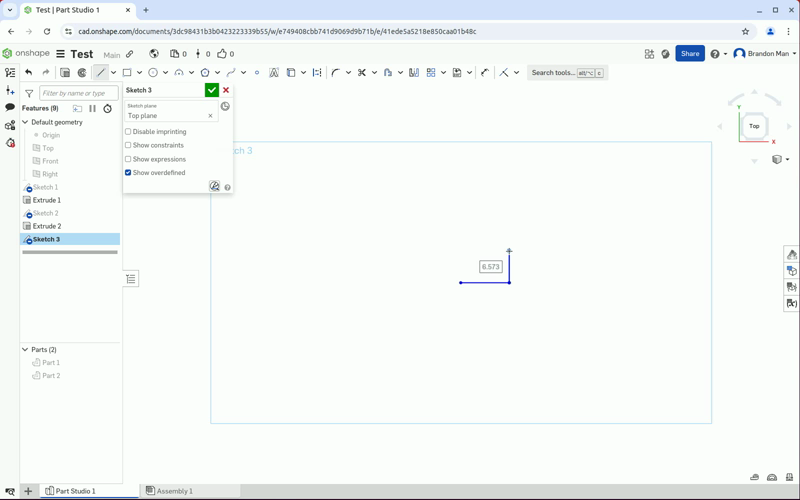
mouse_move(539, 250)
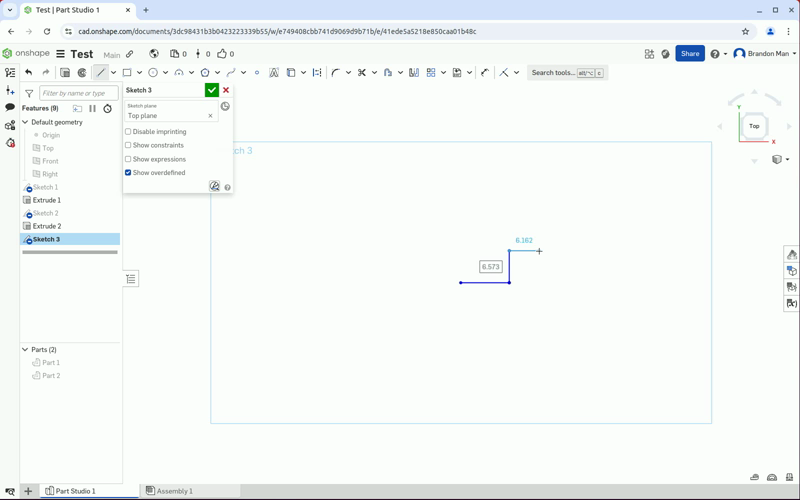
mouse_move(460, 250)
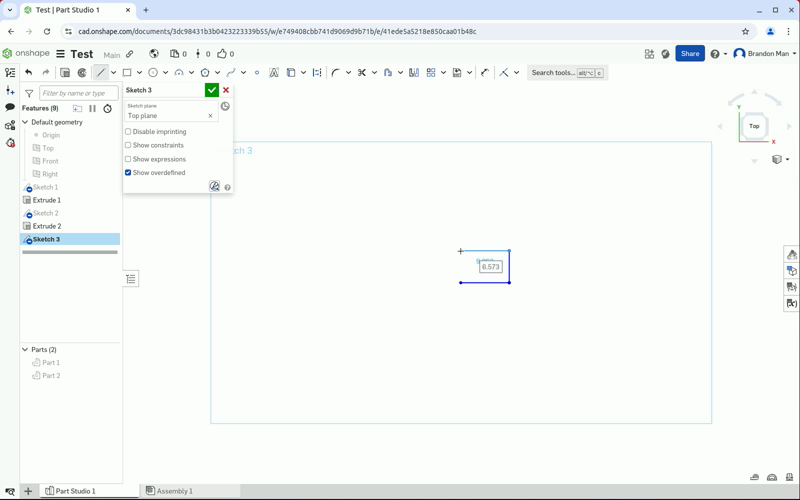
click(460, 250)
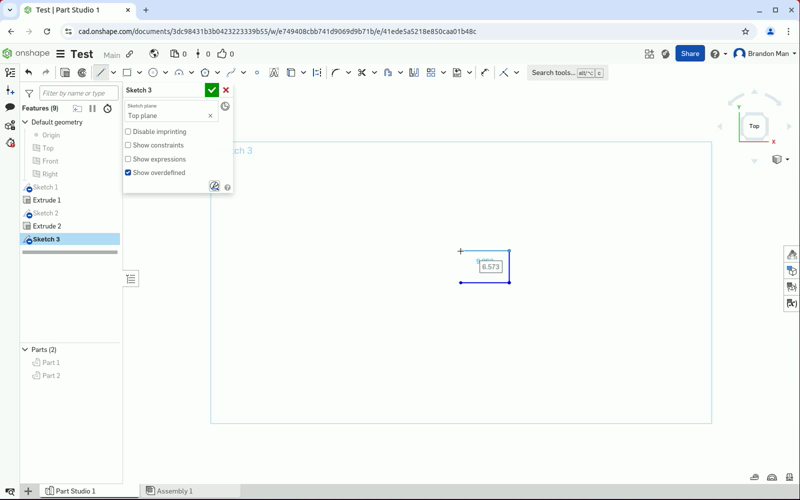
key_up(shift)
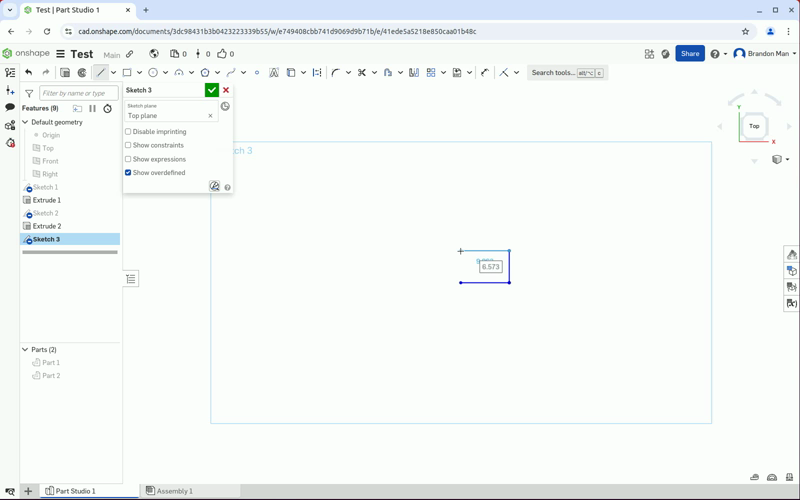
mouse_move(490, 250)
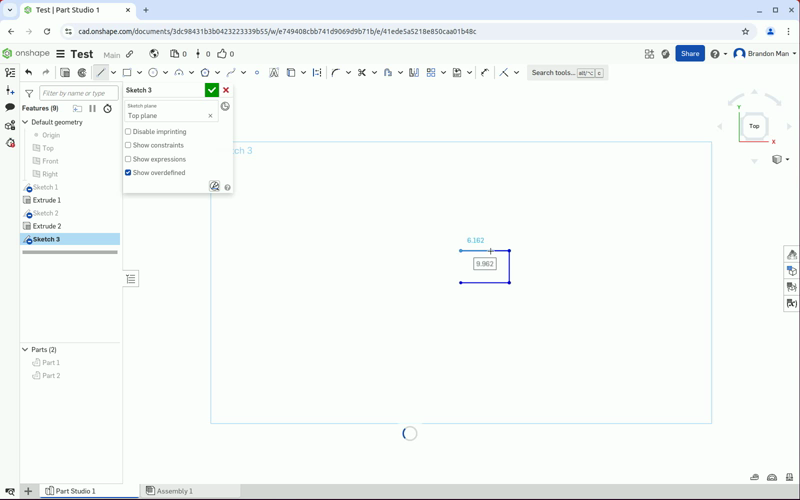
key_down(shift)
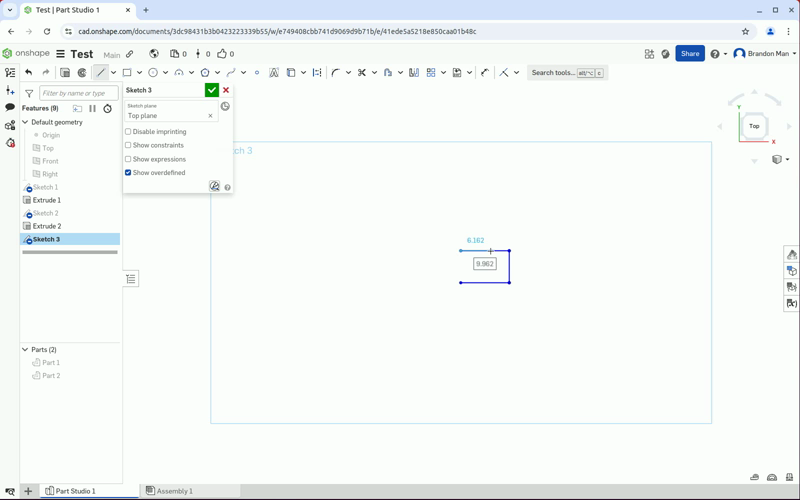
mouse_move(460, 282)
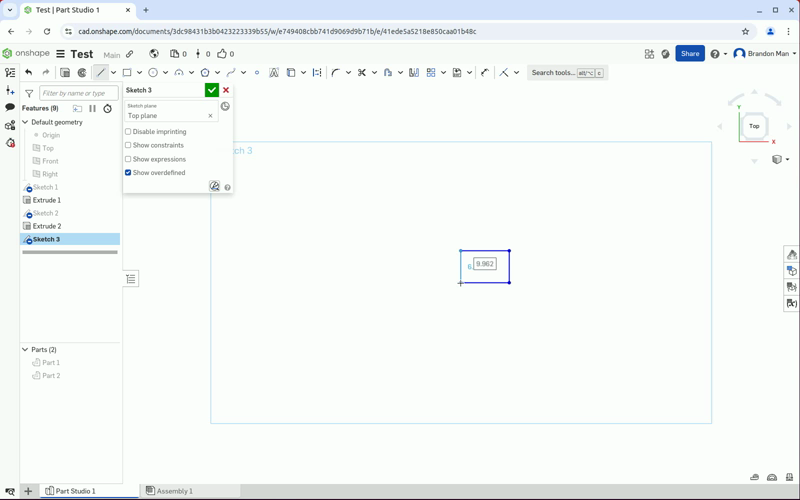
key_up(shift)
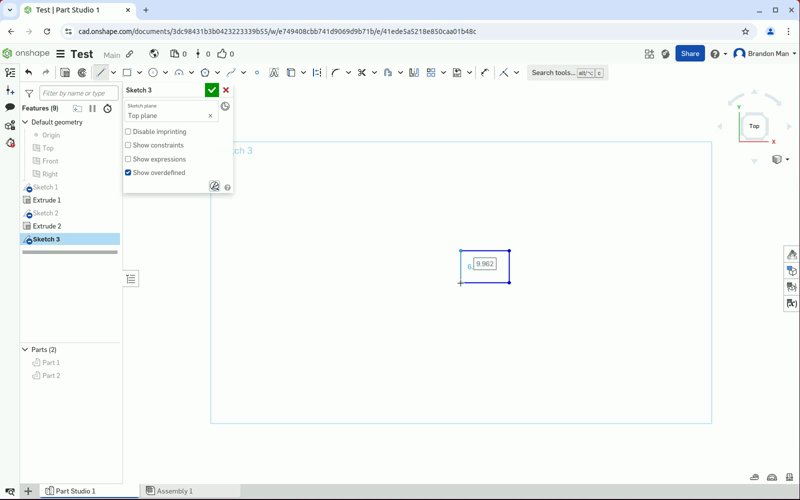
click(460, 282)
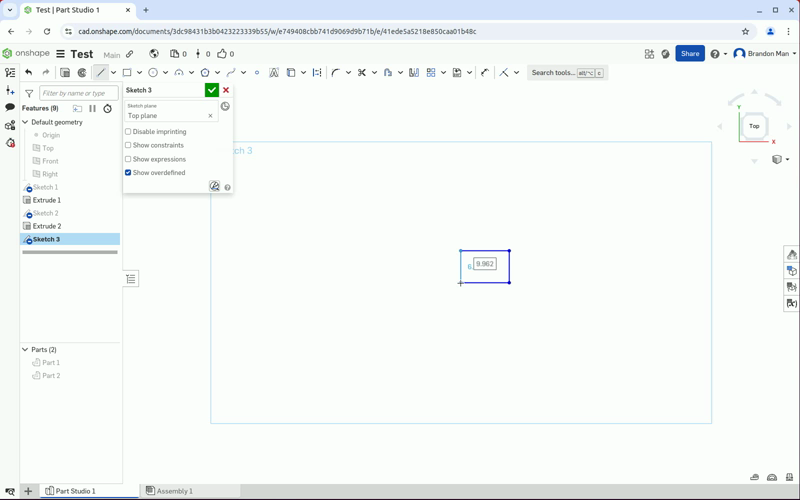
key(esc)
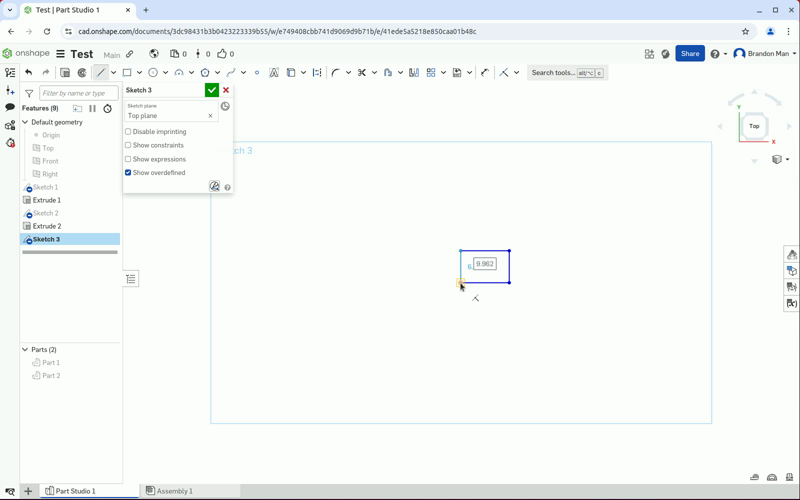
mouse_move(489, 259)
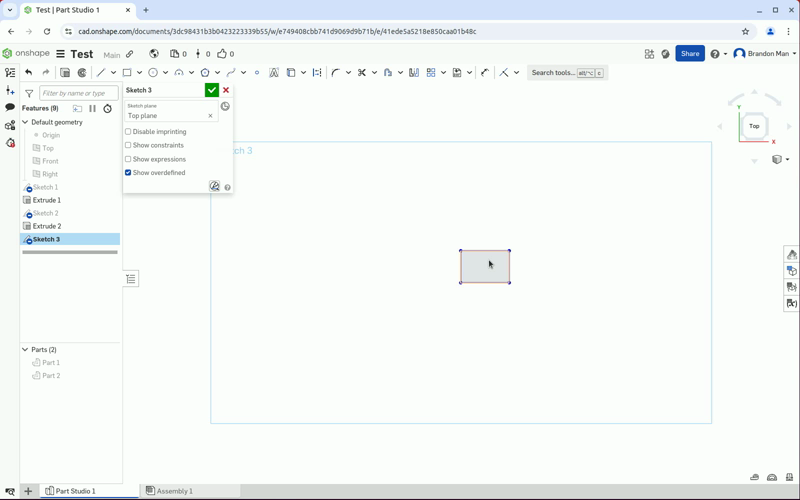
scroll(6)
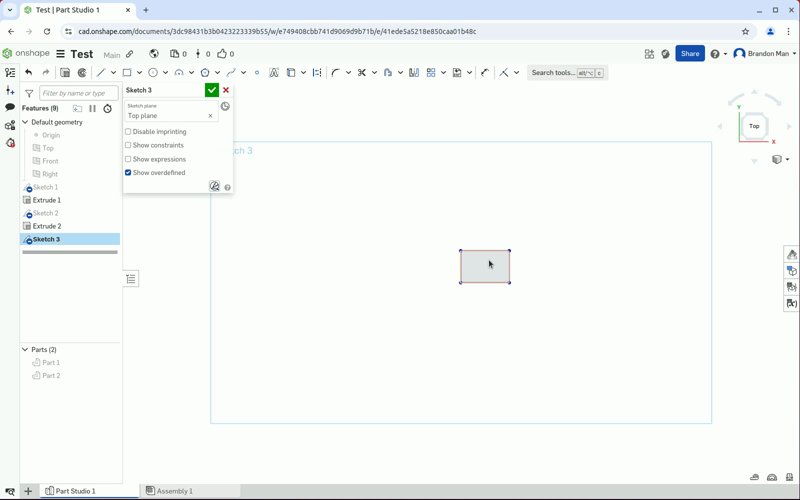
scroll(6)
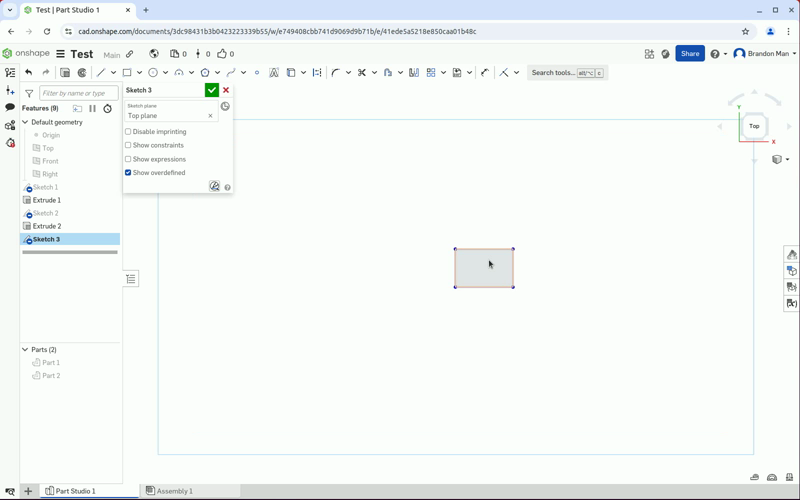
scroll(6)
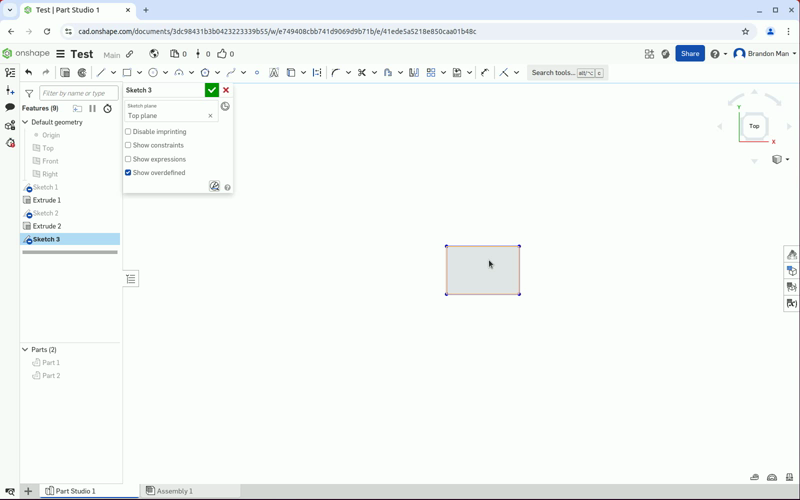
scroll(6)
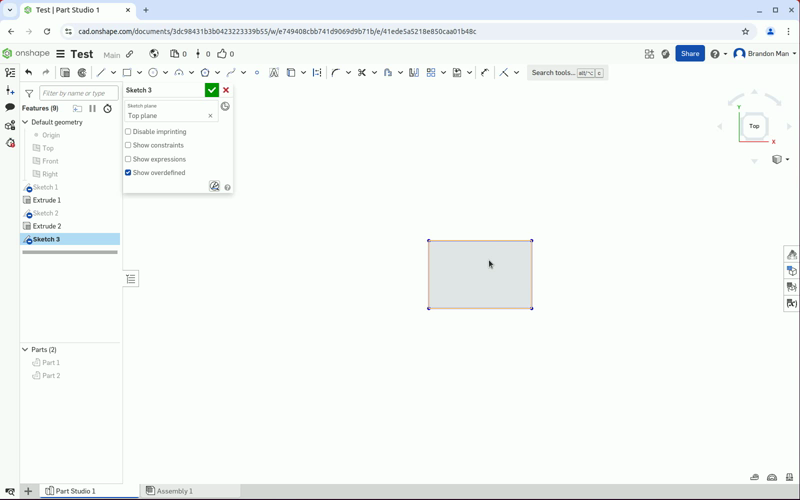
scroll(6)
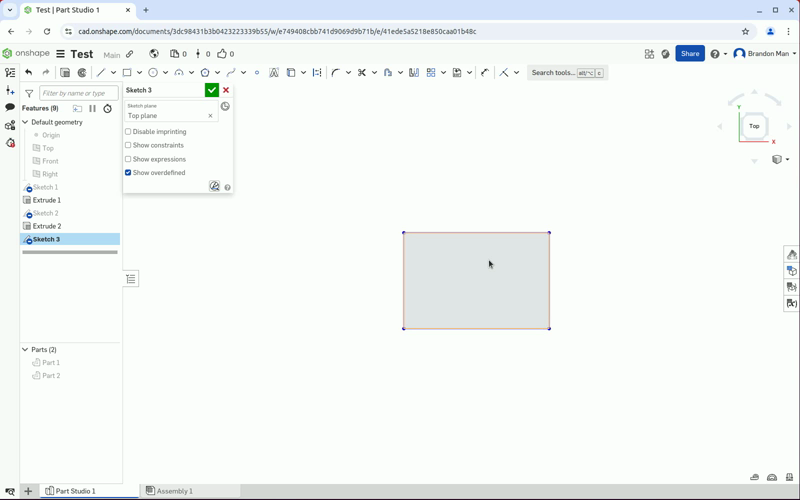
scroll(6)
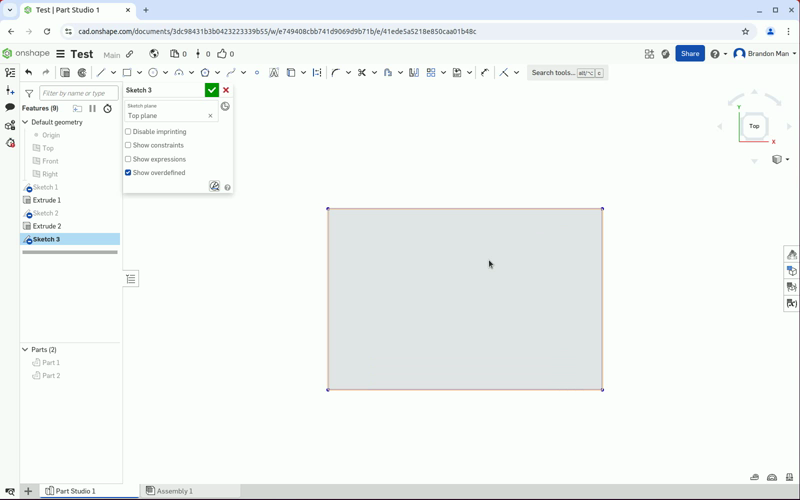
scroll(6)
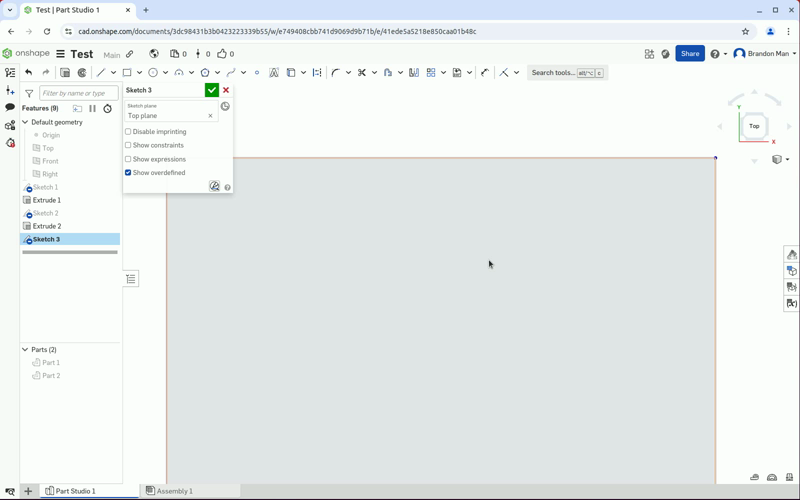
click(489, 259)
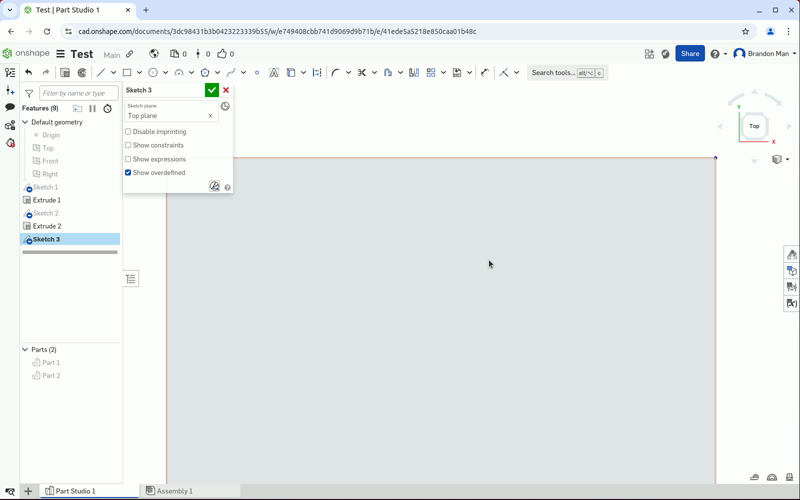
scroll(-6)
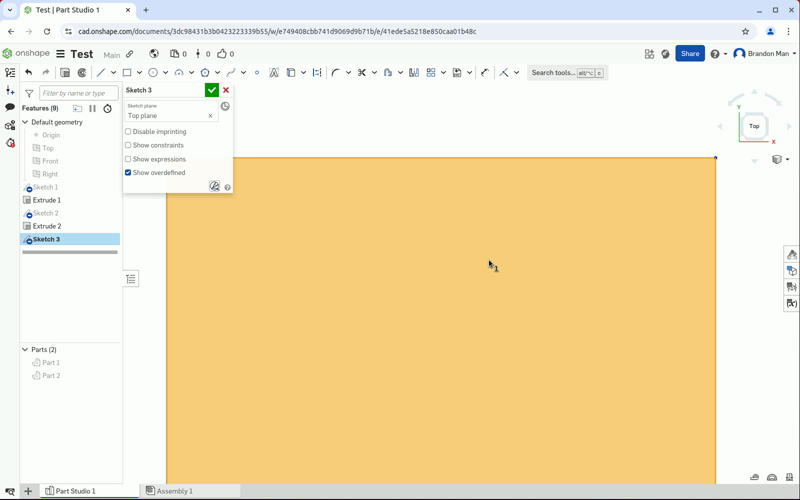
scroll(-6)
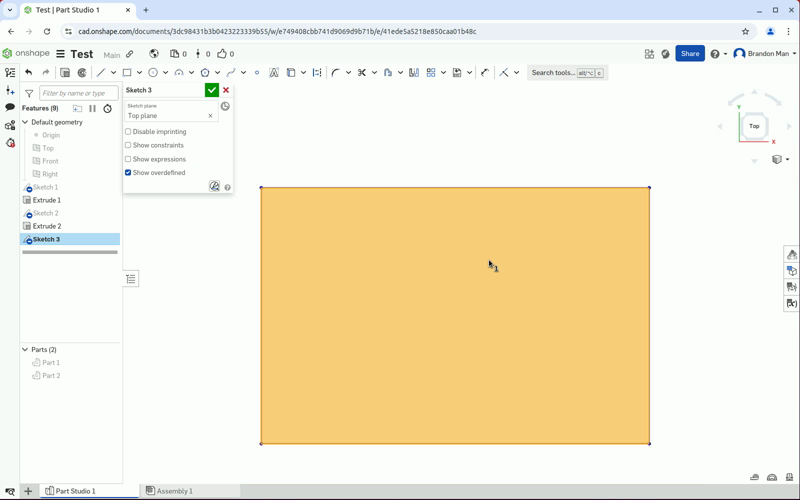
scroll(-6)
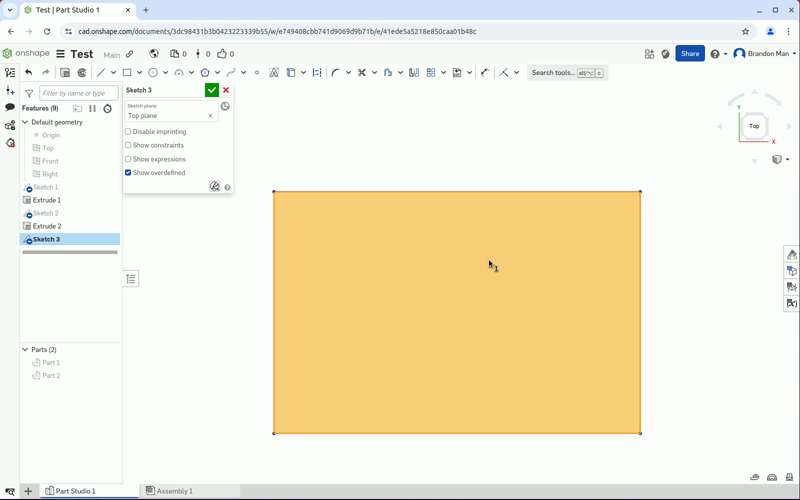
scroll(-6)
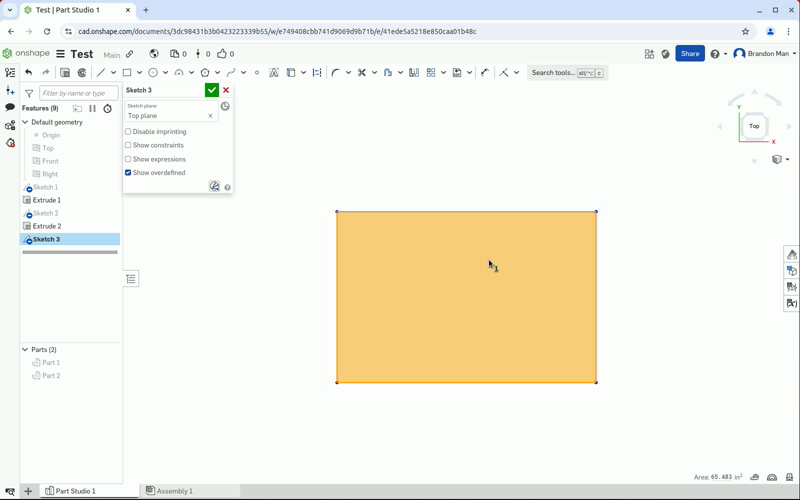
scroll(-6)
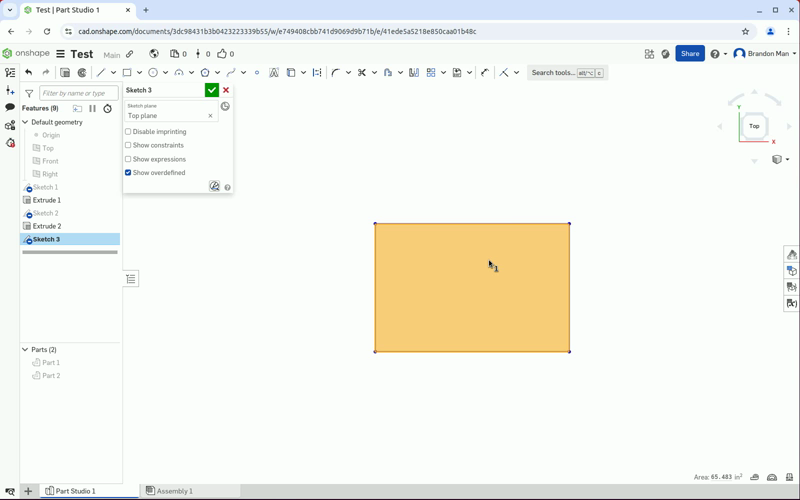
scroll(-6)
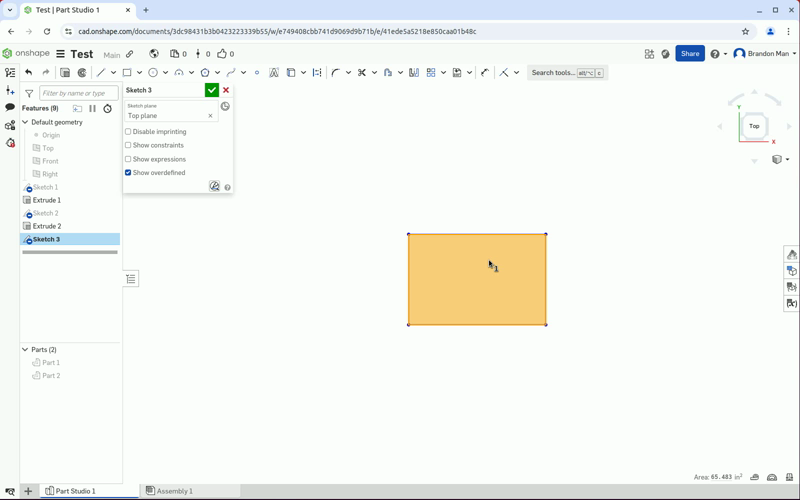
scroll(-6)
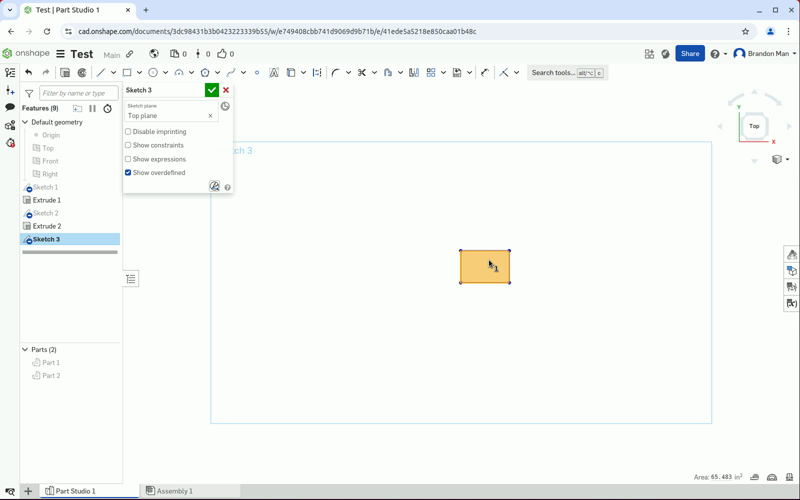
mouse_move(73, 352)
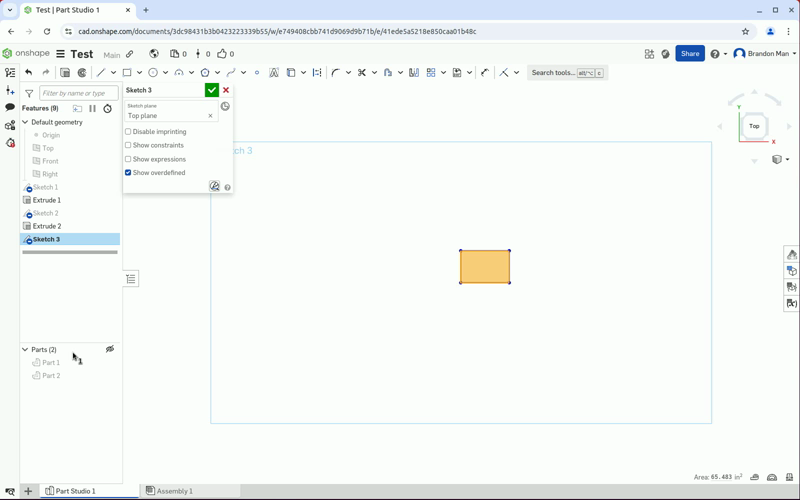
key(shift+y)
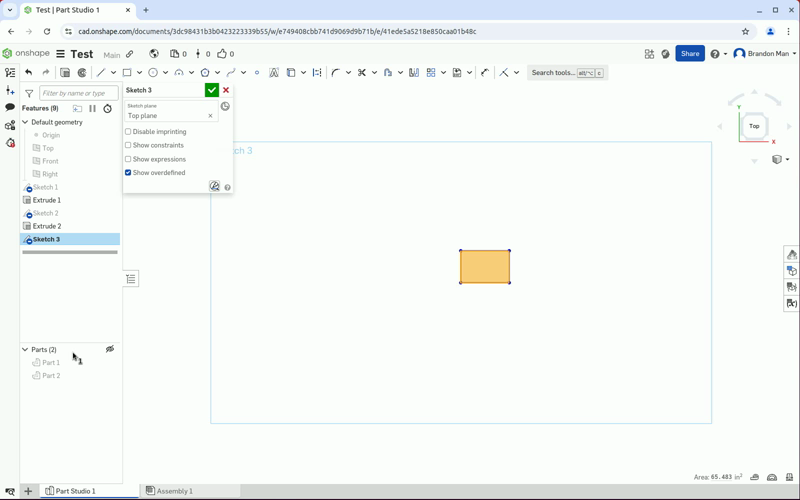
key(shift+e)
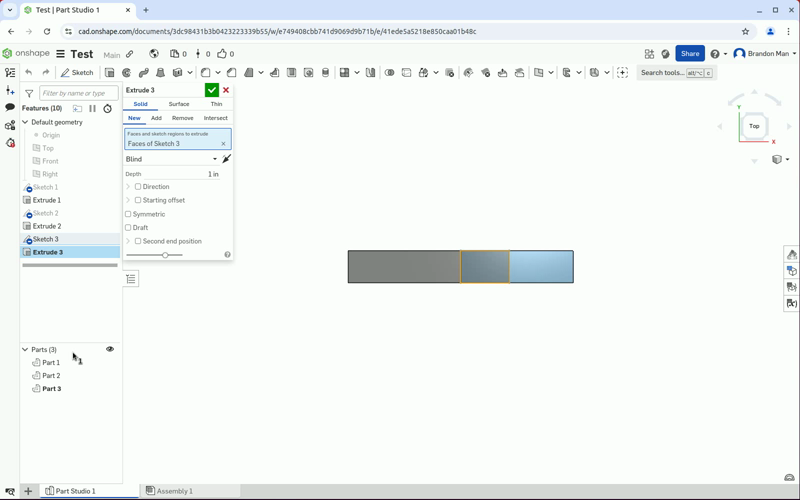
mouse_move(143, 106)
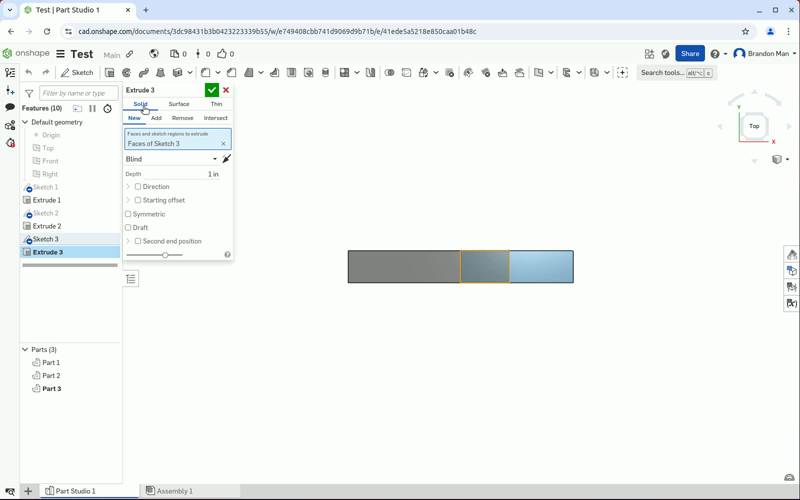
click(143, 106)
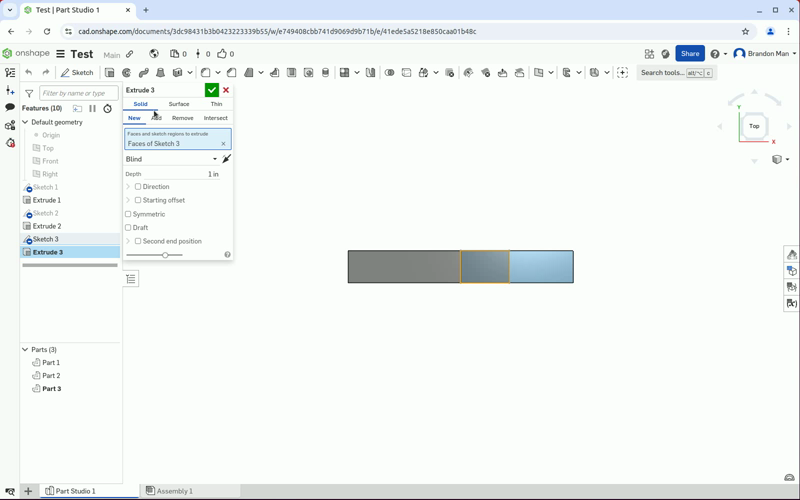
mouse_move(186, 120)
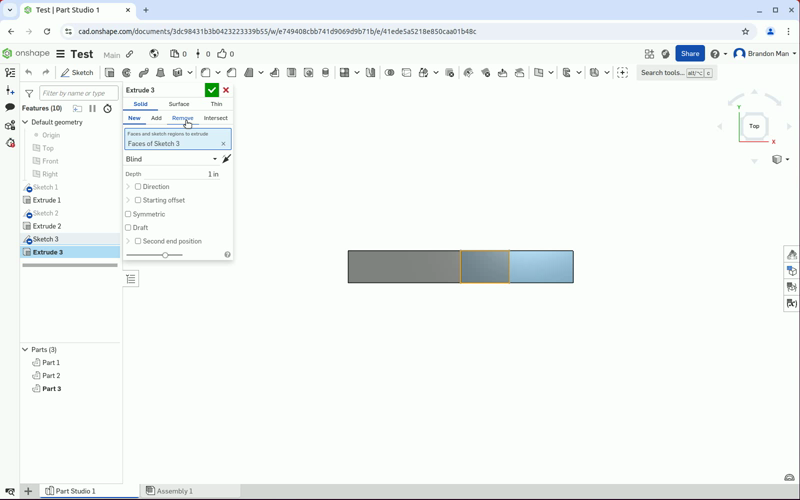
click(186, 120)
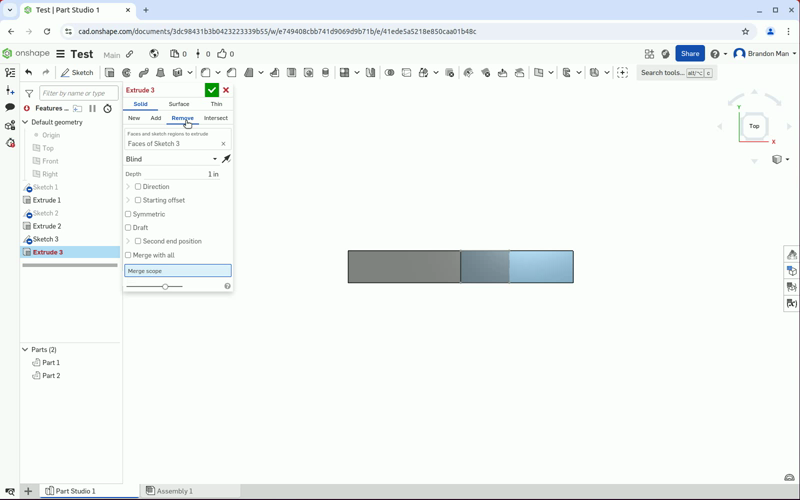
key(tab, 4)
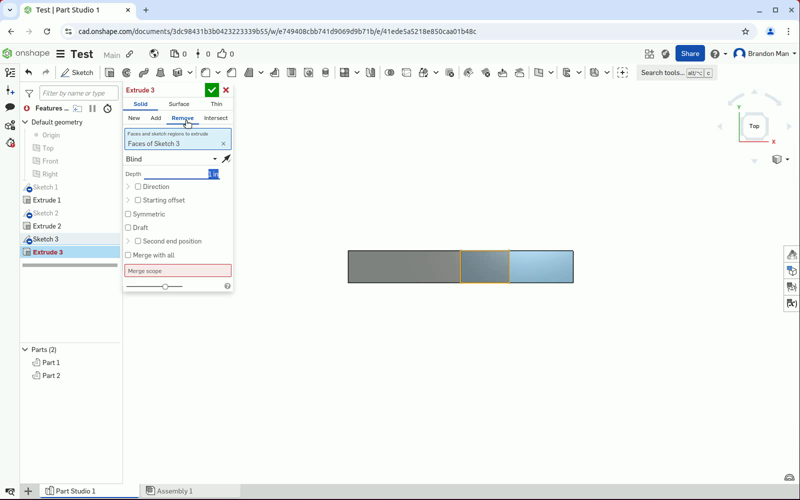
text(-3.37)
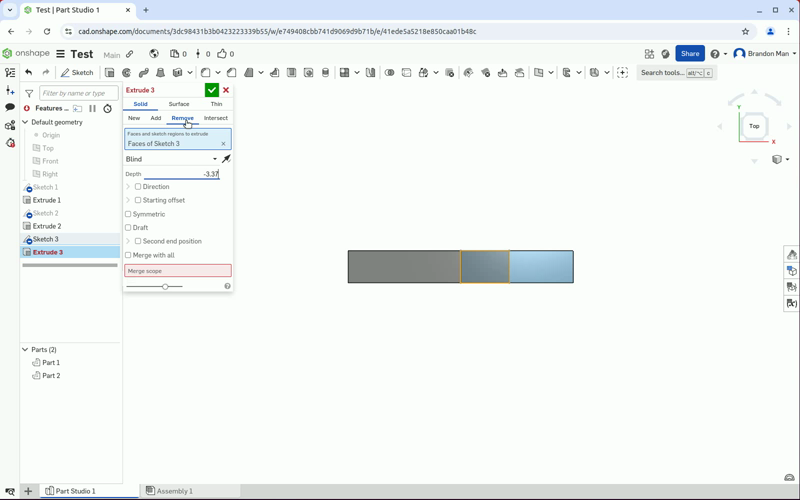
key(tab, 6)
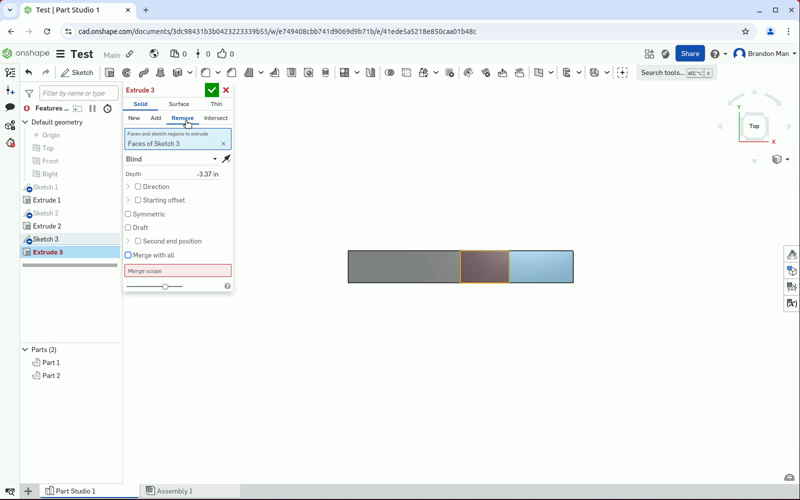
key(space)
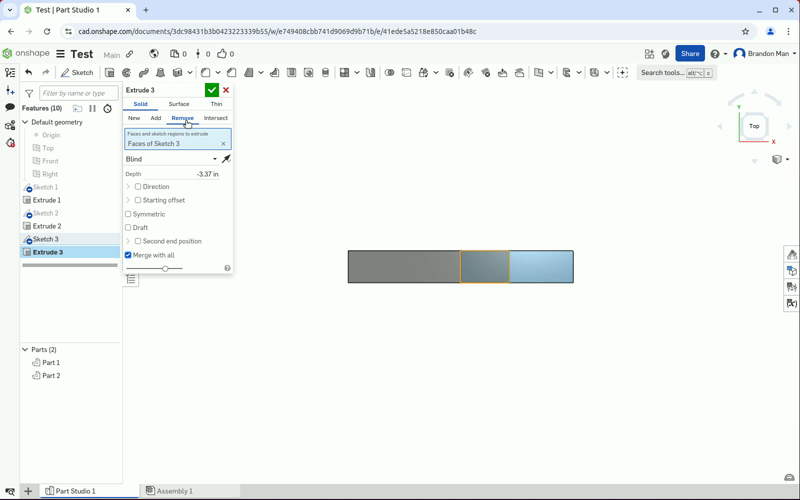
key(enter)
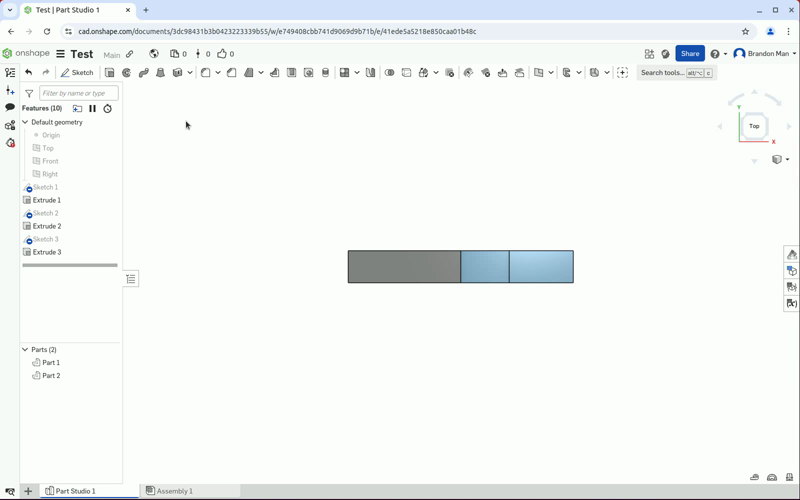
key(shift+h)
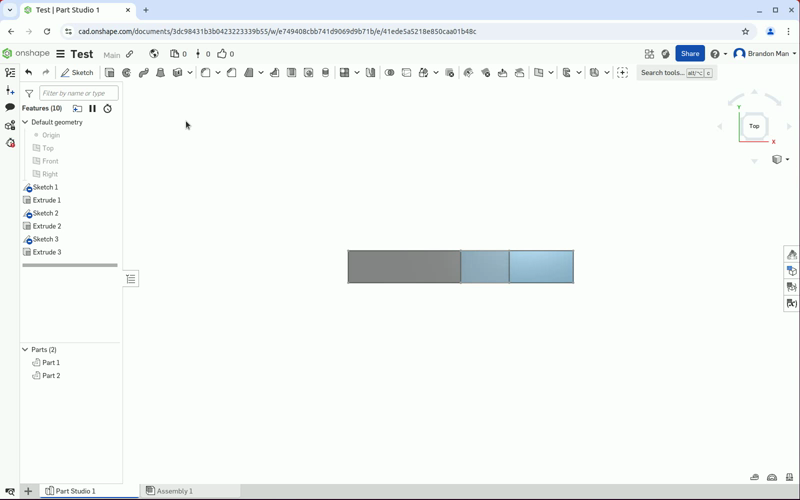
key(shift+h)
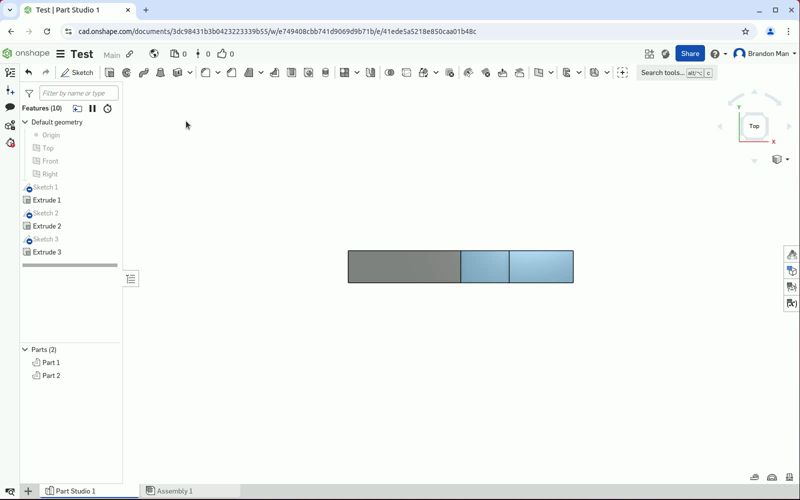
mouse_move(73, 189)
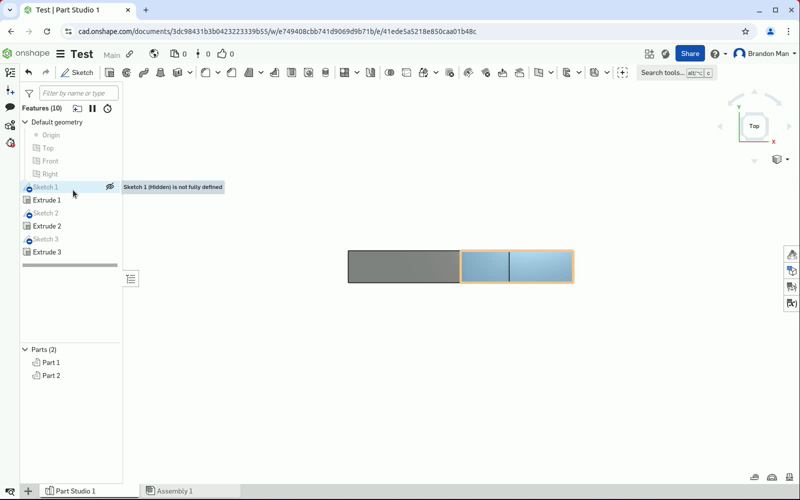
click(73, 189)
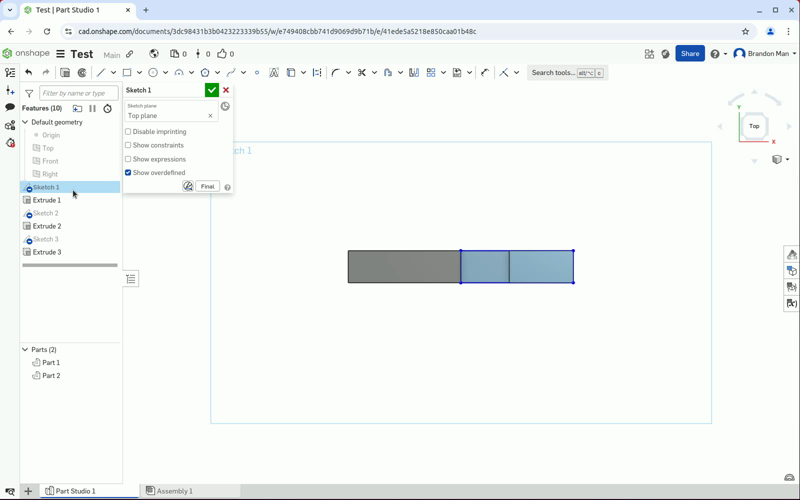
mouse_move(229, 92)
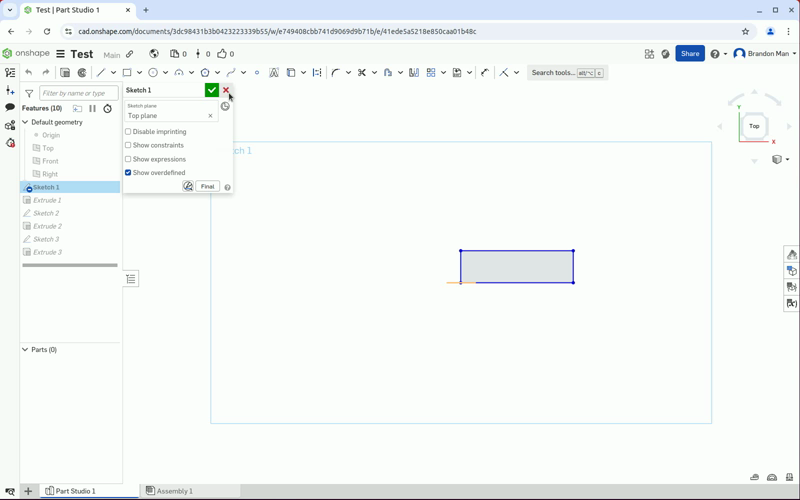
click(229, 92)
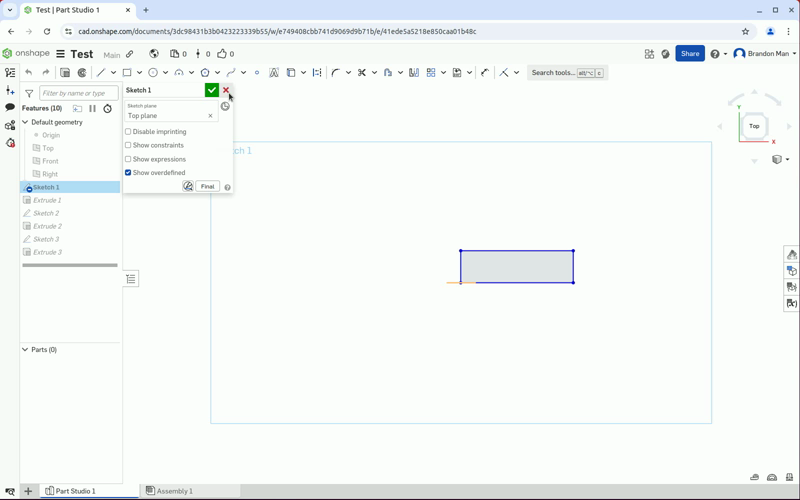
key(shift+s)
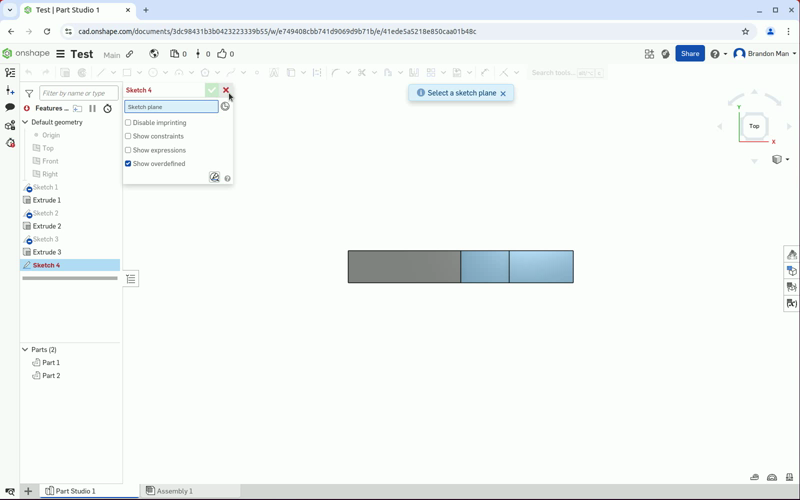
mouse_move(73, 150)
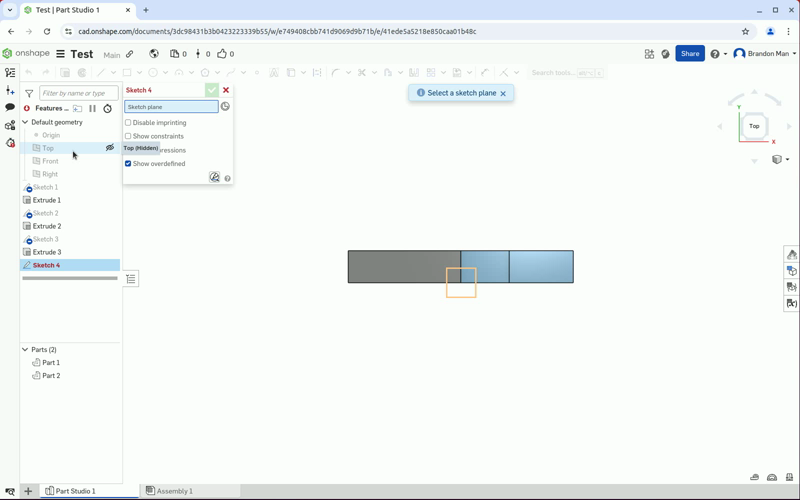
click(73, 150)
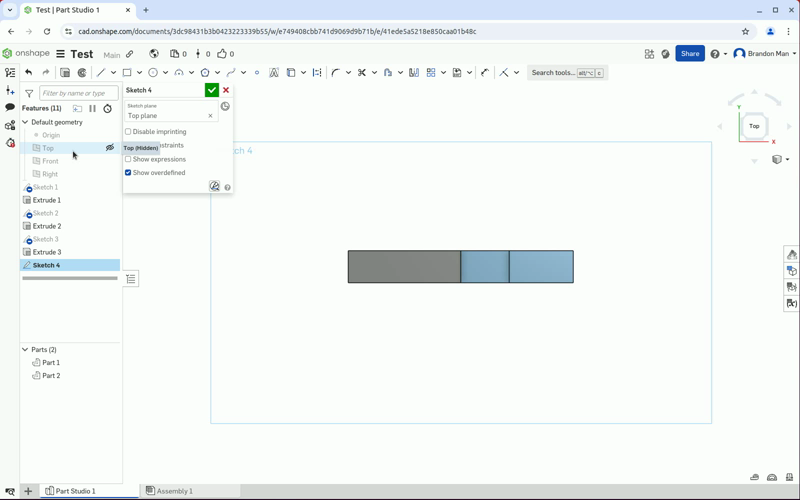
mouse_move(73, 352)
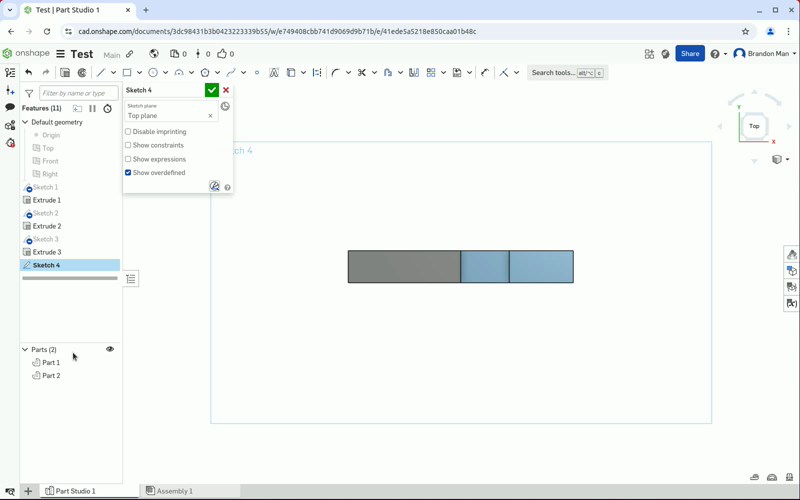
key(y)
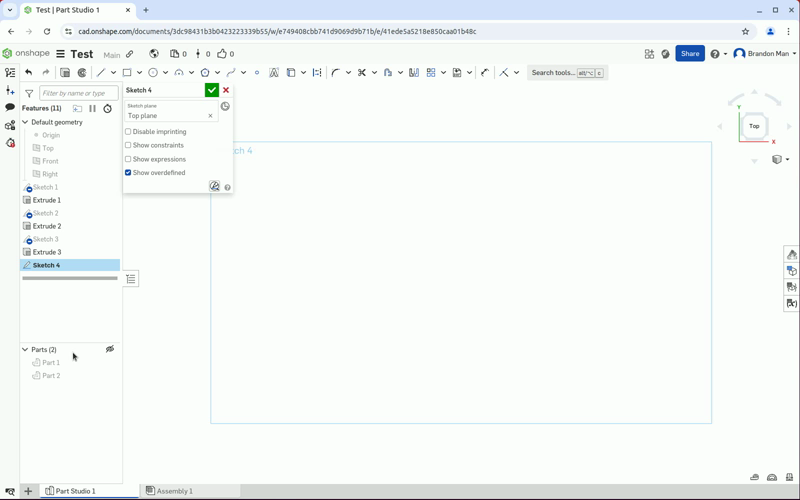
key(l)
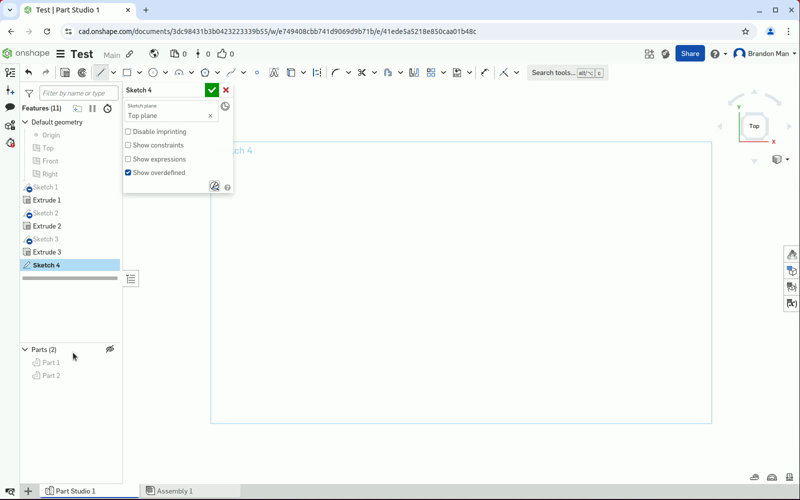
key_down(shift)
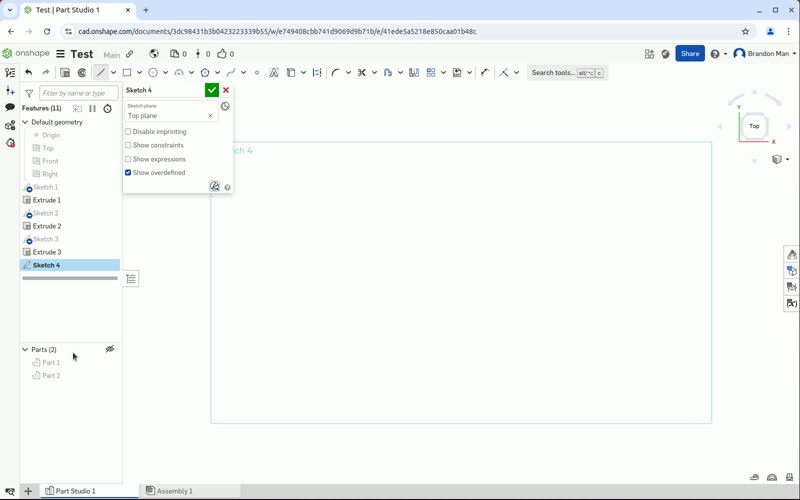
mouse_move(412, 282)
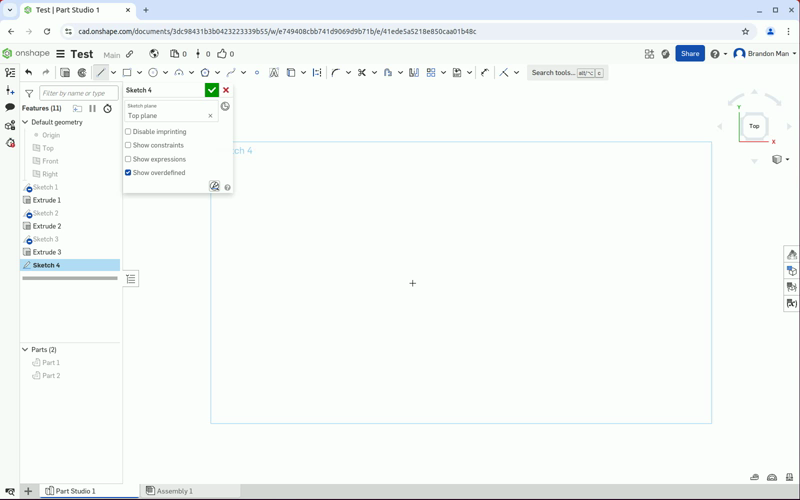
click(412, 282)
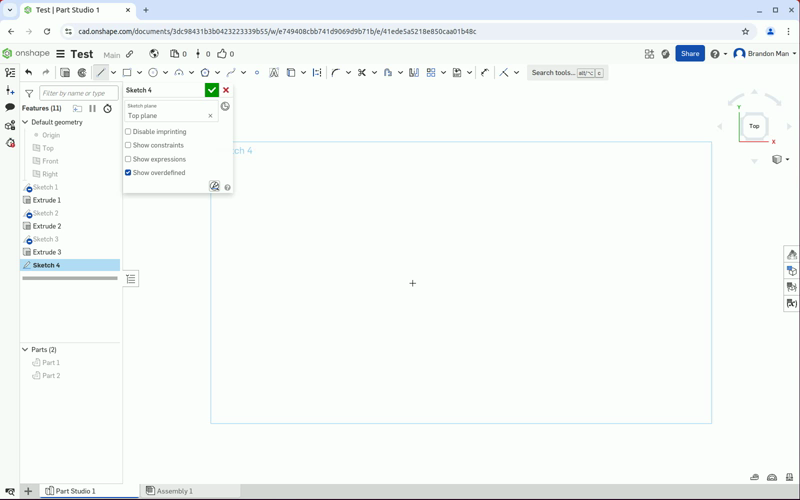
key_up(shift)
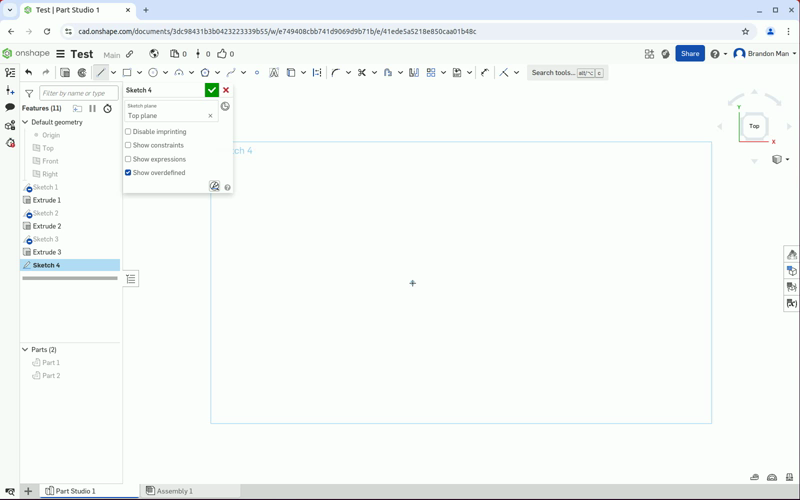
key_down(shift)
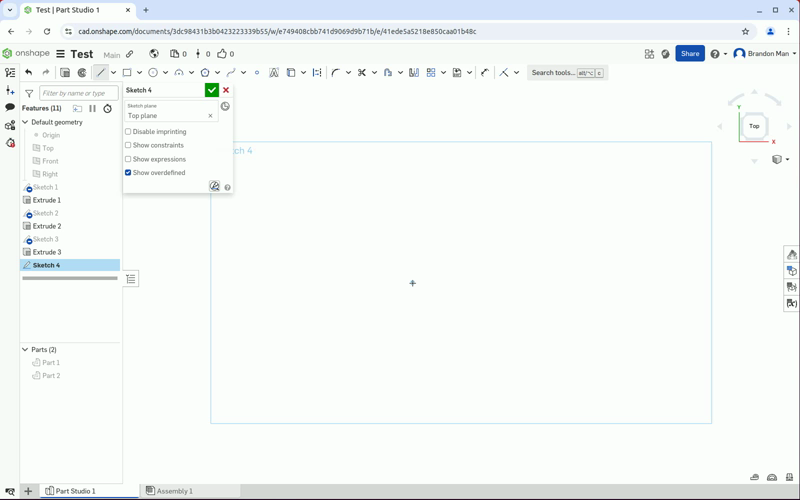
mouse_move(442, 282)
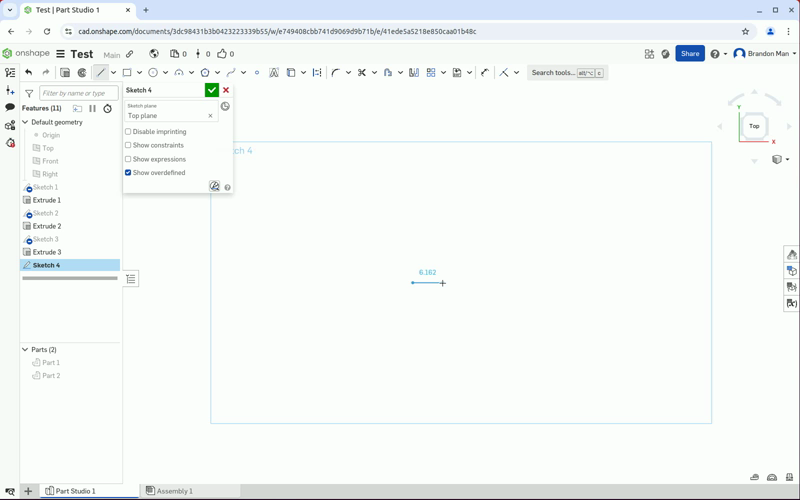
mouse_move(461, 282)
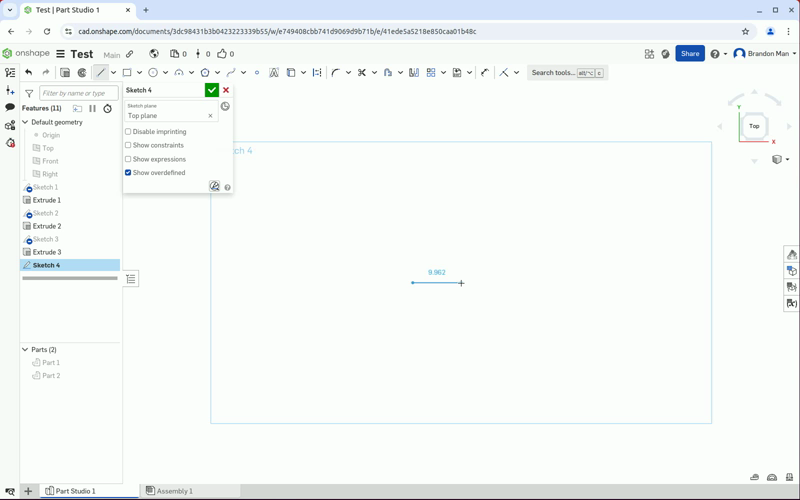
click(461, 282)
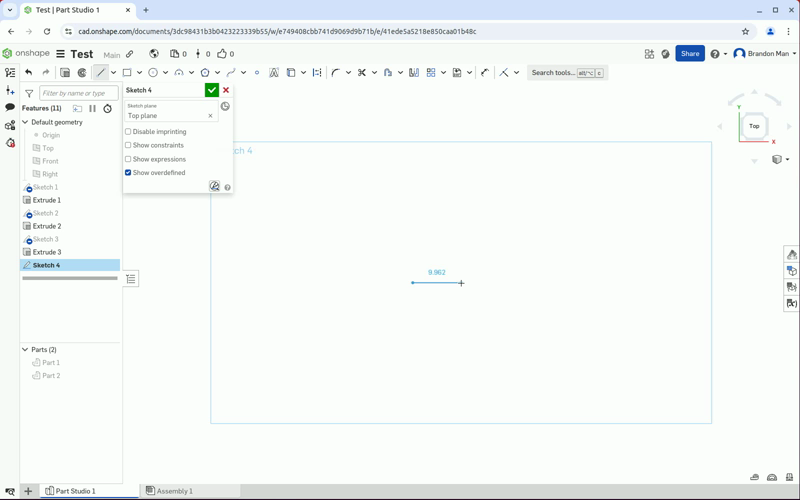
key_up(shift)
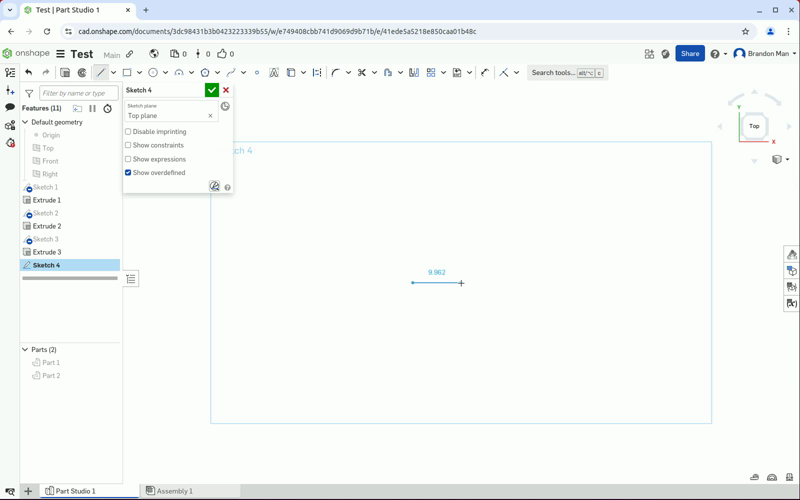
key_down(shift)
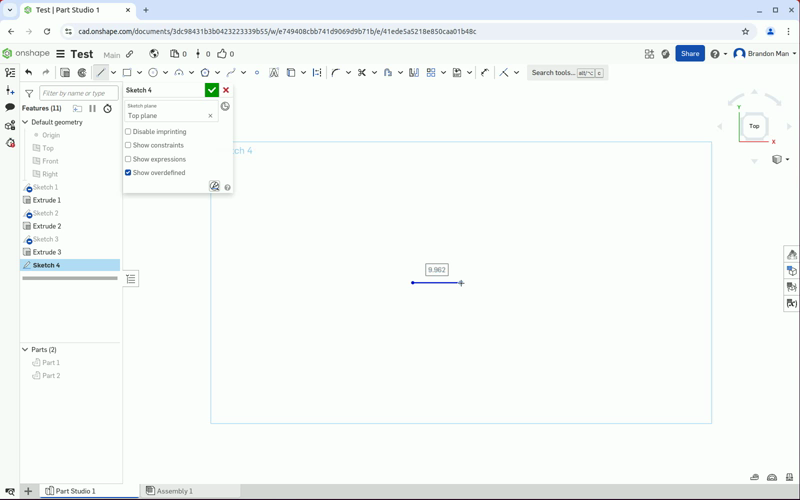
mouse_move(491, 282)
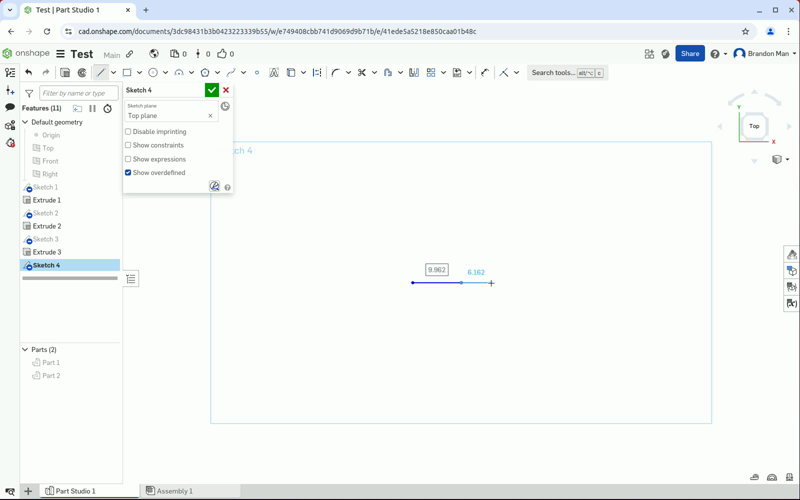
mouse_move(461, 250)
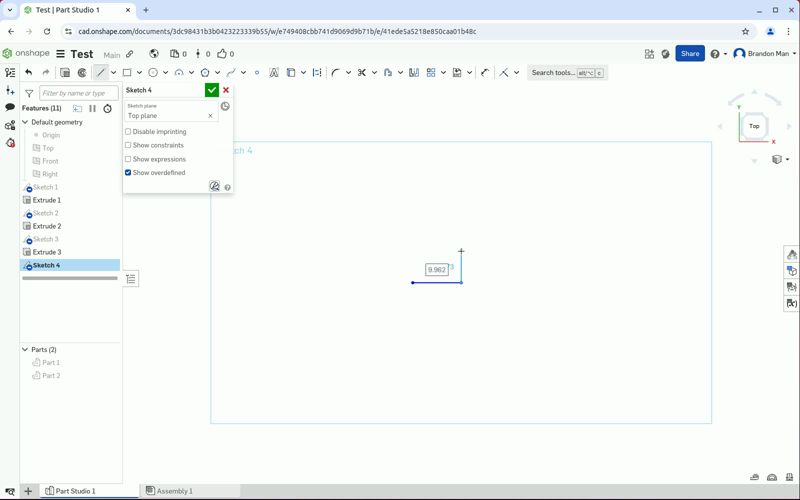
click(461, 250)
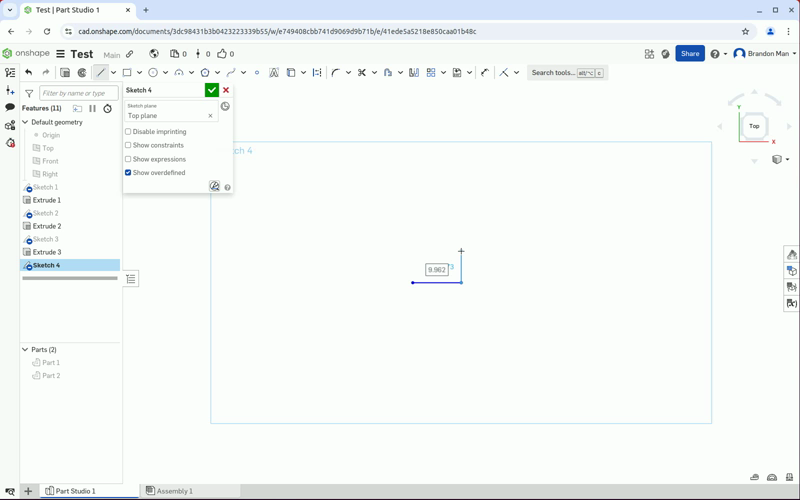
key_up(shift)
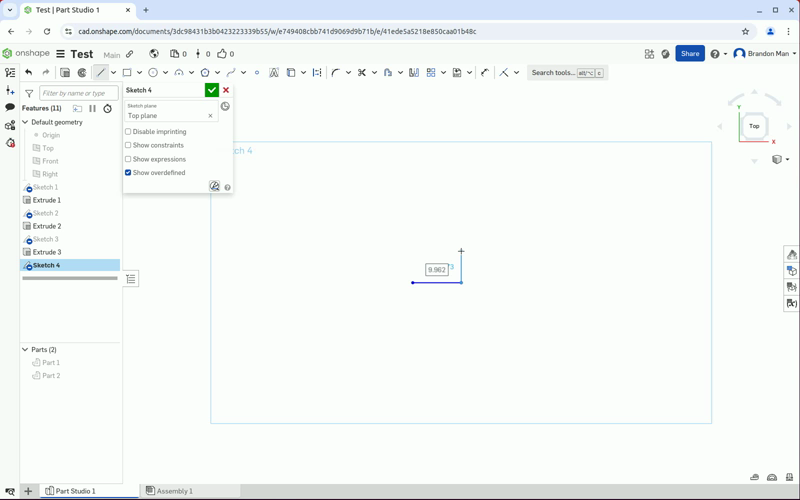
key_down(shift)
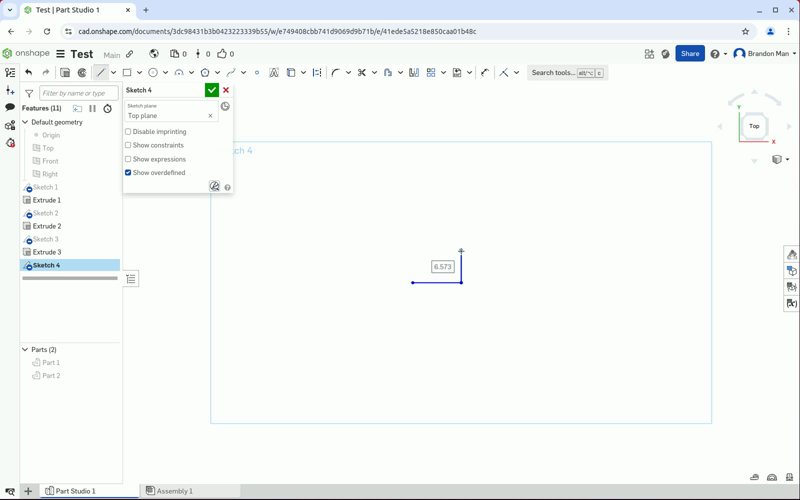
mouse_move(491, 250)
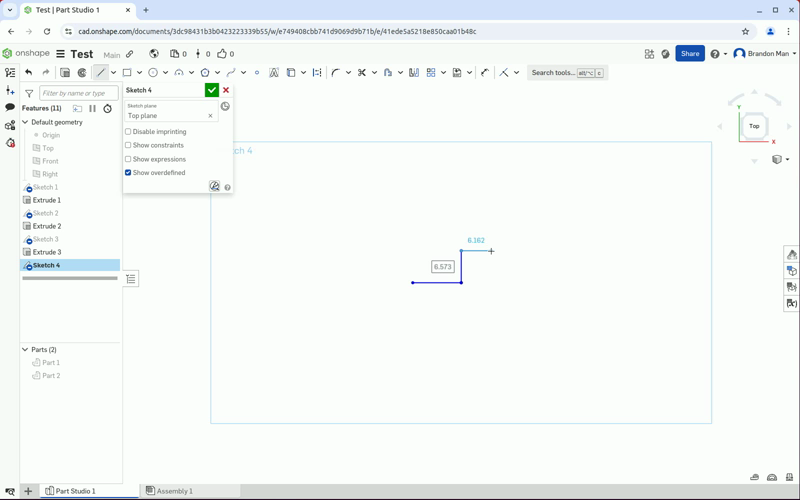
mouse_move(412, 250)
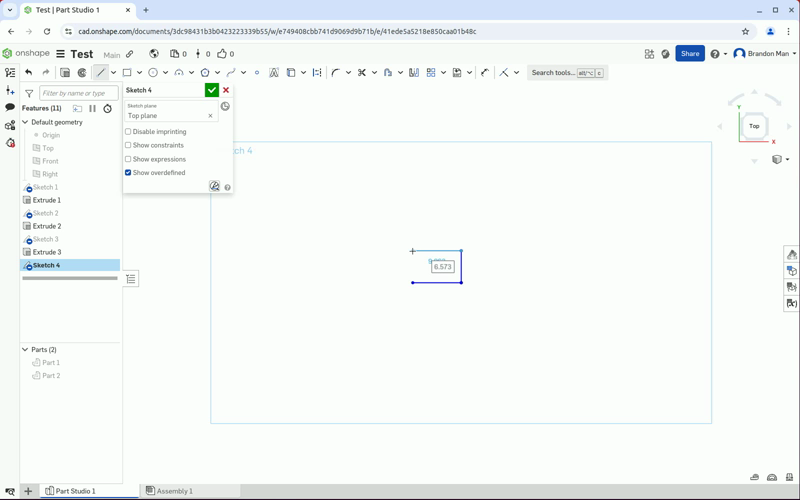
click(412, 250)
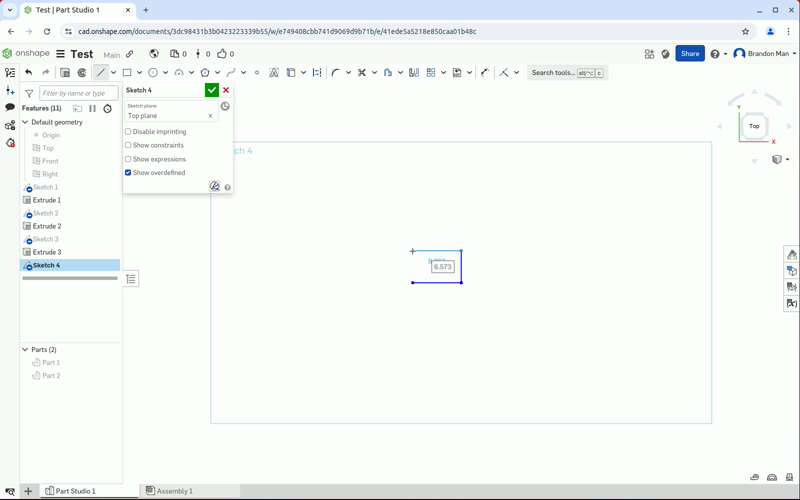
key_up(shift)
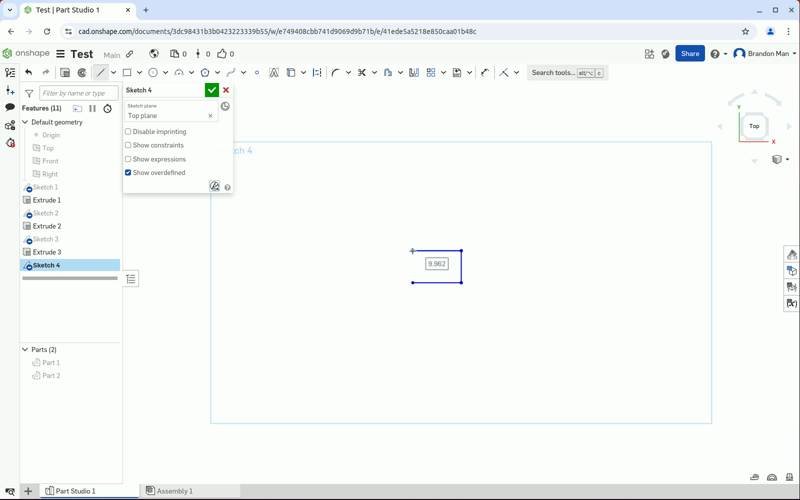
mouse_move(442, 250)
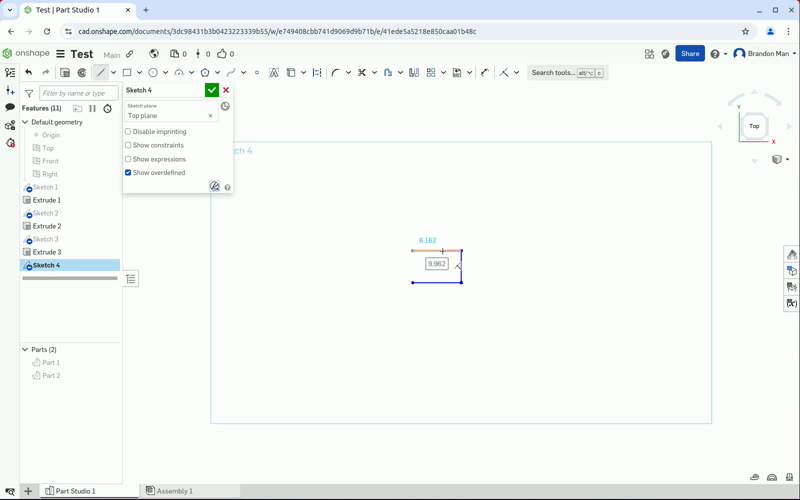
key_down(shift)
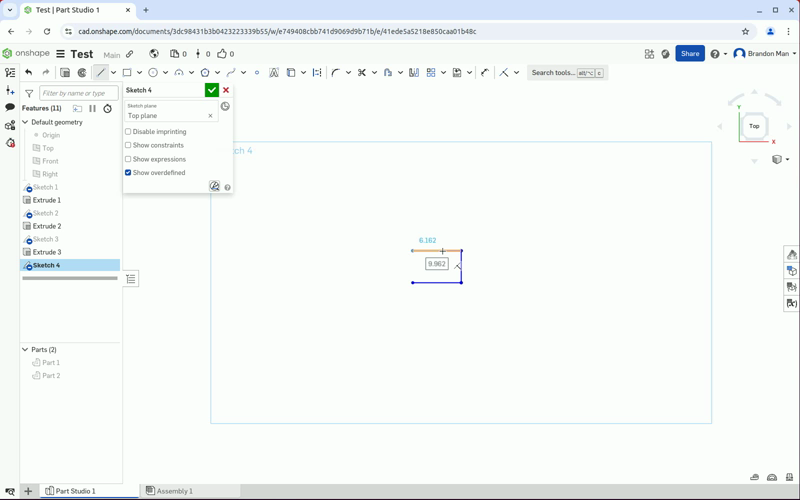
mouse_move(412, 282)
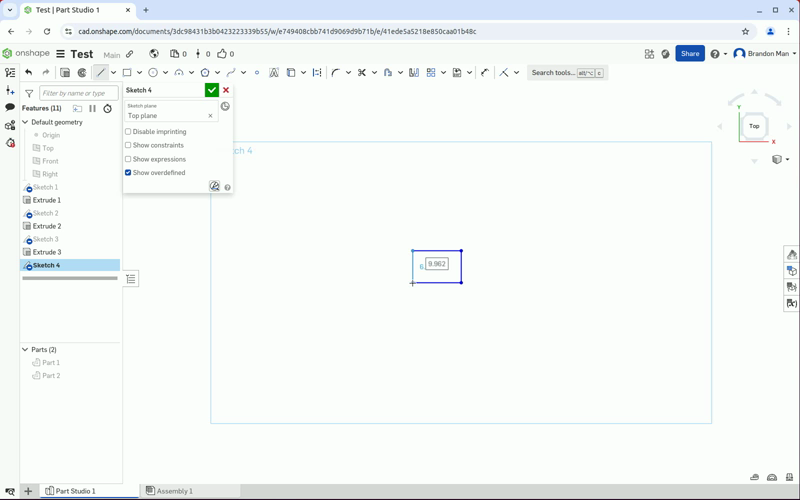
key_up(shift)
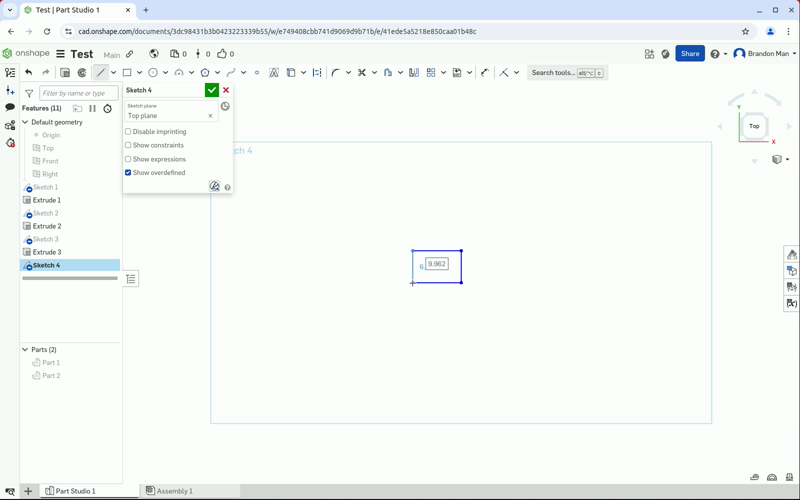
click(412, 282)
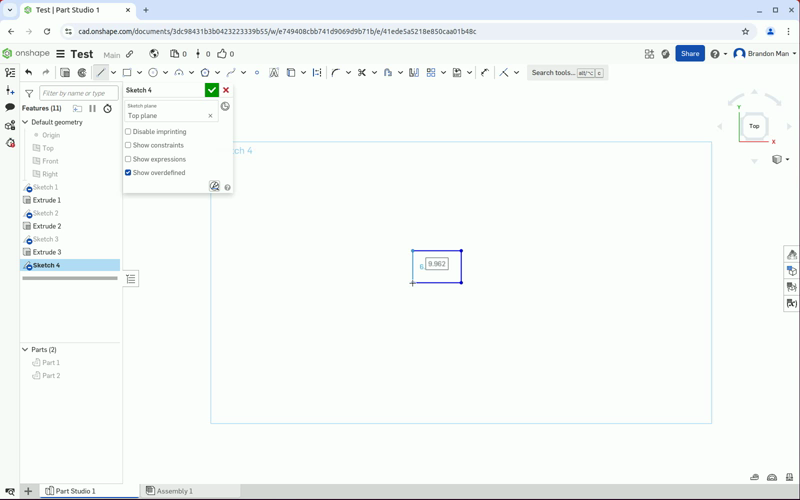
key(esc)
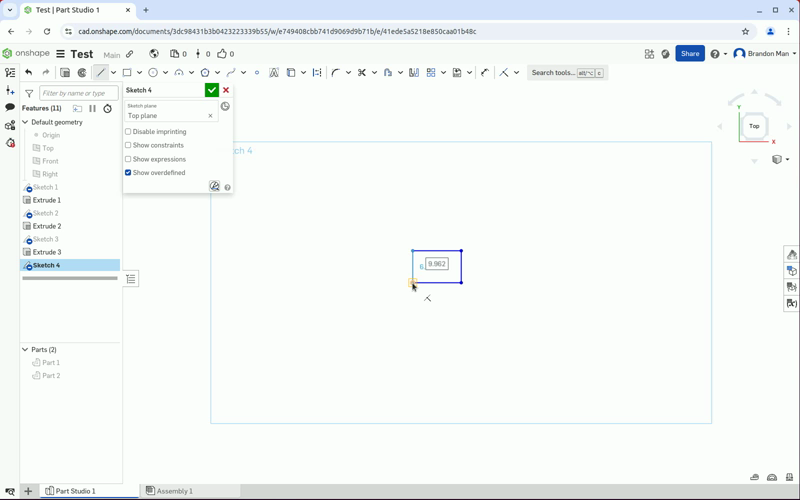
mouse_move(455, 262)
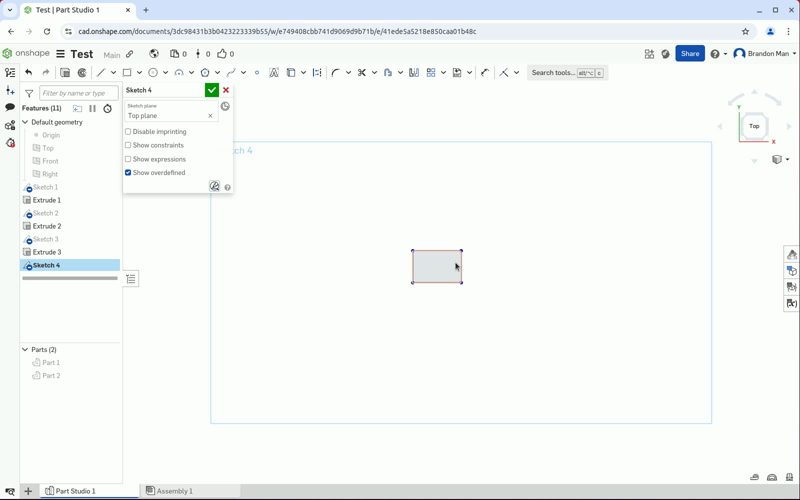
scroll(6)
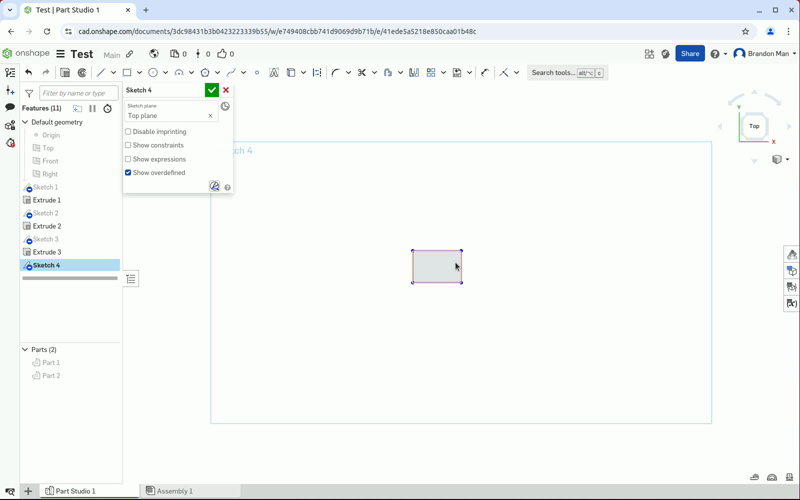
scroll(6)
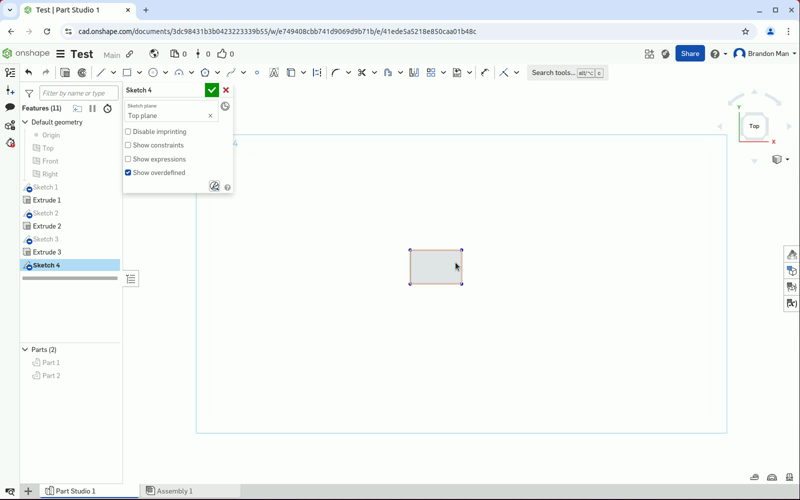
scroll(6)
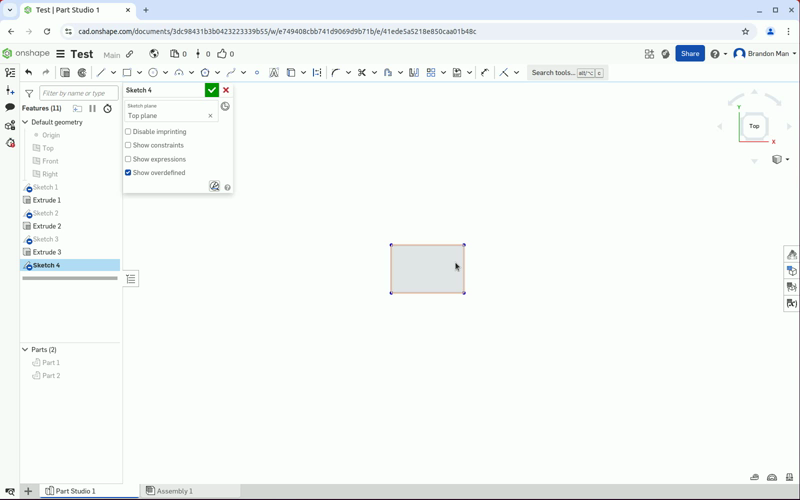
scroll(6)
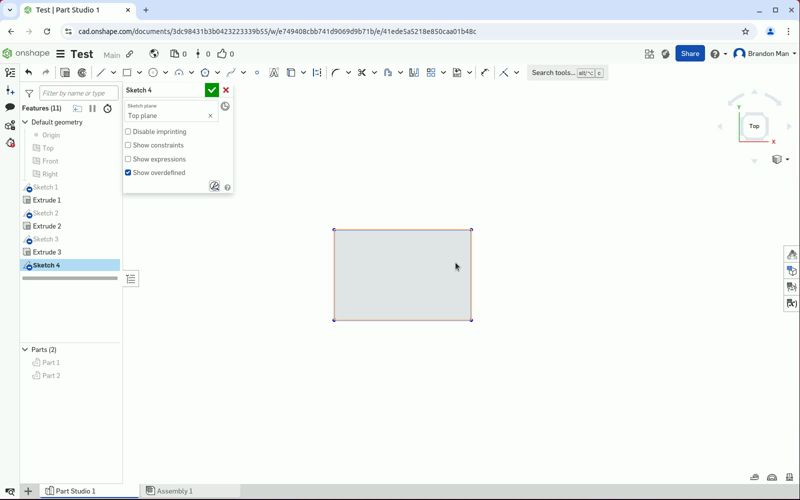
scroll(6)
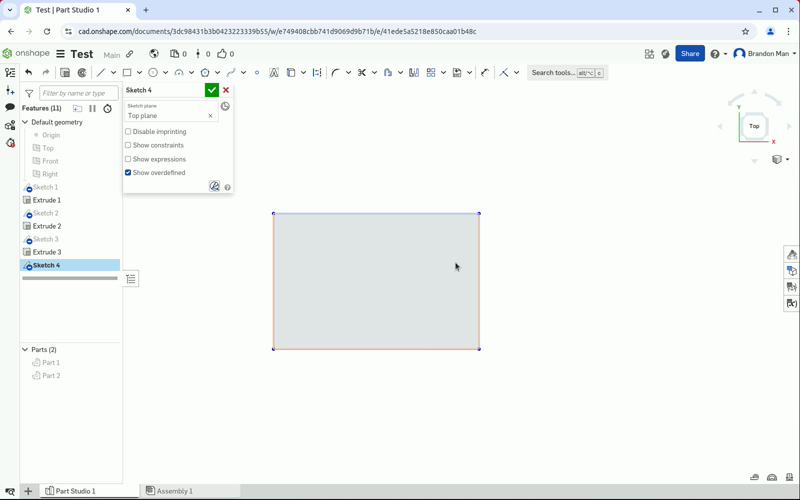
scroll(6)
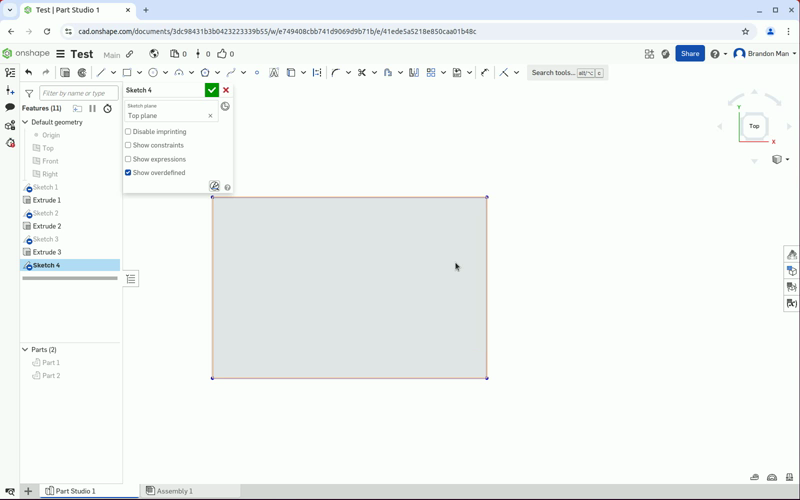
scroll(6)
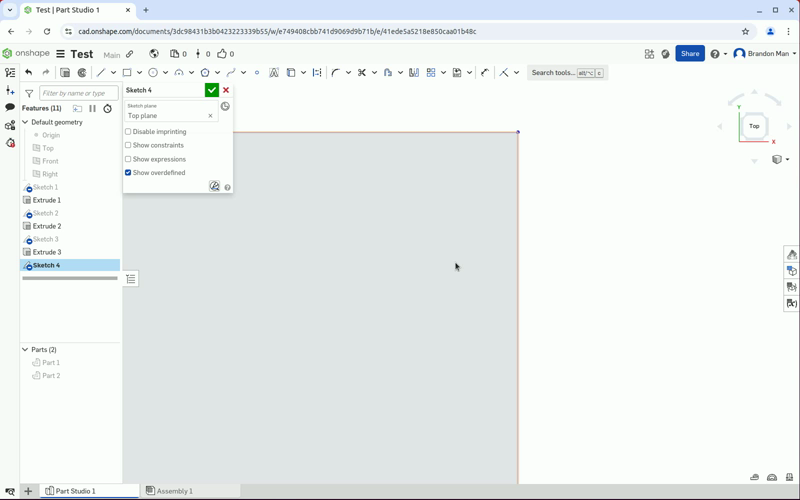
click(455, 262)
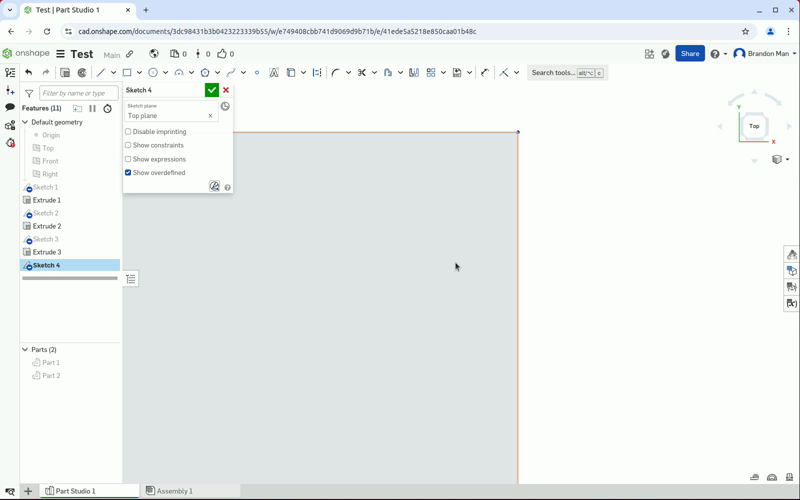
scroll(-6)
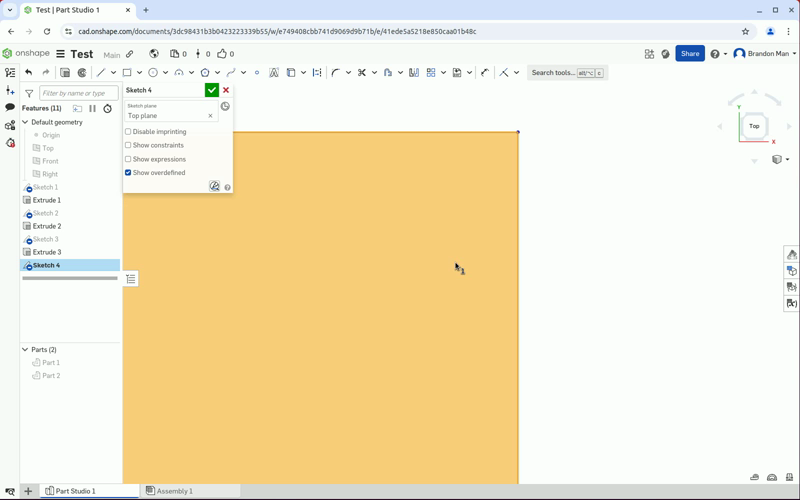
scroll(-6)
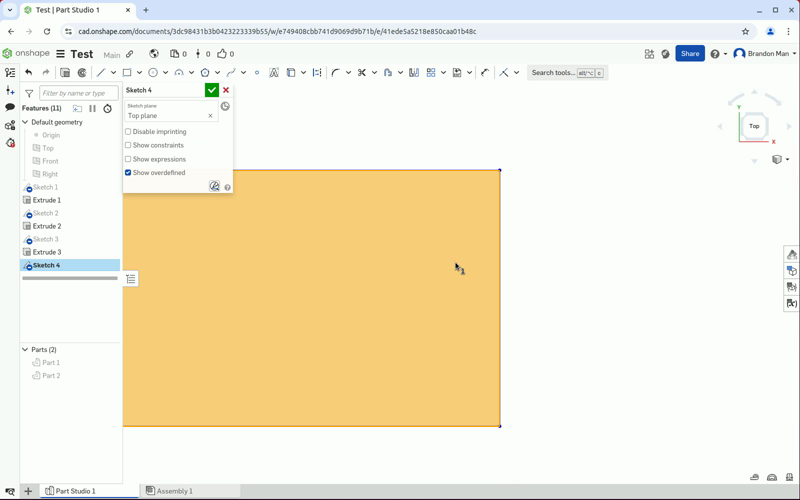
scroll(-6)
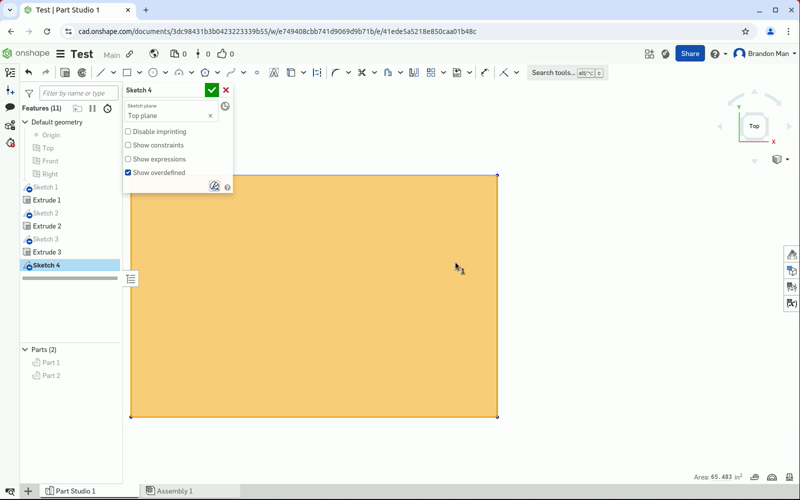
scroll(-6)
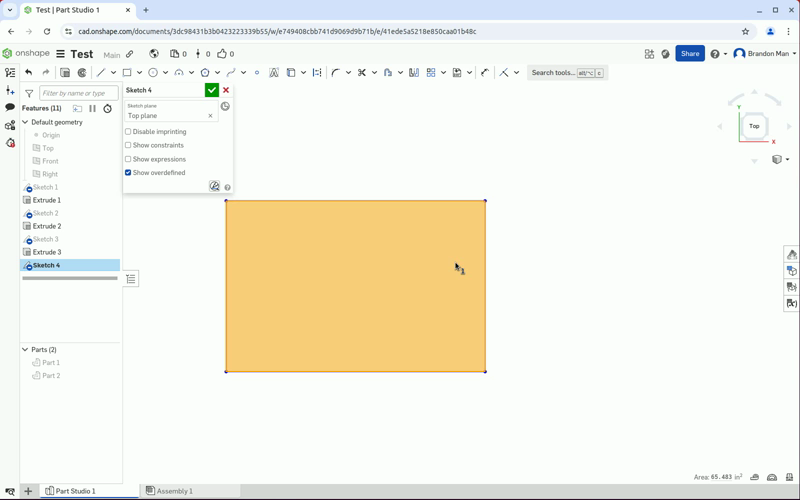
scroll(-6)
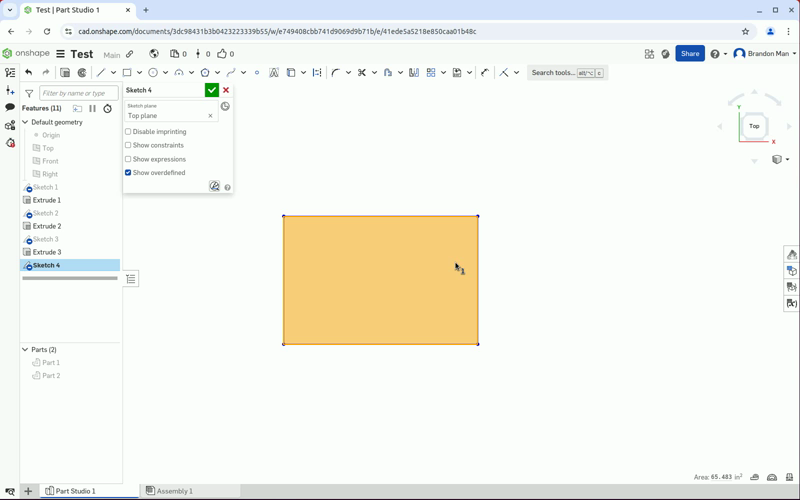
scroll(-6)
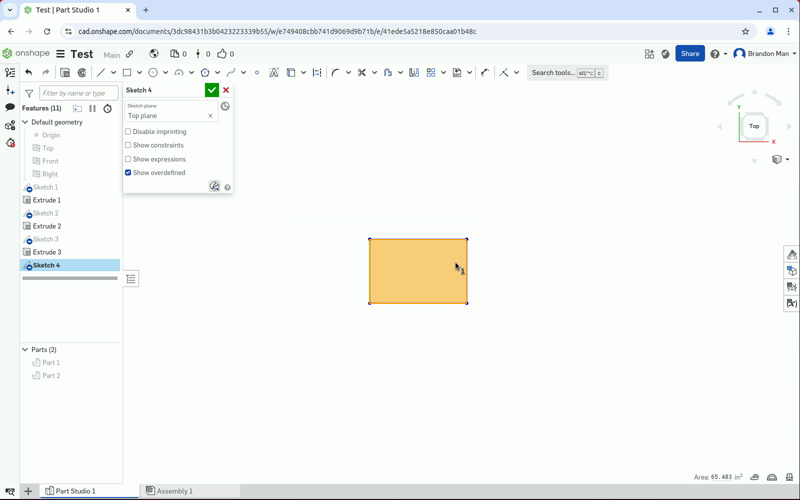
scroll(-6)
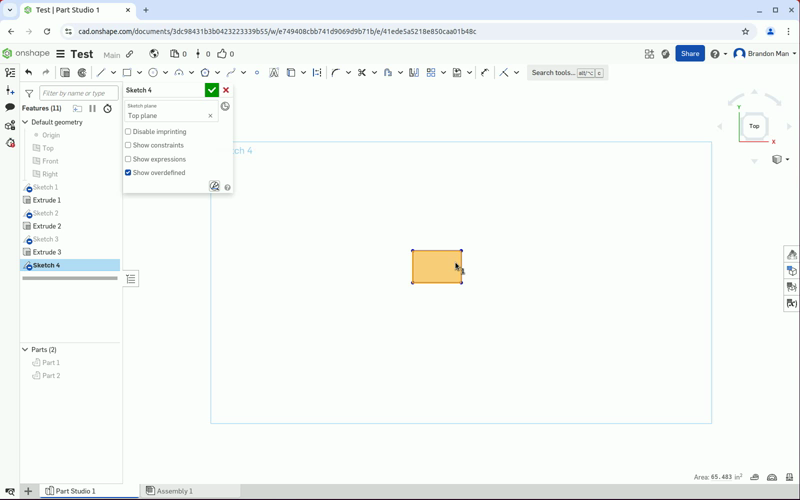
mouse_move(73, 352)
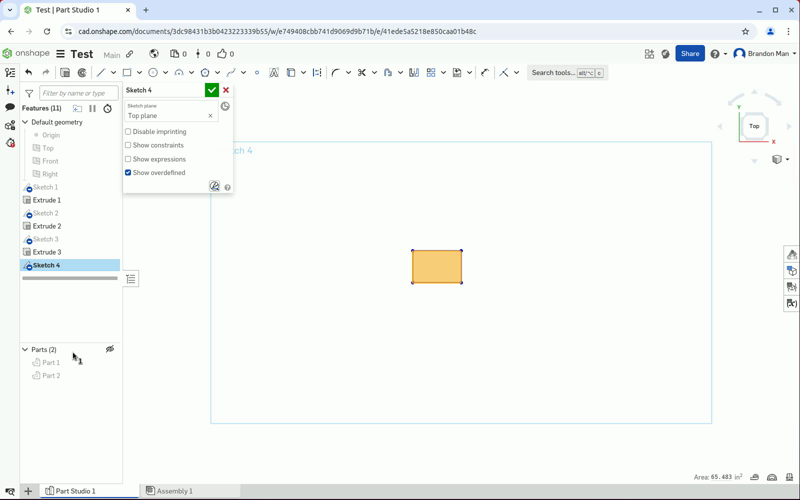
key(shift+y)
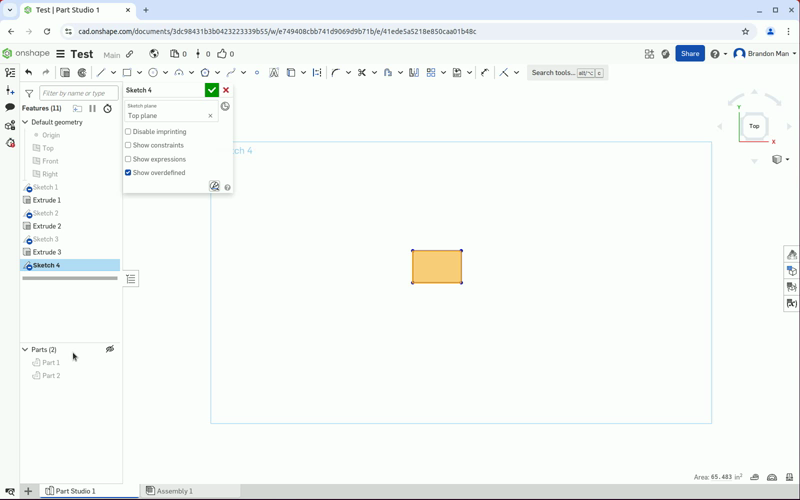
key(shift+e)
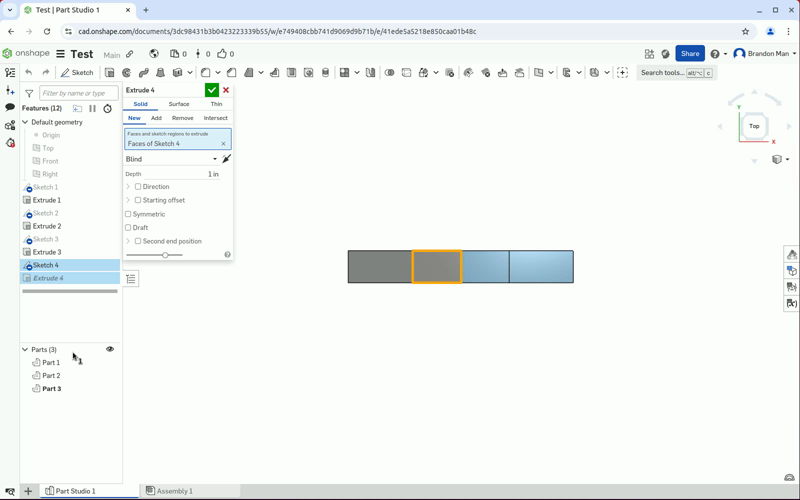
mouse_move(143, 106)
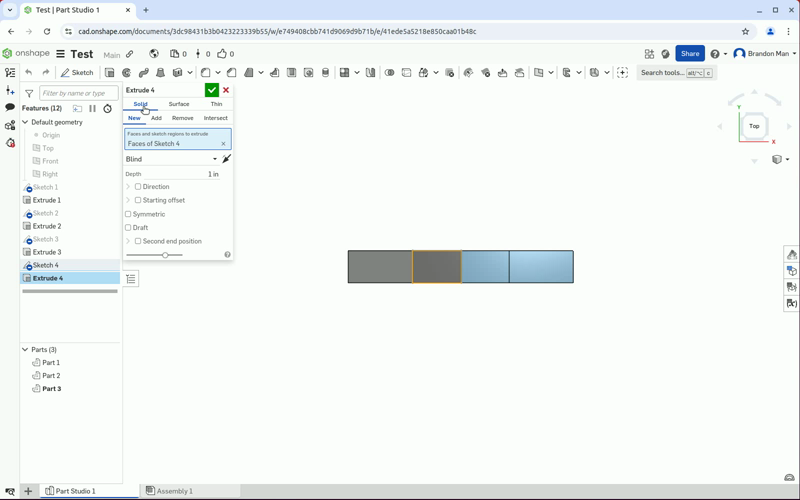
click(143, 106)
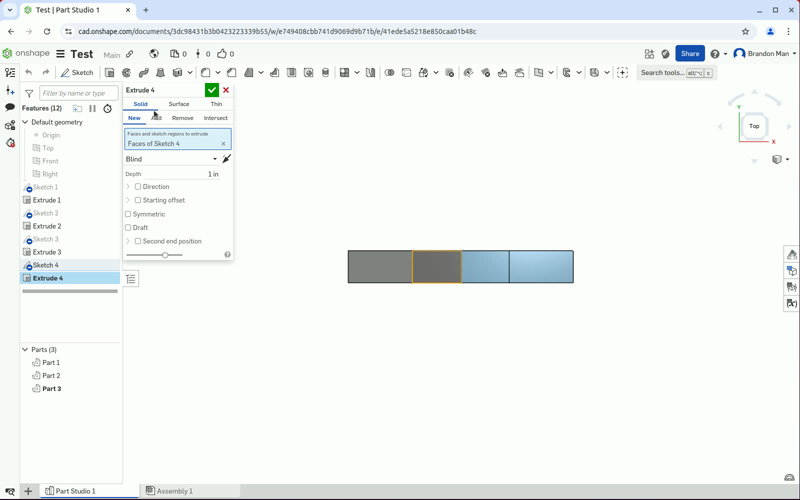
mouse_move(186, 120)
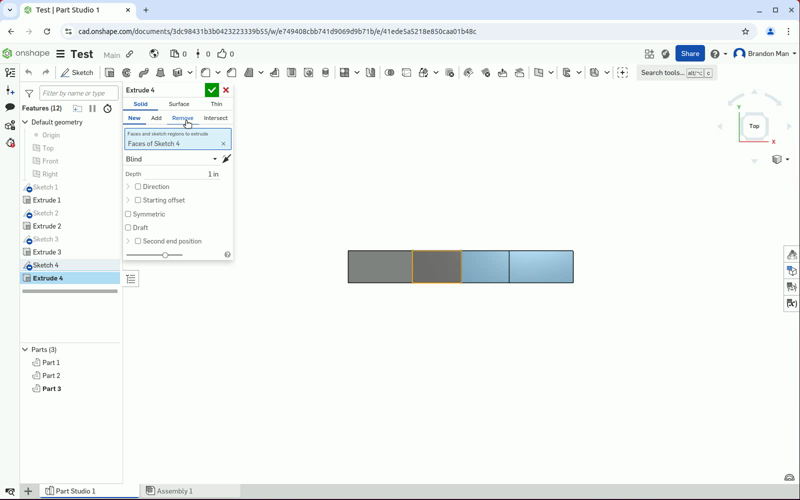
click(186, 120)
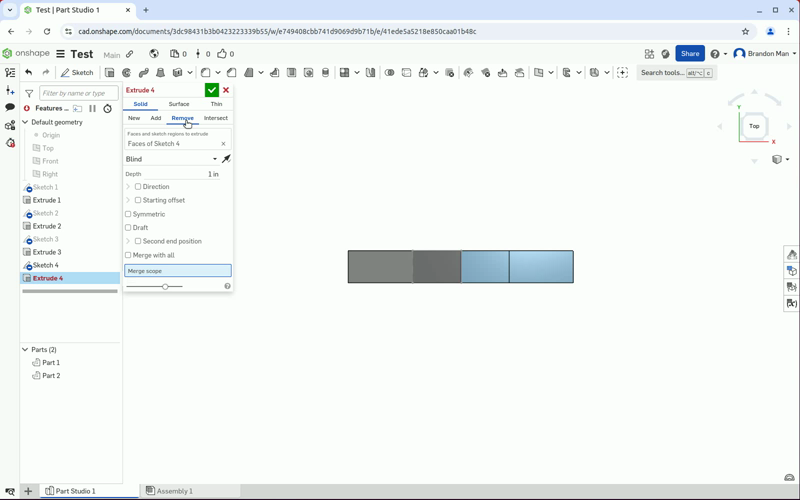
key(tab, 4)
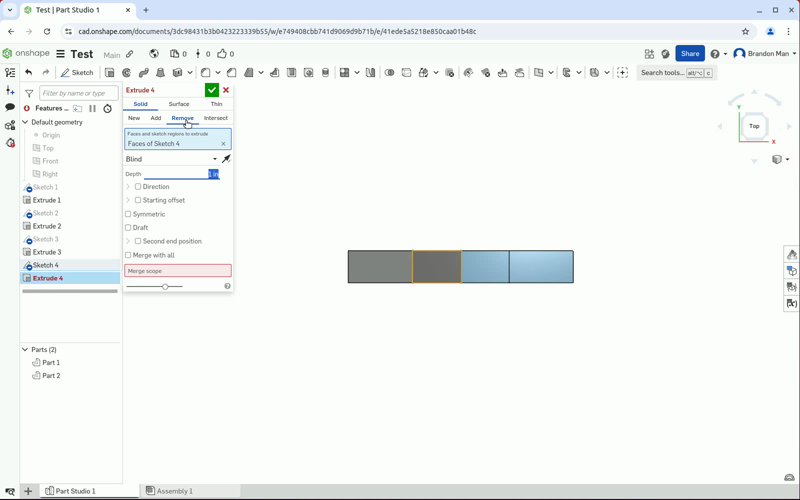
text(-3.37)
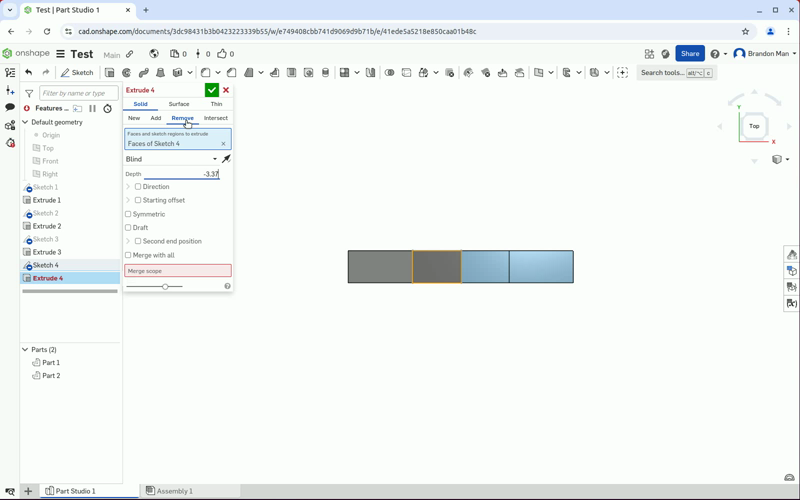
key(tab, 6)
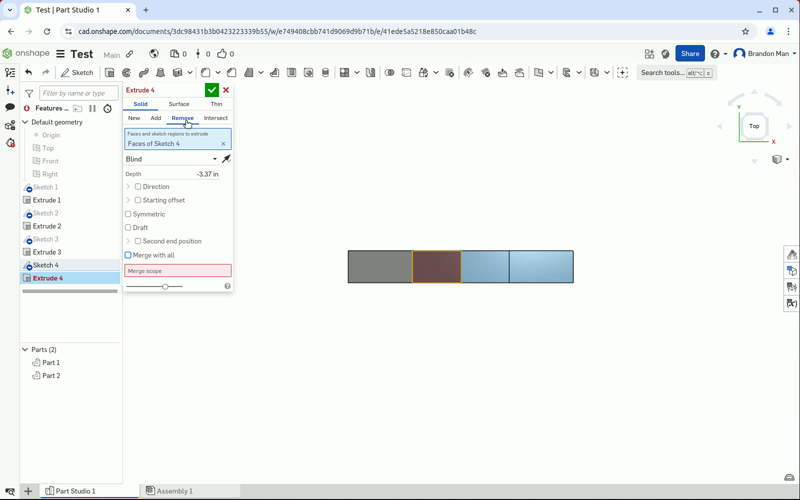
key(space)
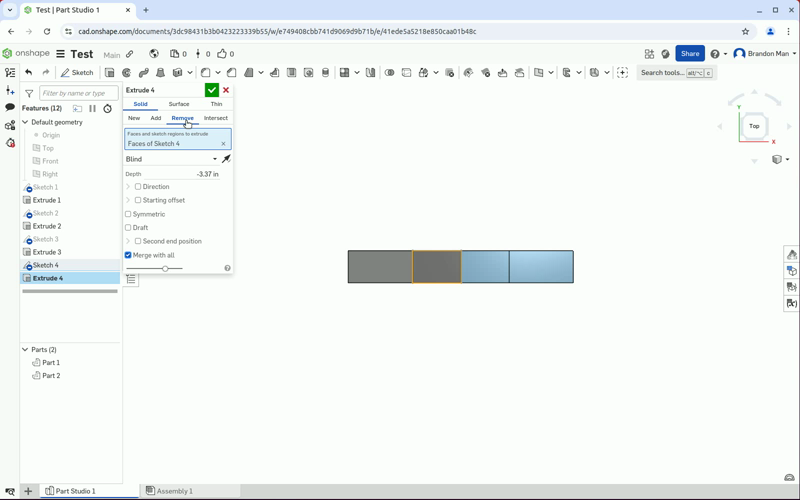
key(enter)
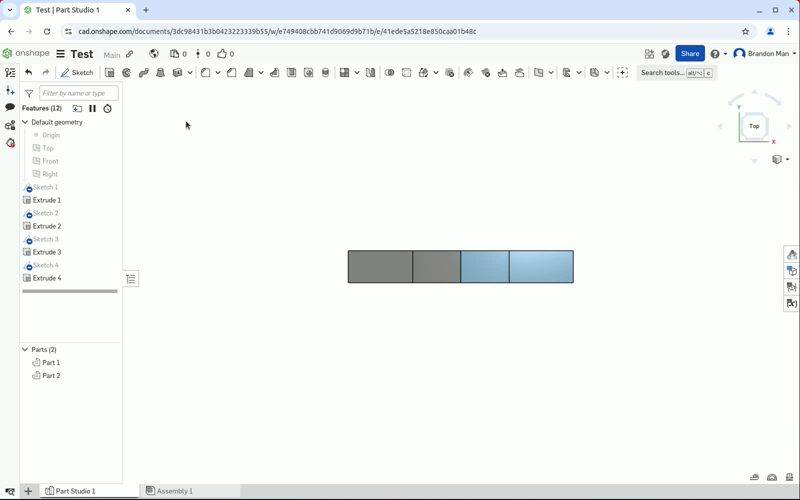
key(shift+h)
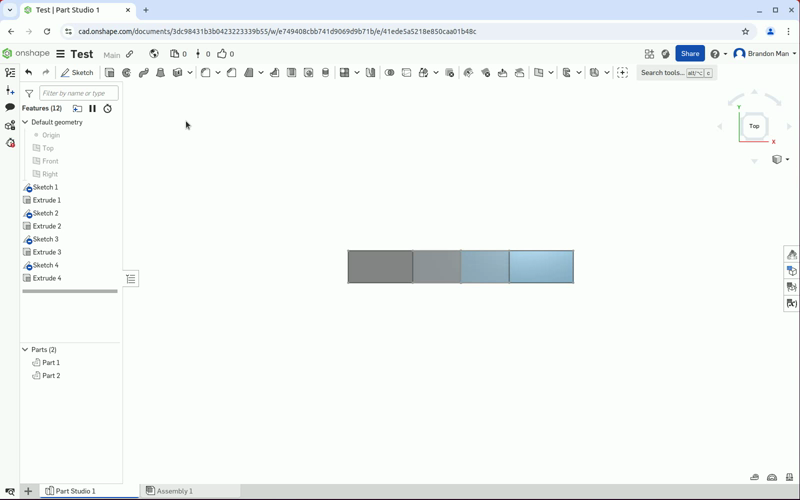
key(shift+h)
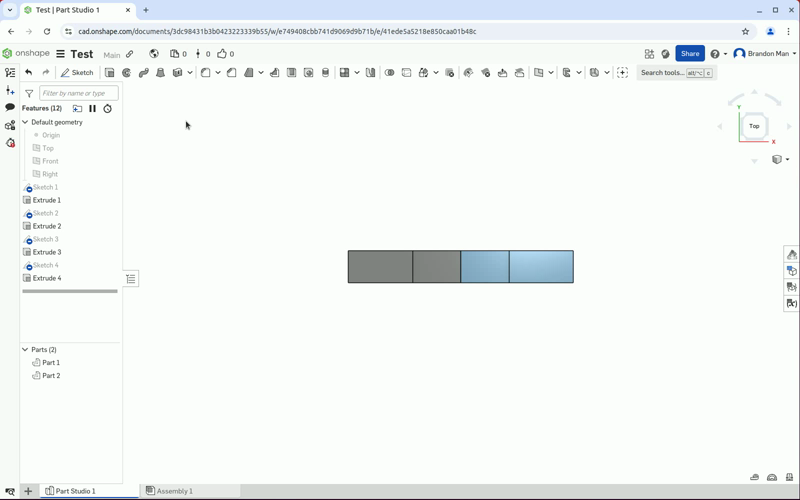
mouse_move(73, 189)
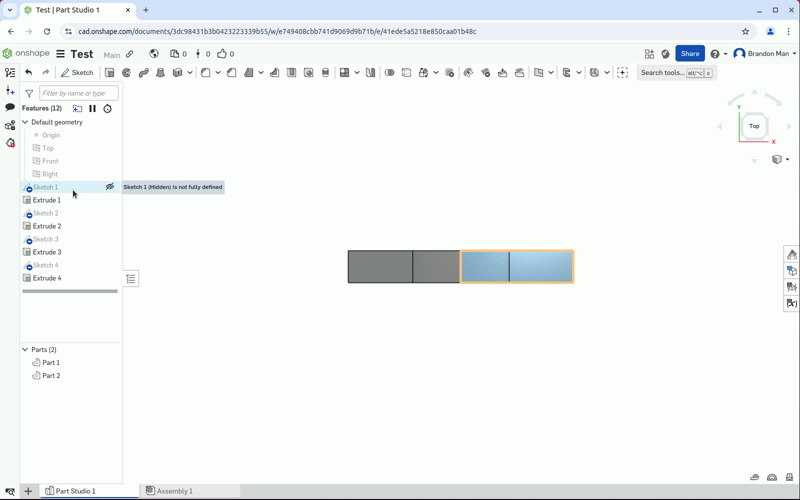
click(73, 189)
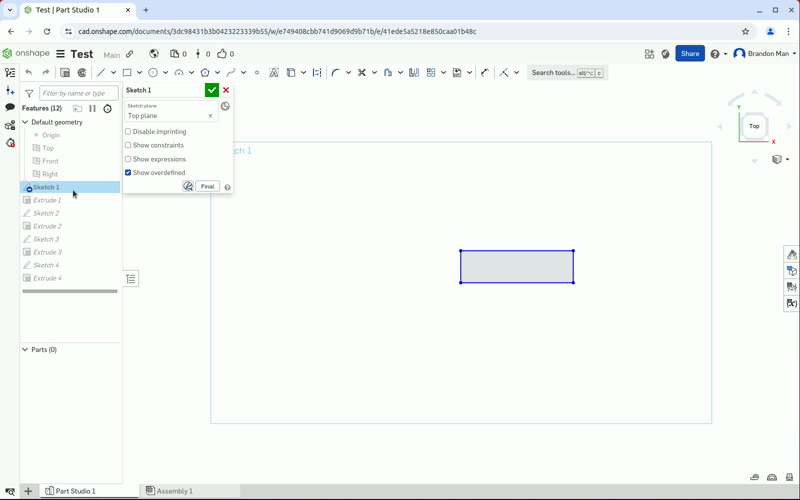
mouse_move(229, 92)
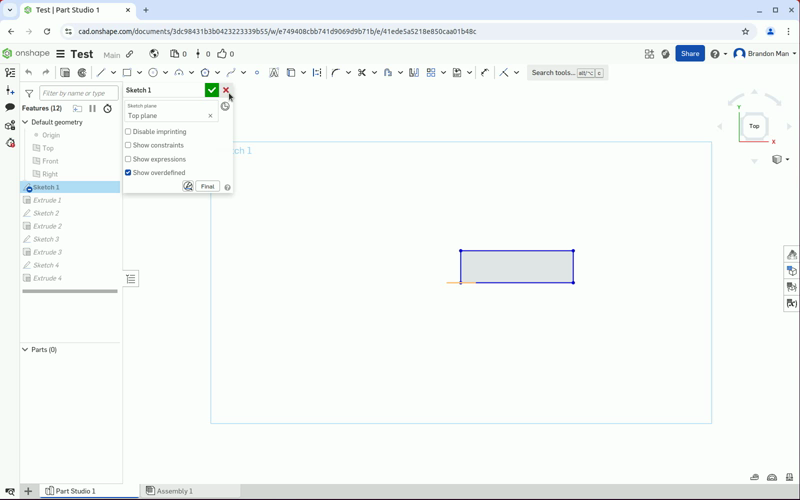
click(229, 92)
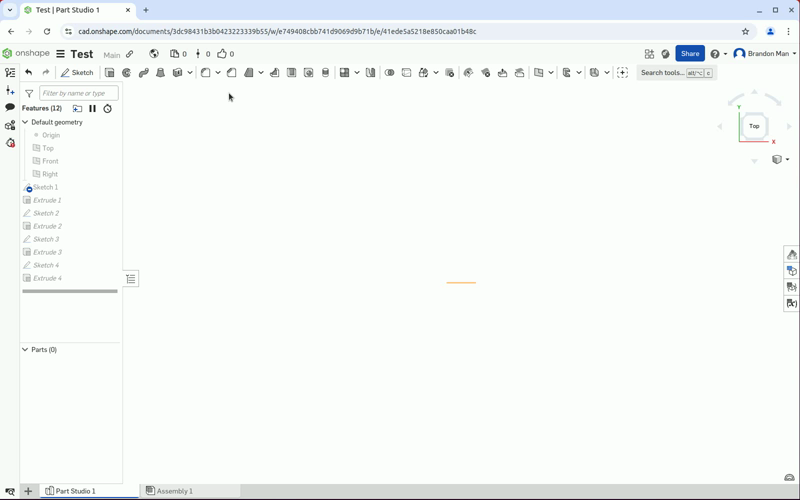
mouse_move(73, 352)
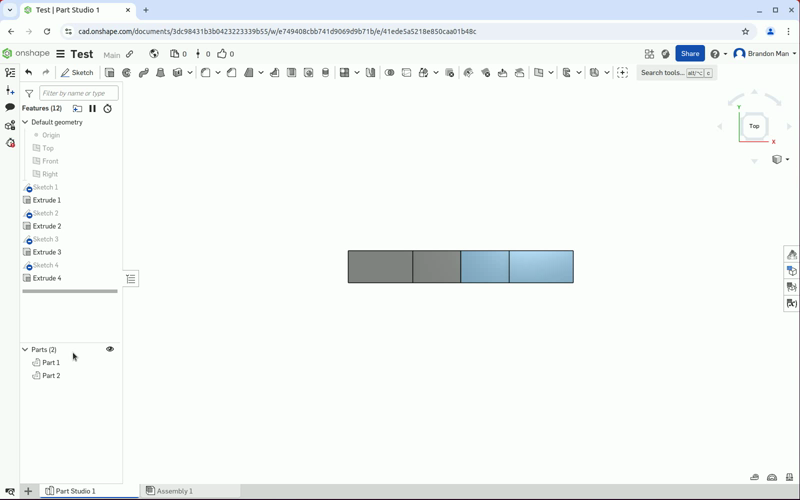
key(y)
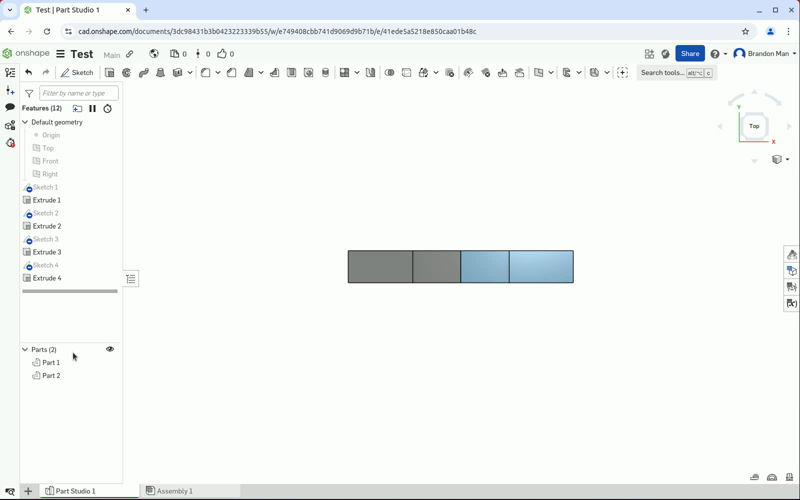
key(shift+p)
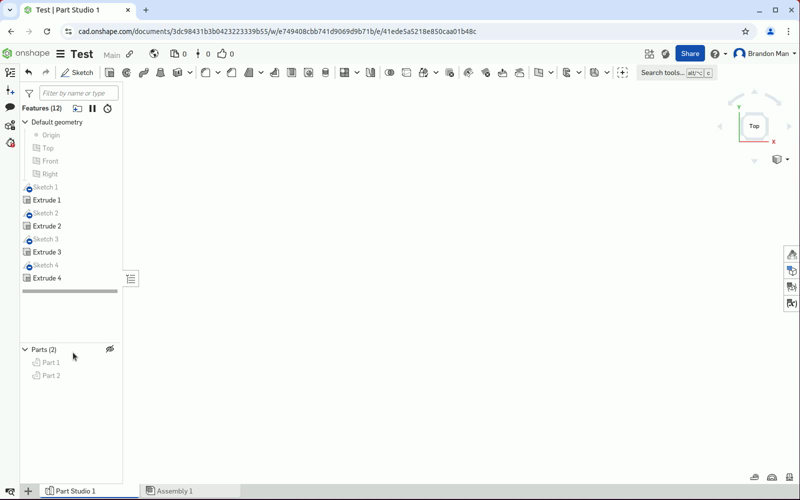
key(space)
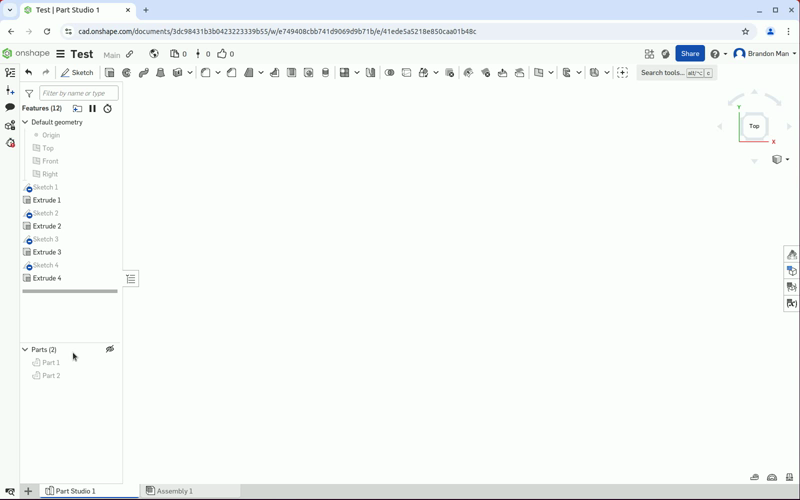
key_down(shift)
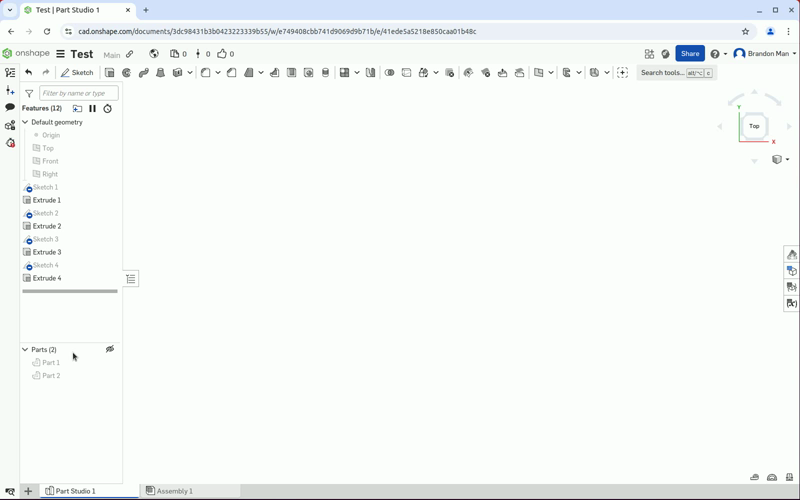
key(up)
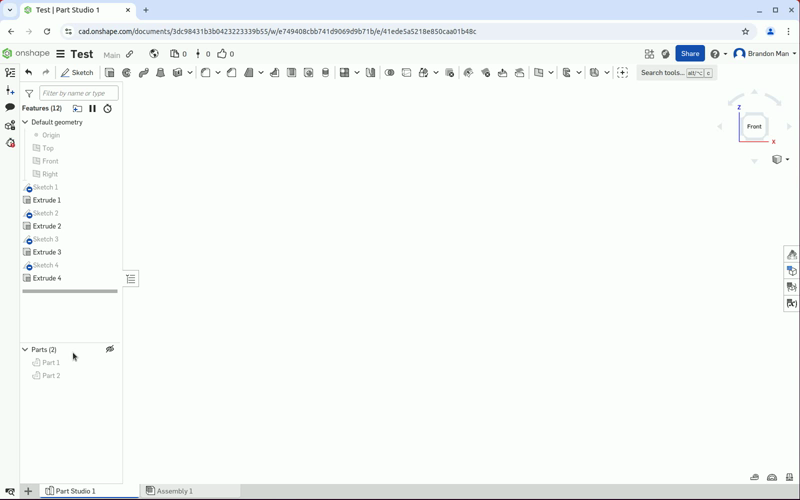
key_up(shift)
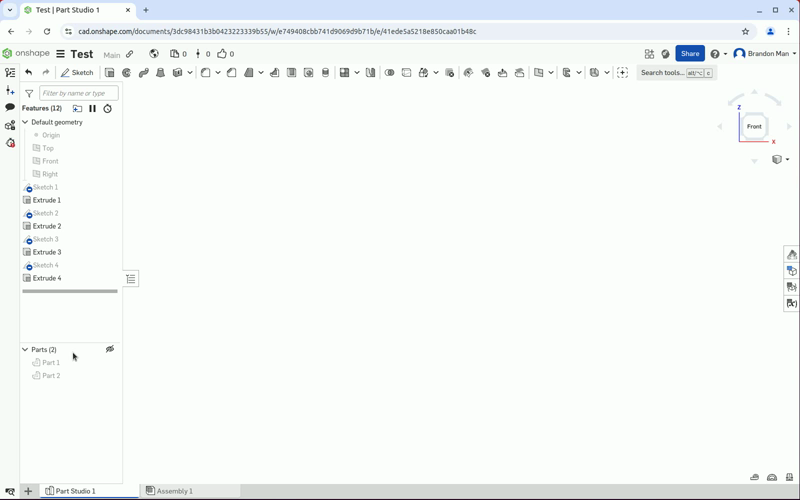
key(space)
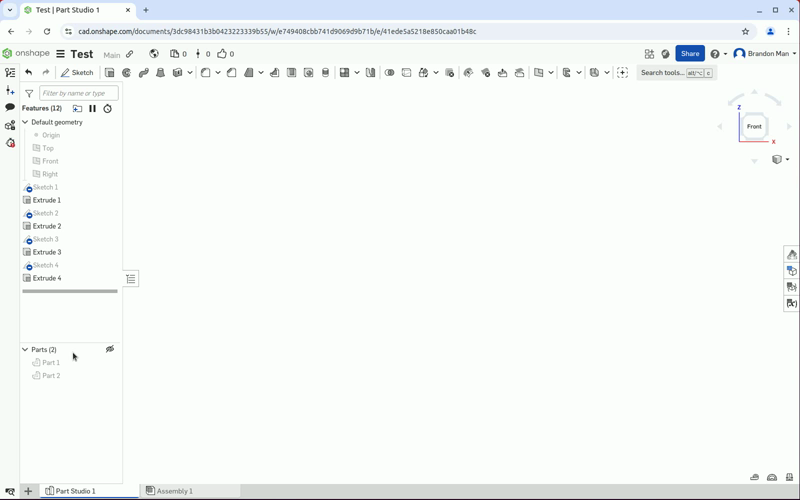
key_down(shift)
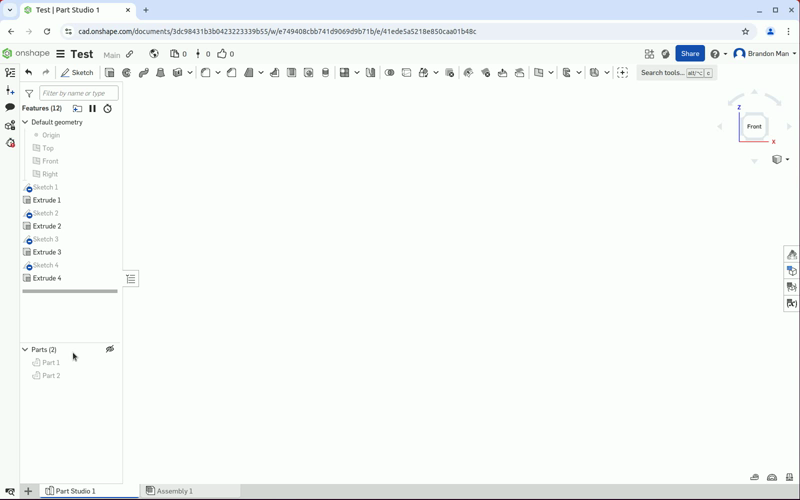
key(left)
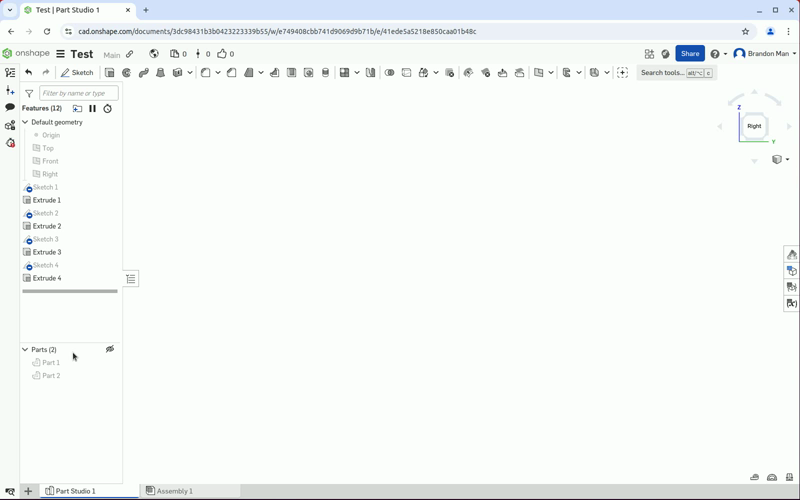
key_up(shift)
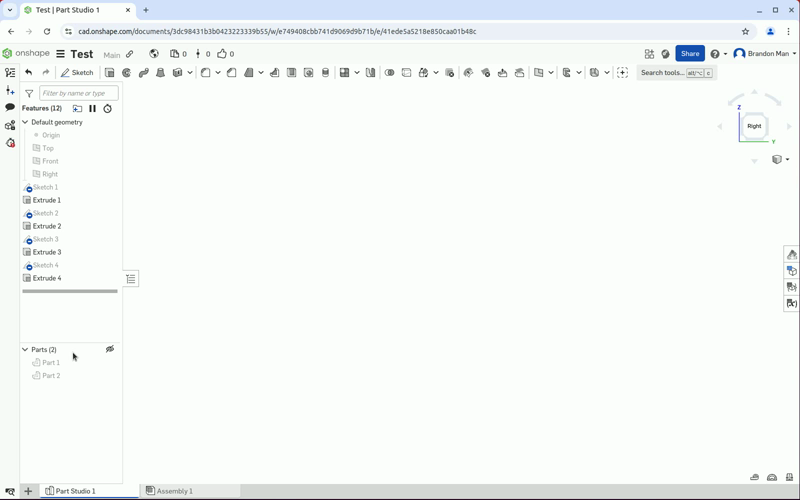
mouse_move(73, 352)
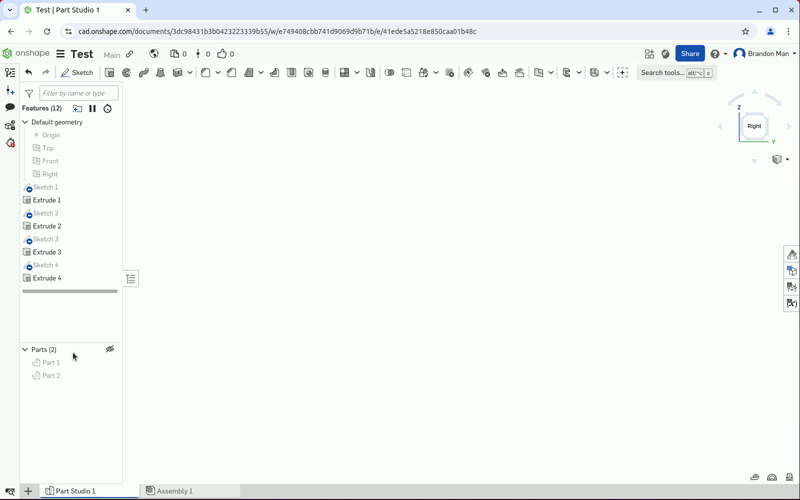
key(shift+y)
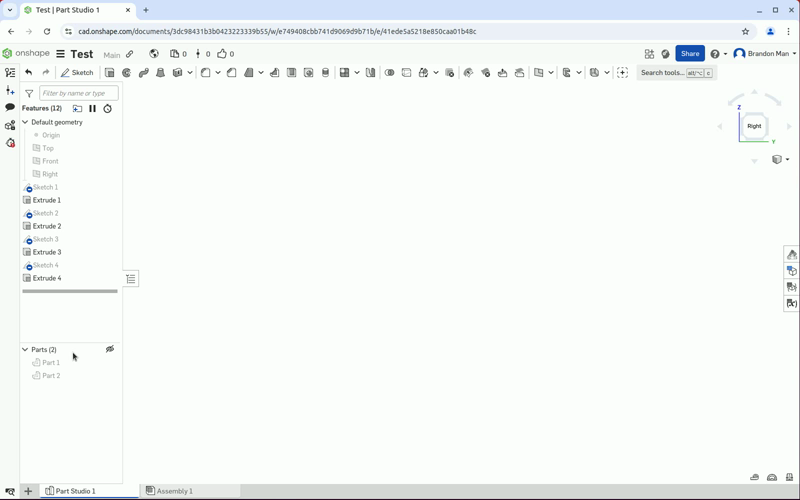
key(shift+s)
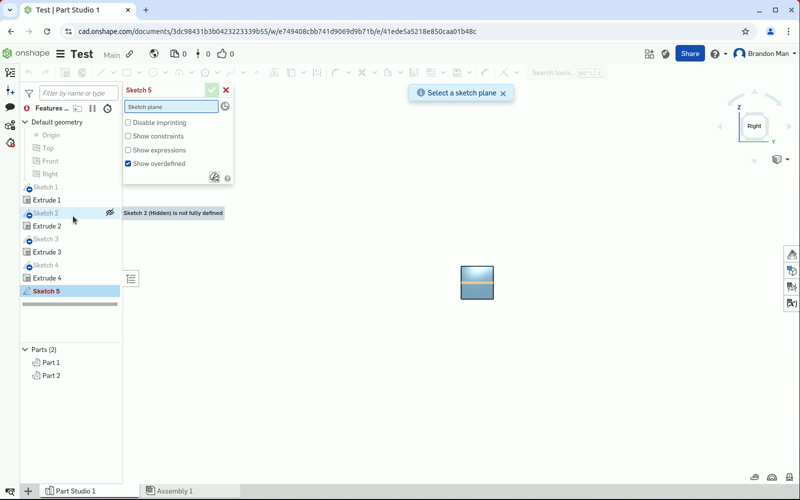
scroll(3)
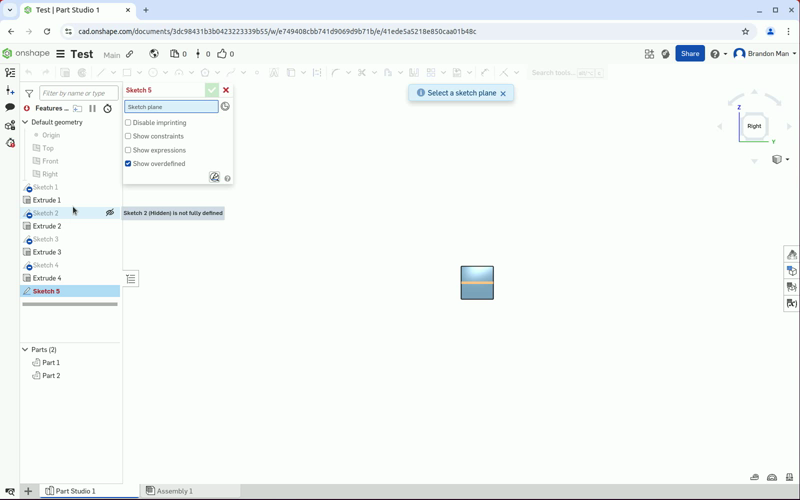
mouse_move(73, 176)
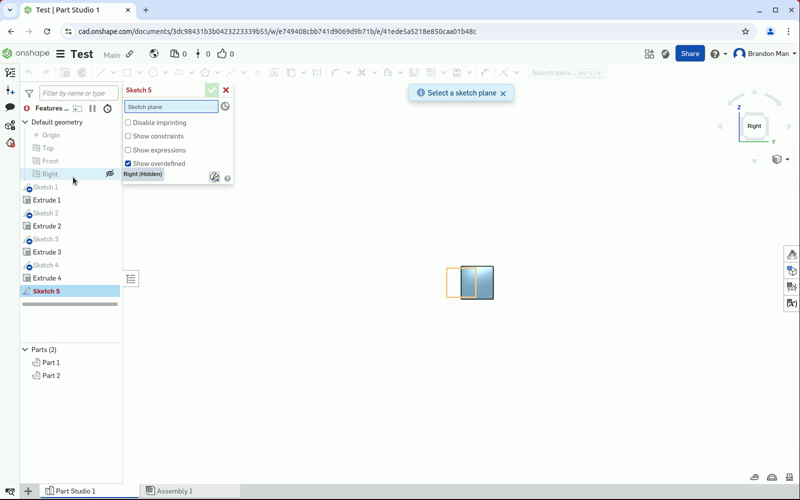
click(73, 176)
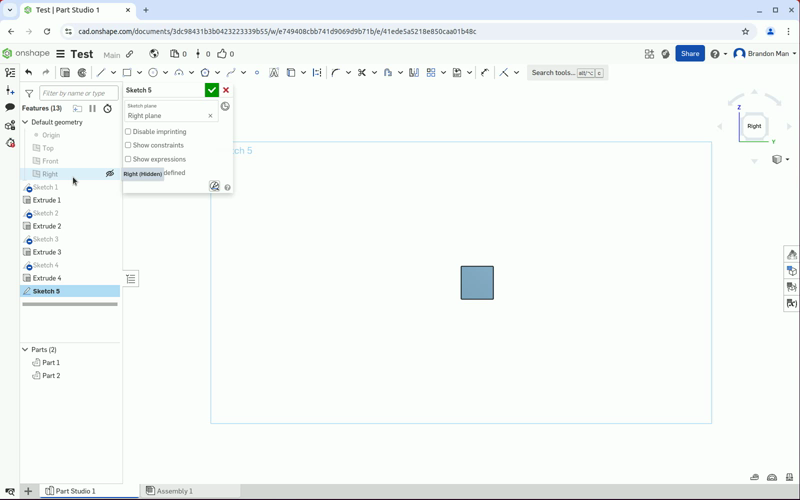
mouse_move(73, 352)
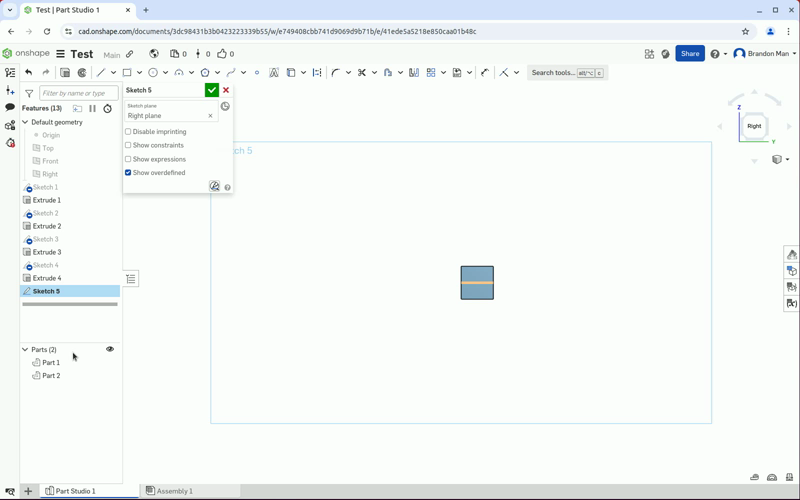
key(y)
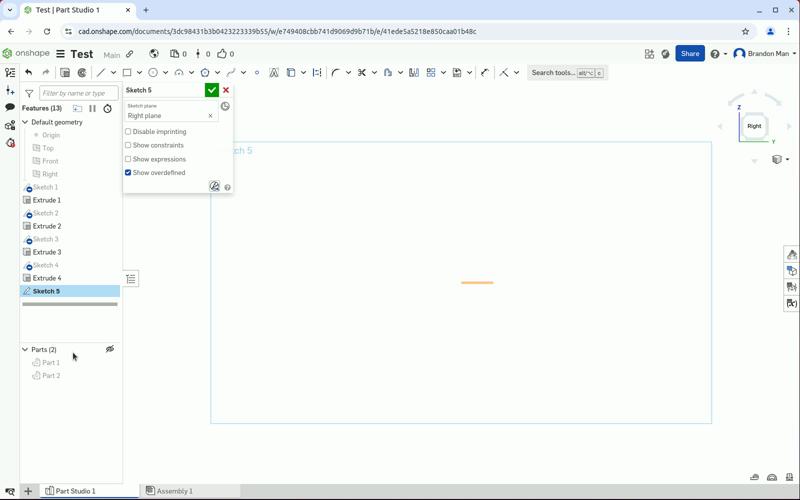
key(l)
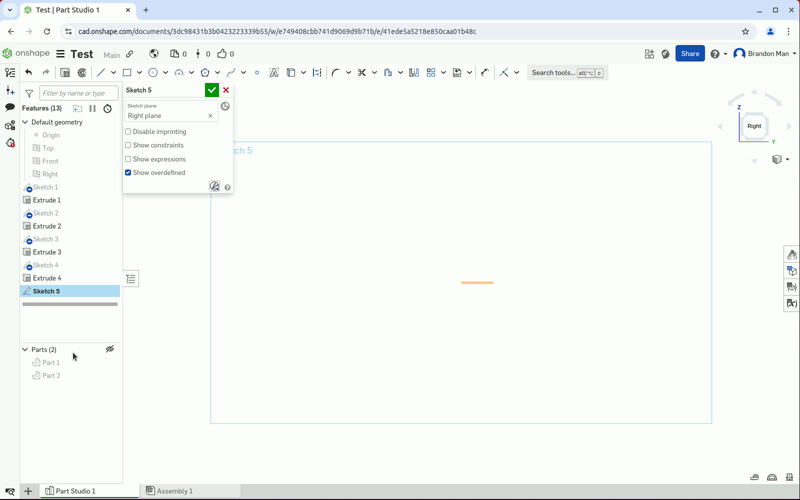
key_down(shift)
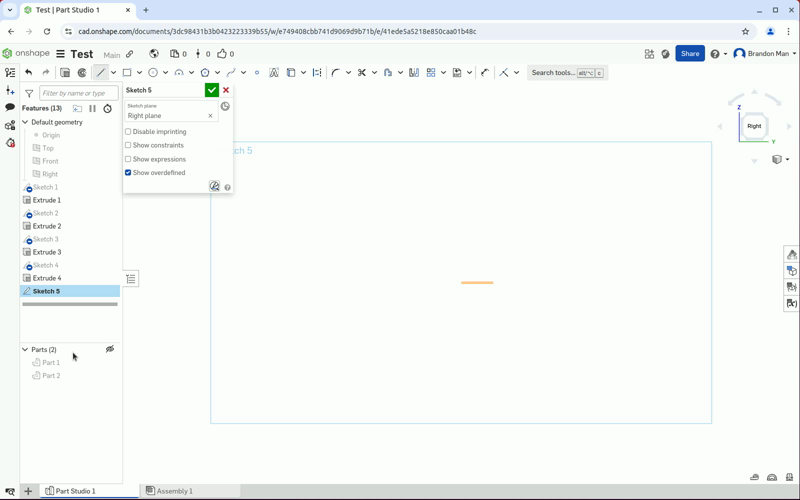
mouse_move(460, 299)
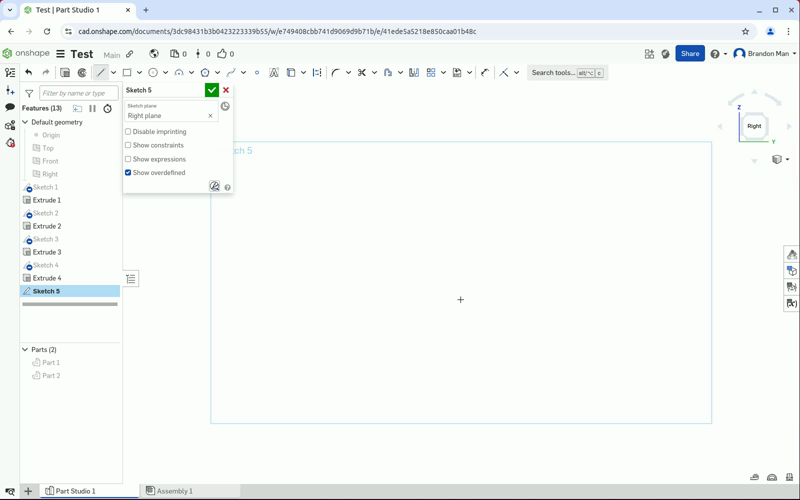
click(460, 299)
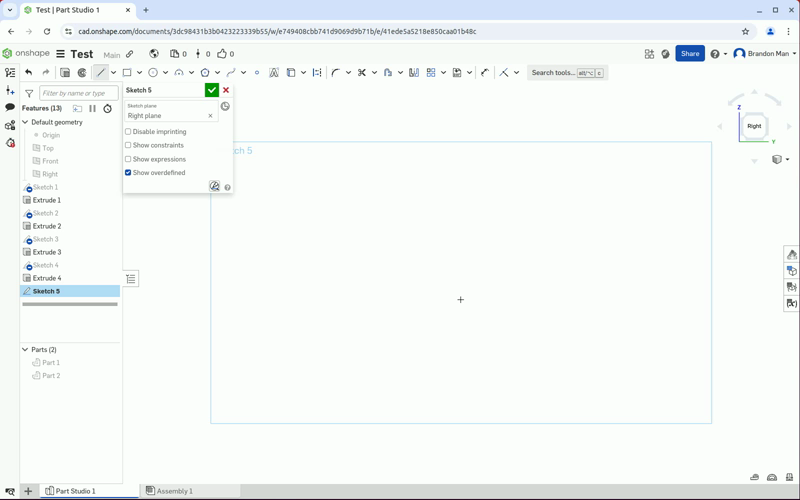
key_up(shift)
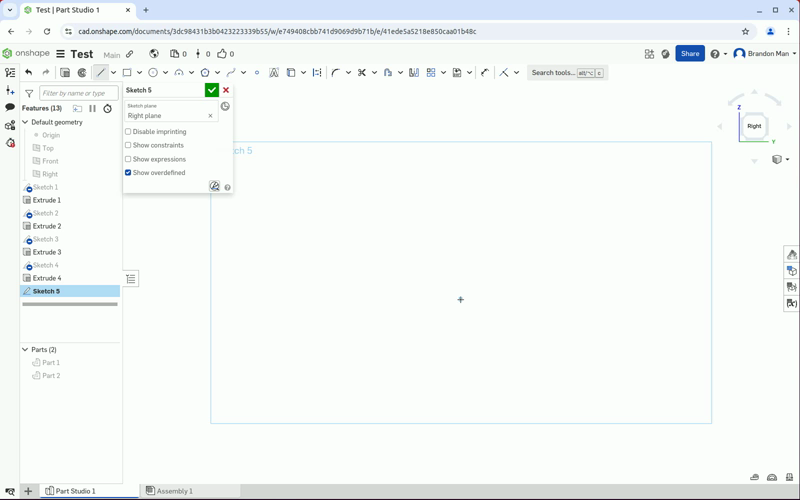
key_down(shift)
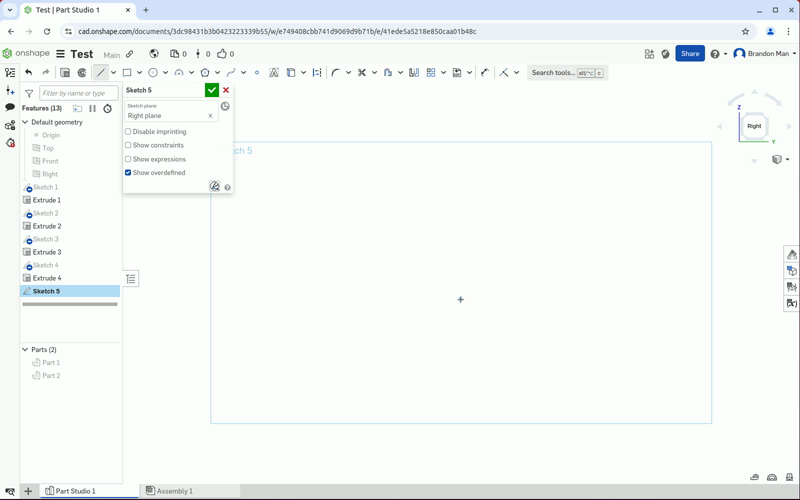
mouse_move(490, 299)
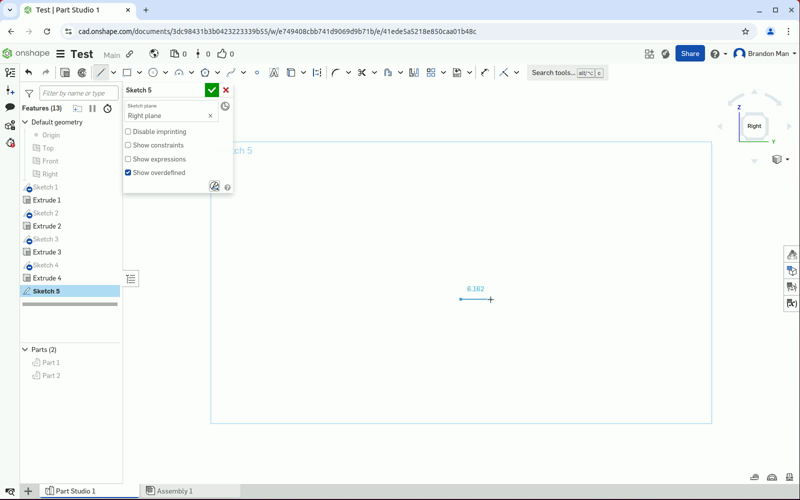
mouse_move(478, 299)
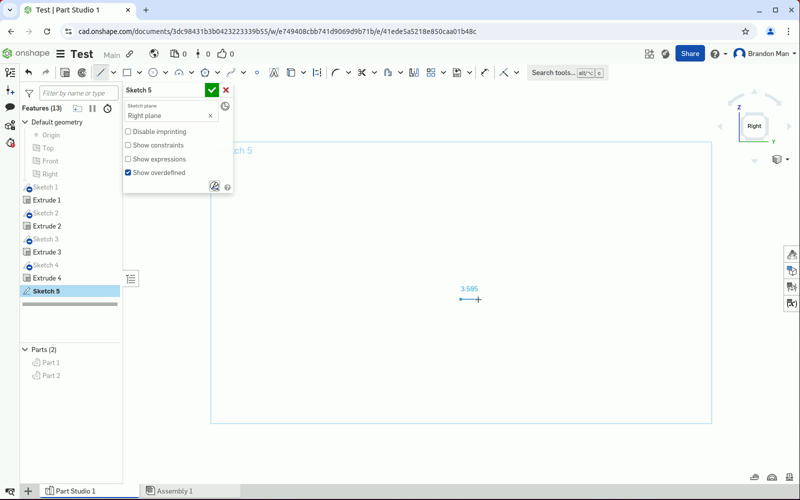
click(478, 299)
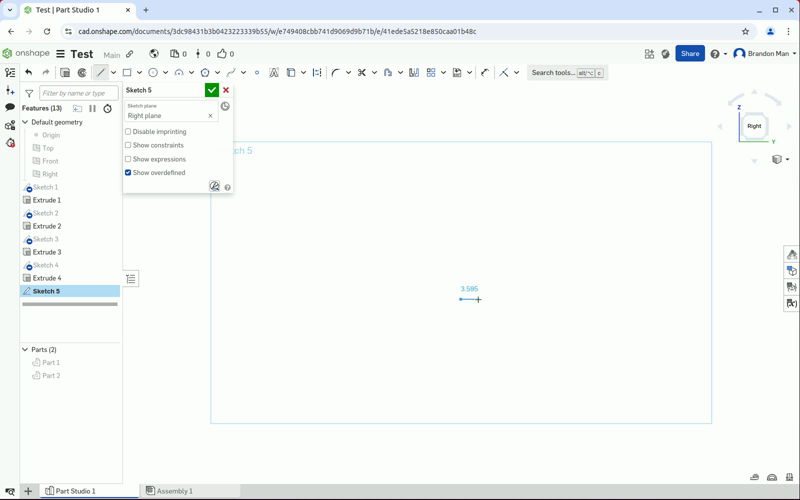
key_up(shift)
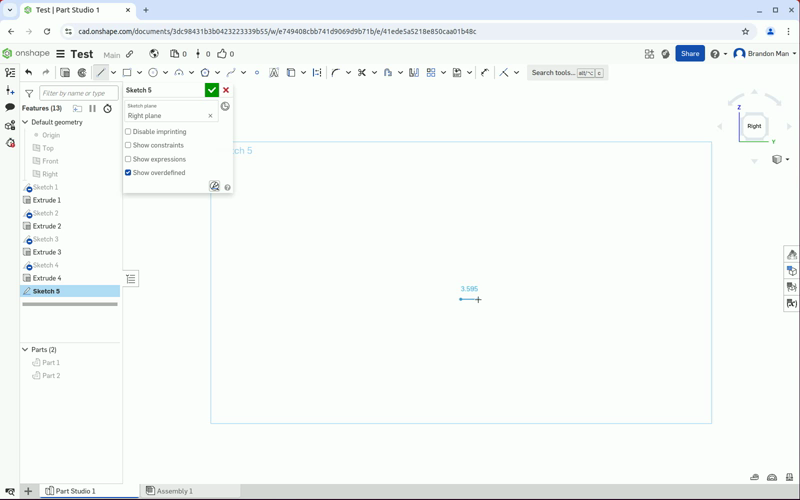
key_down(shift)
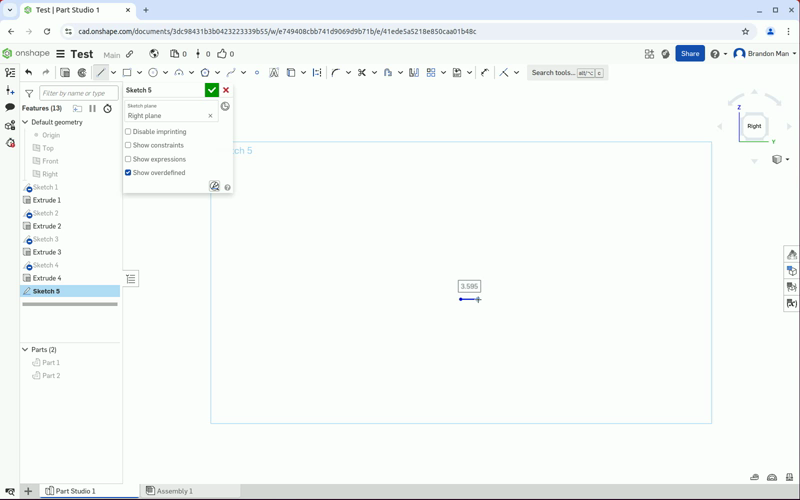
mouse_move(508, 299)
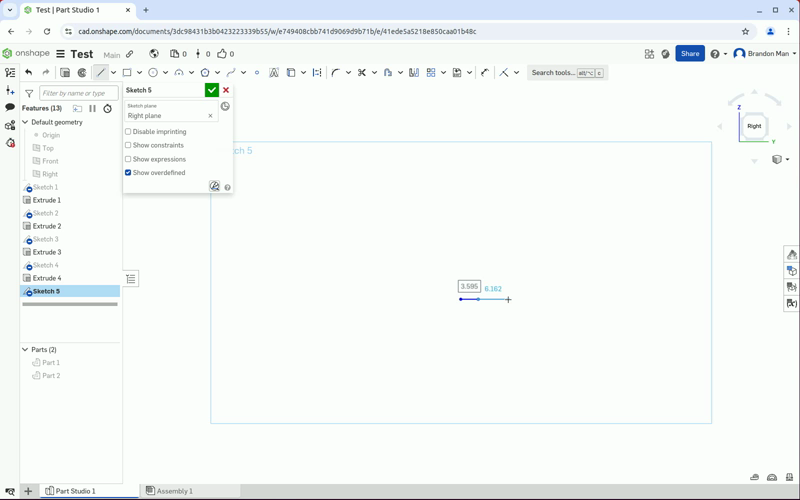
mouse_move(478, 282)
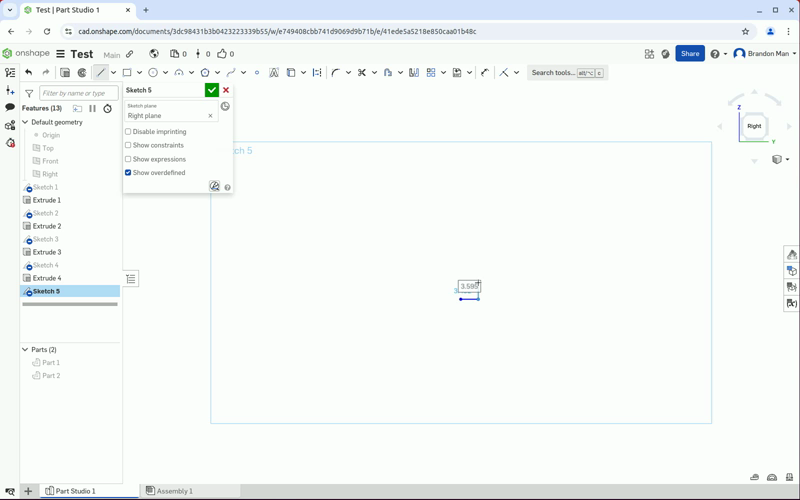
click(478, 282)
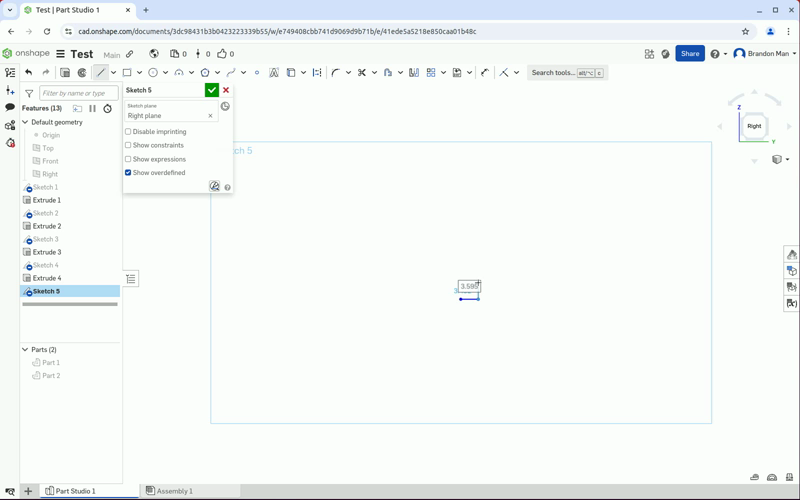
key_up(shift)
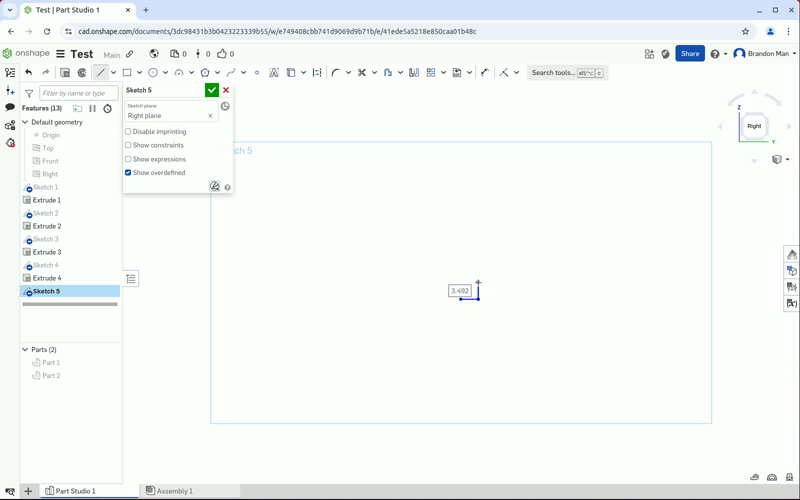
key_down(shift)
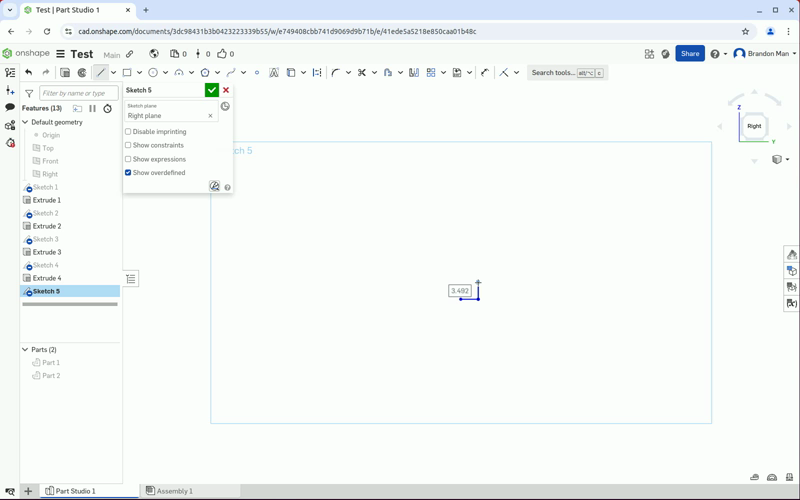
mouse_move(508, 282)
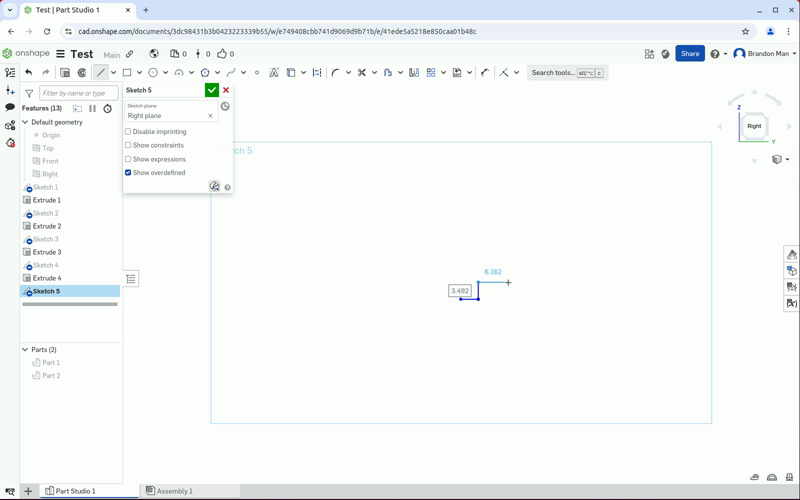
mouse_move(460, 282)
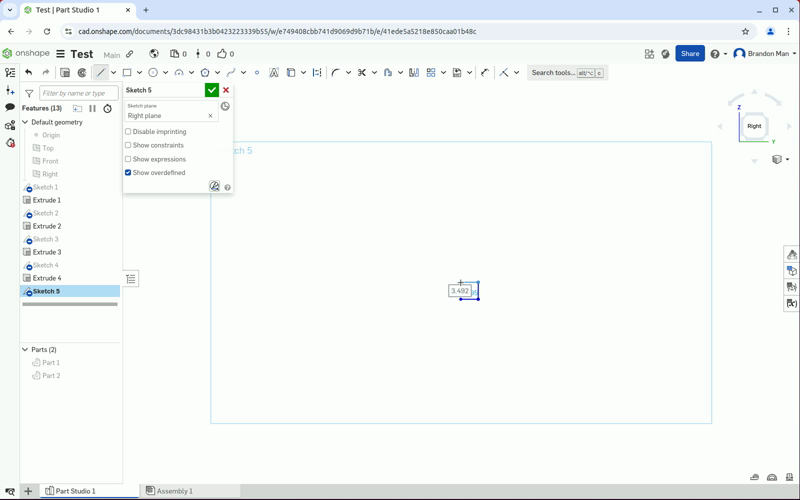
click(460, 282)
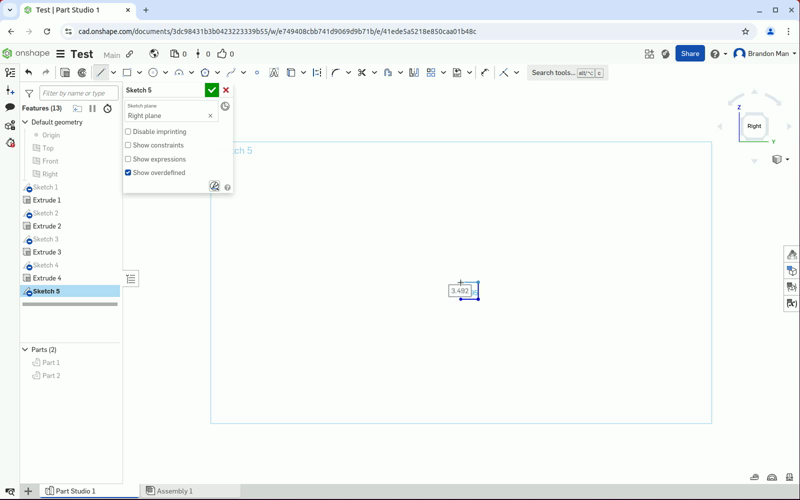
key_up(shift)
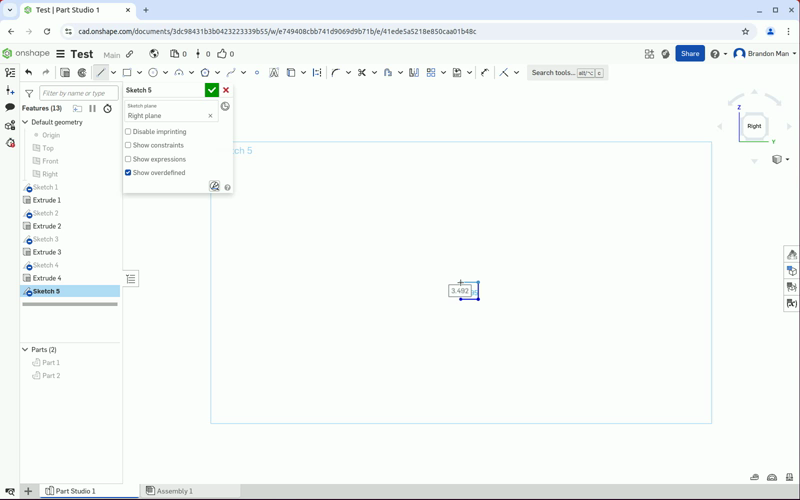
mouse_move(490, 282)
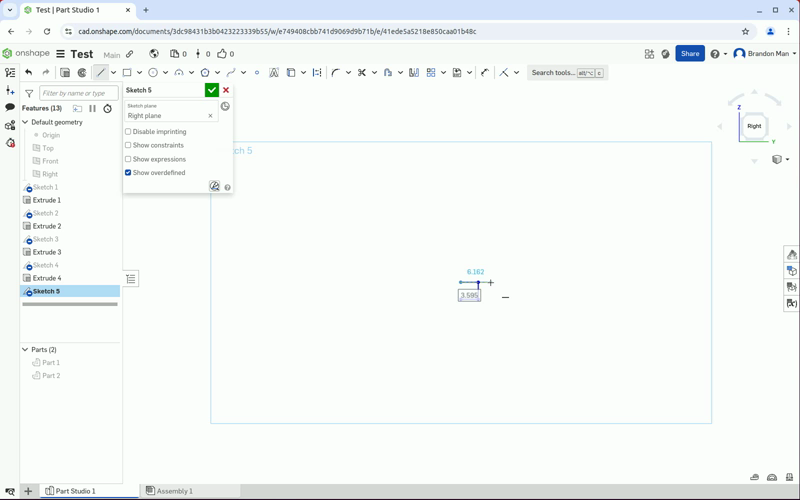
key_down(shift)
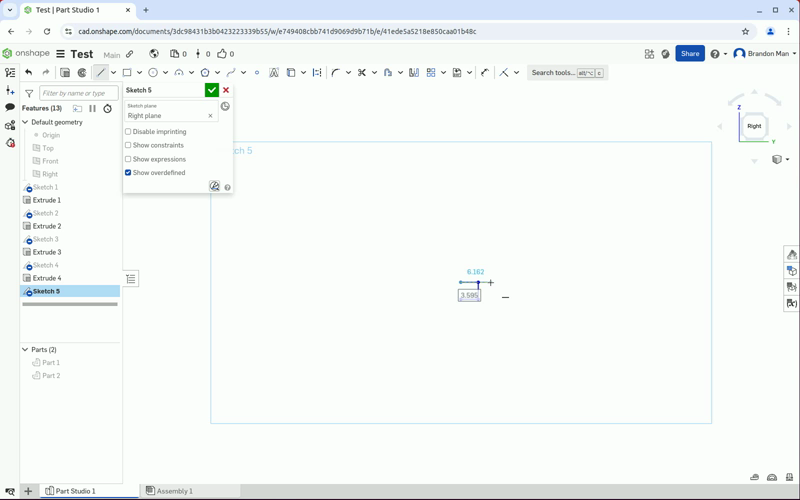
mouse_move(460, 299)
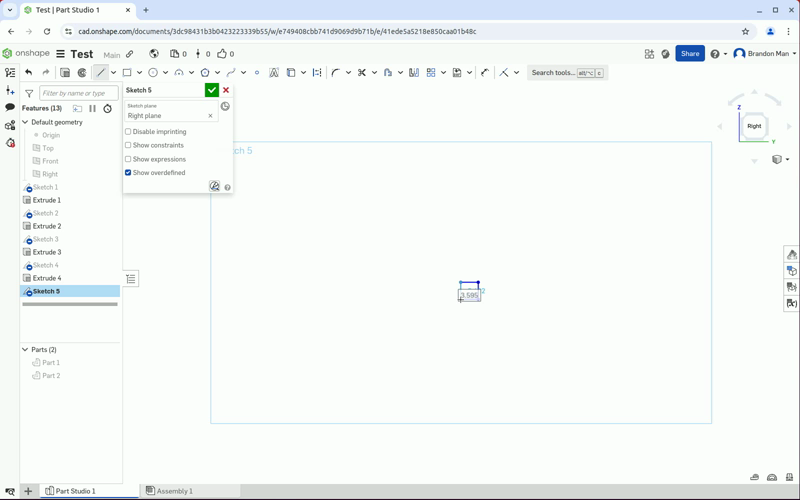
key_up(shift)
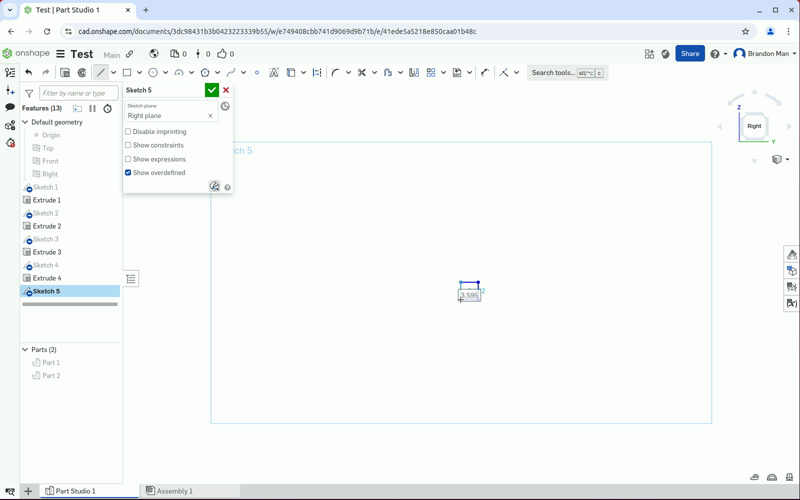
click(460, 299)
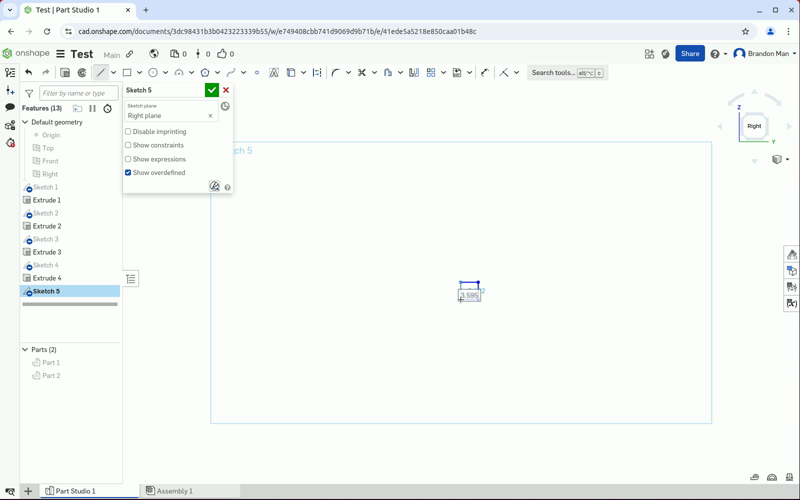
key(esc)
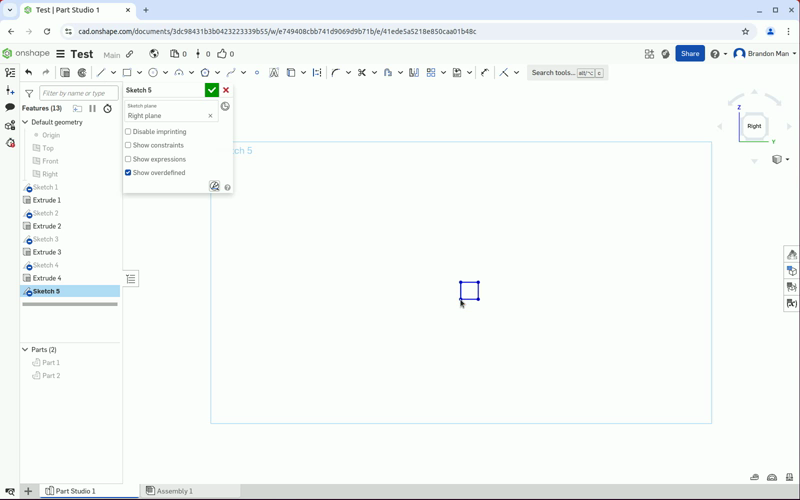
mouse_move(461, 282)
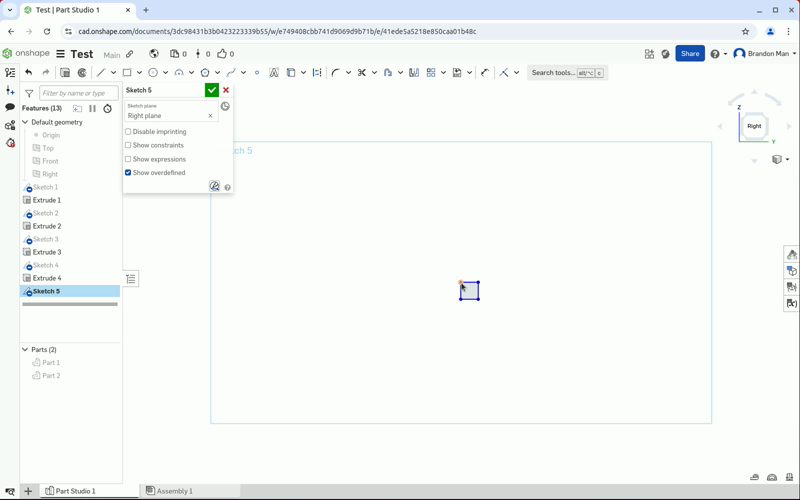
scroll(6)
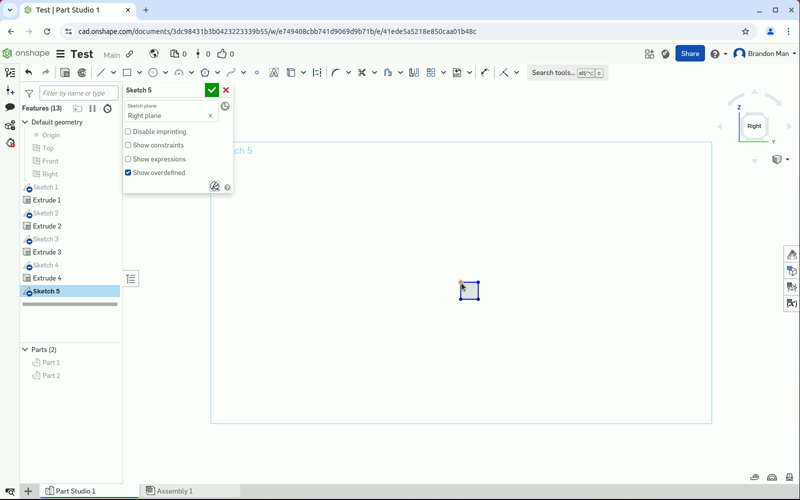
scroll(6)
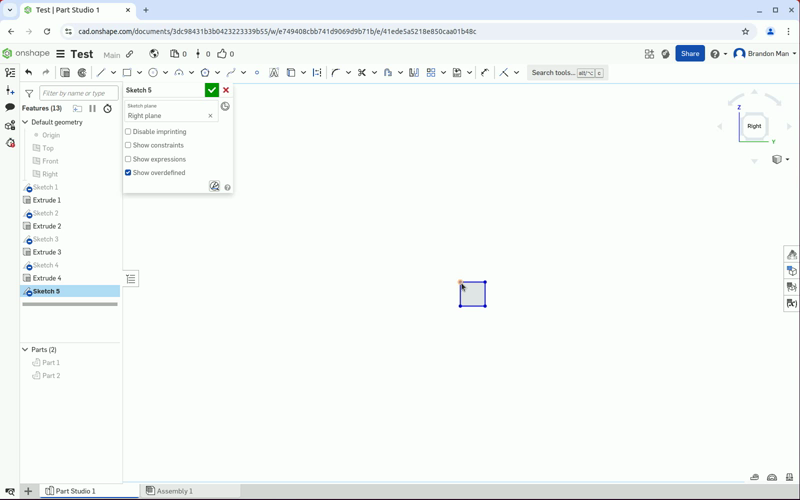
scroll(6)
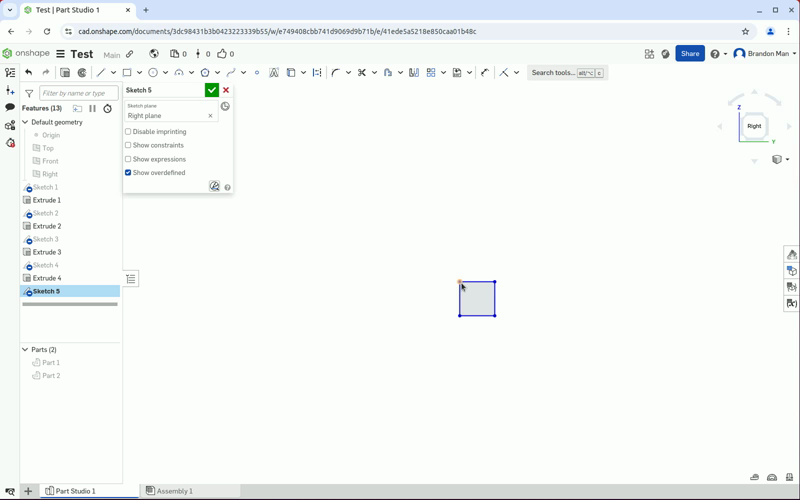
scroll(6)
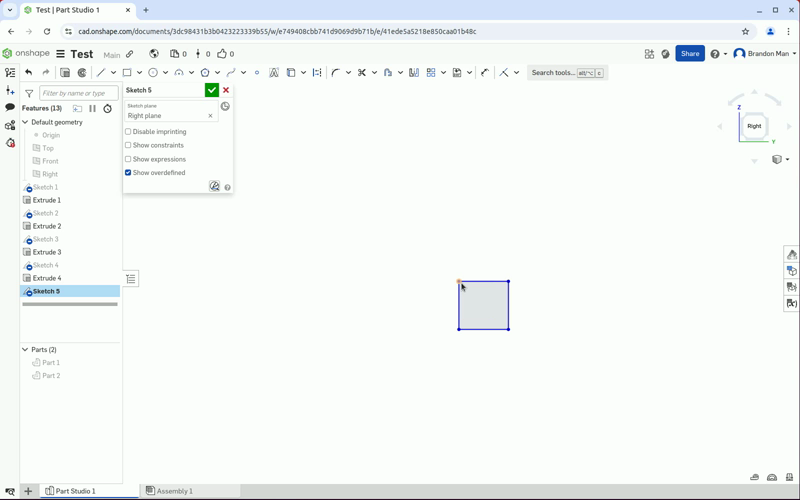
scroll(6)
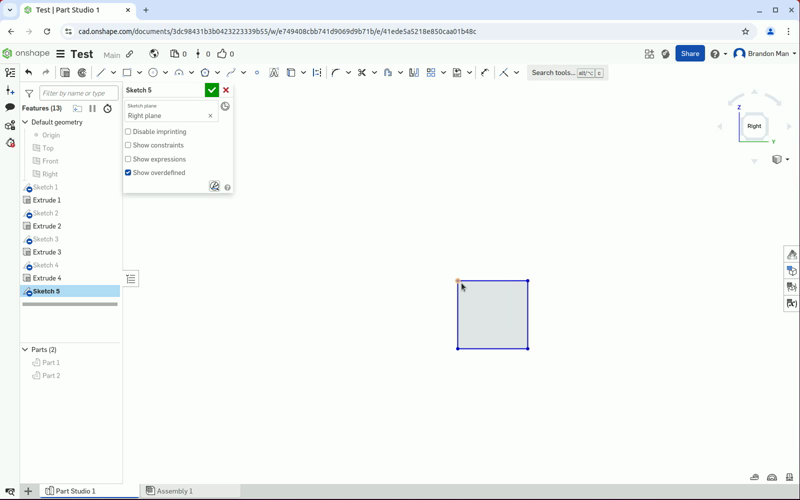
scroll(6)
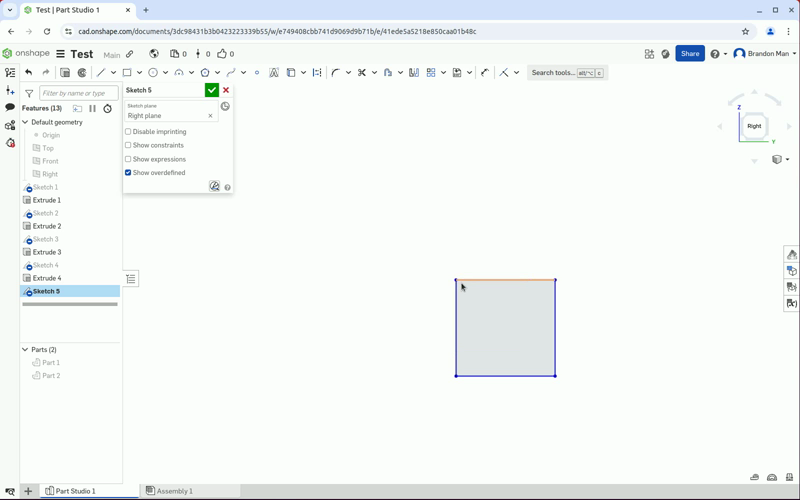
scroll(6)
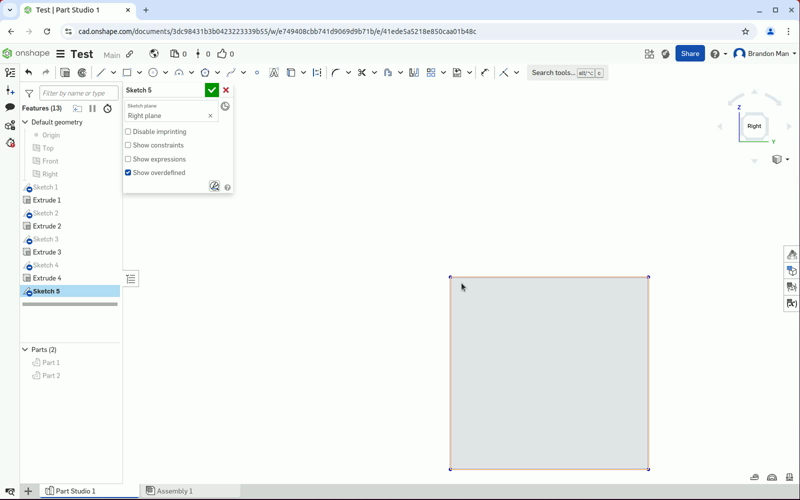
click(461, 282)
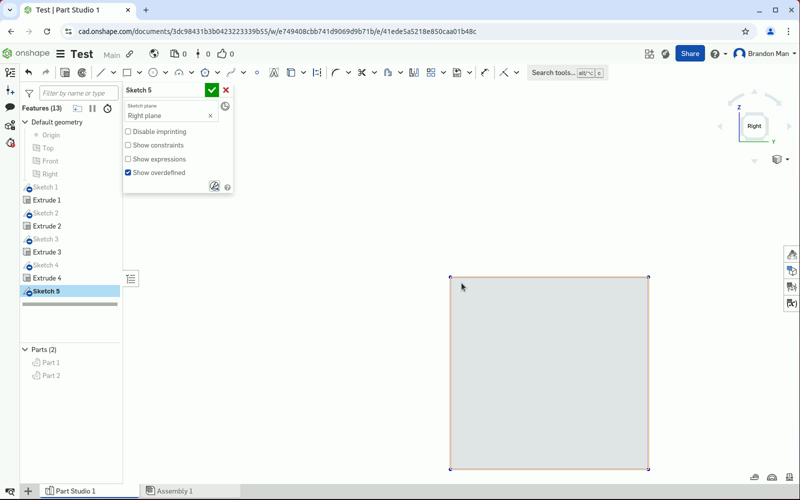
scroll(-6)
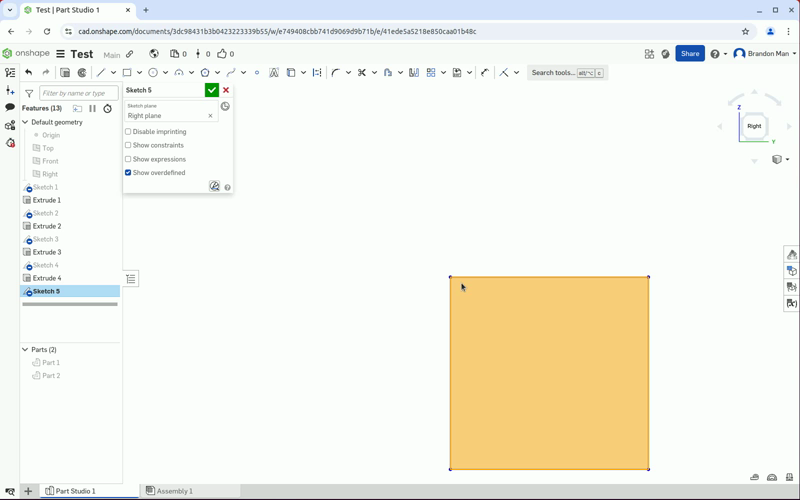
scroll(-6)
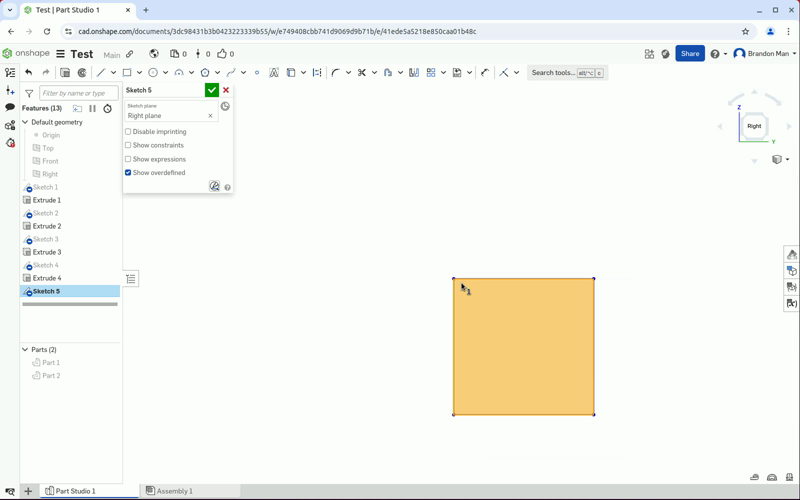
scroll(-6)
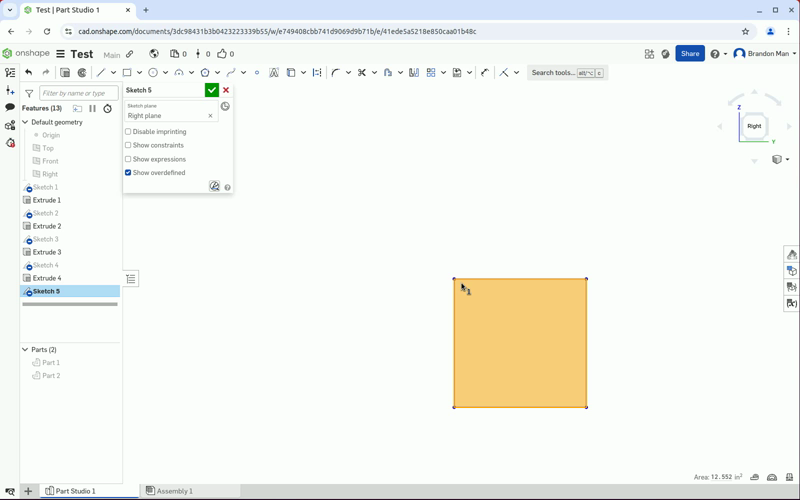
scroll(-6)
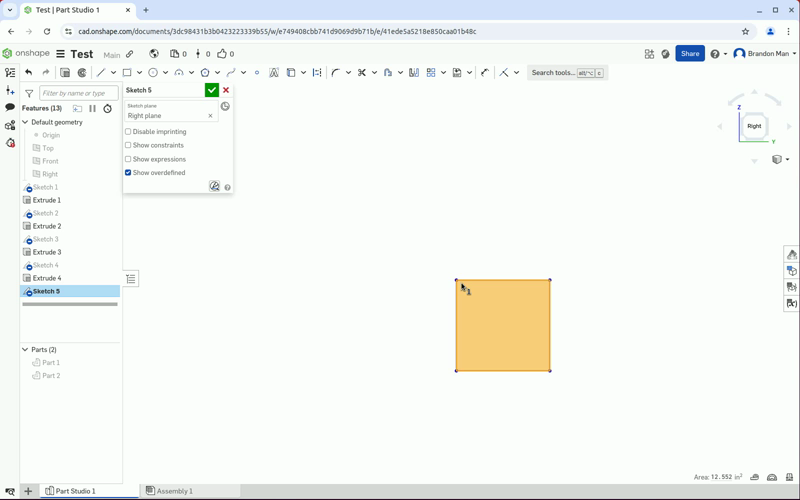
scroll(-6)
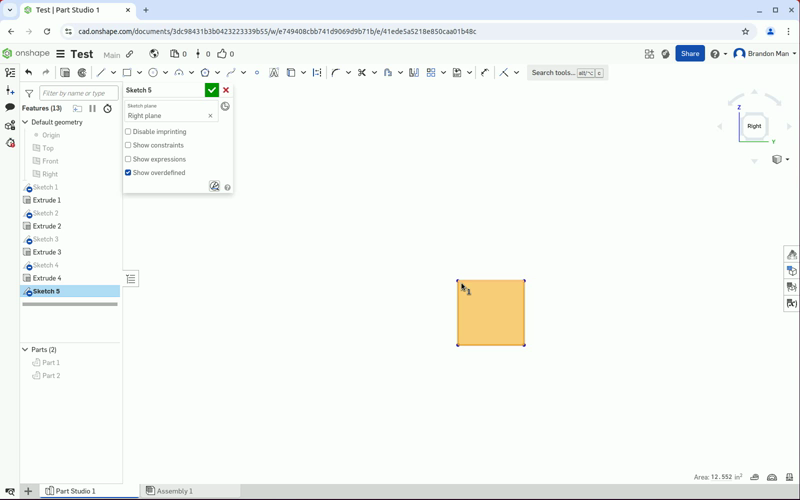
scroll(-6)
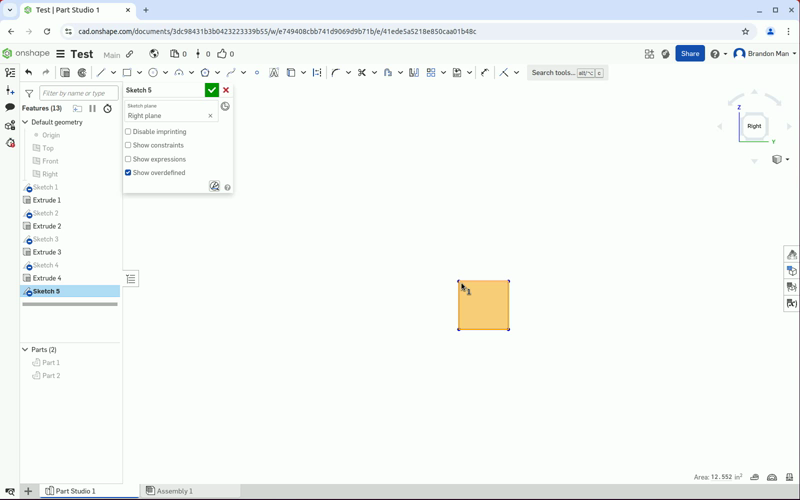
scroll(-6)
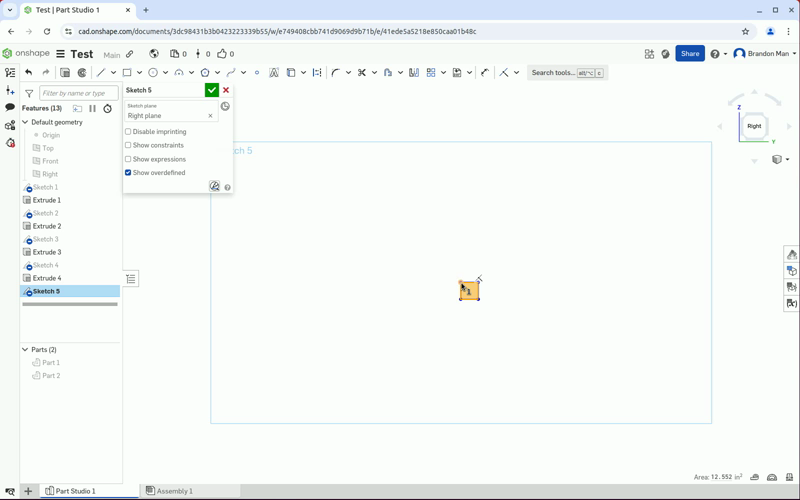
mouse_move(73, 352)
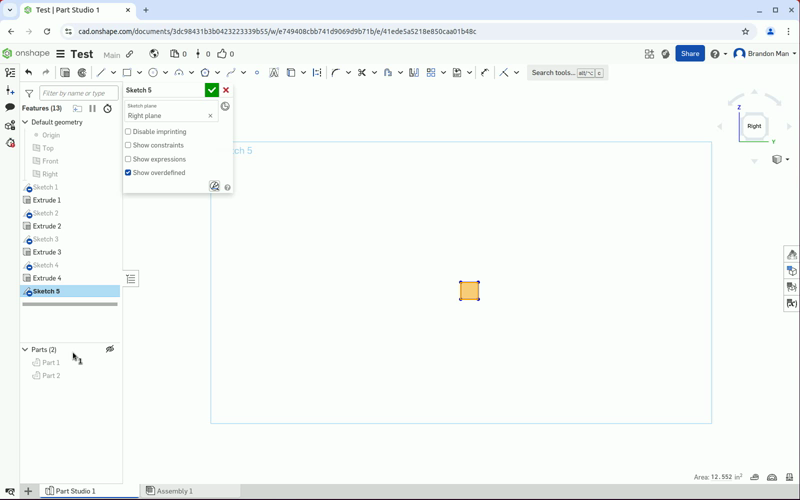
key(shift+y)
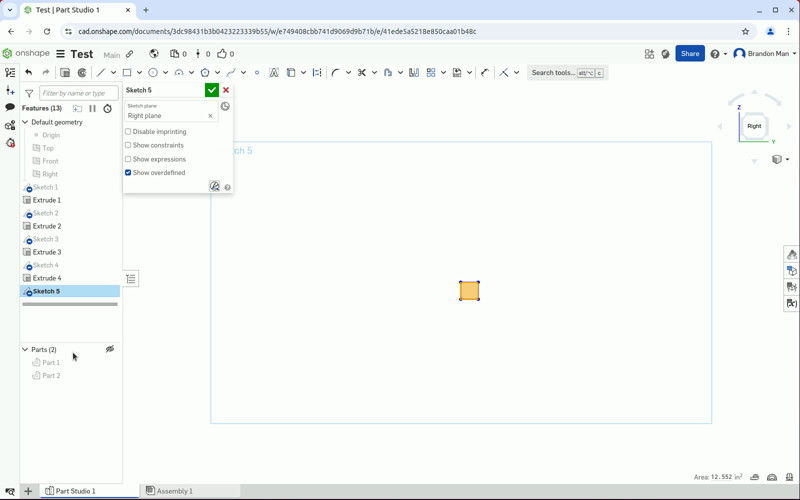
key(shift+e)
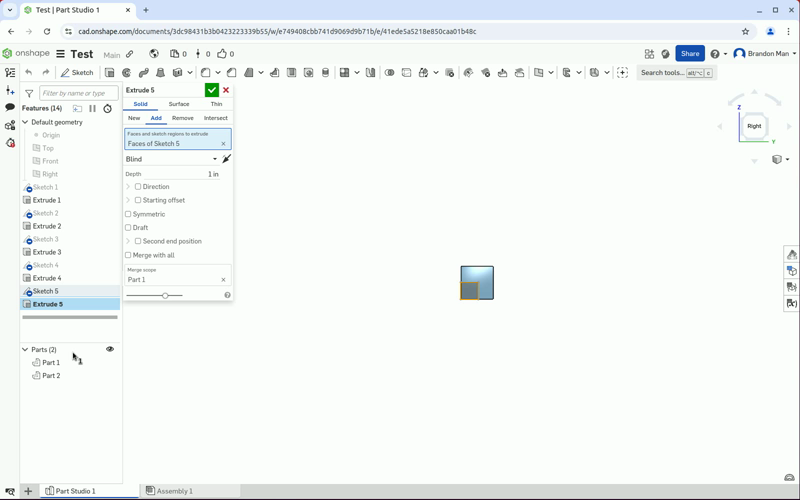
mouse_move(143, 106)
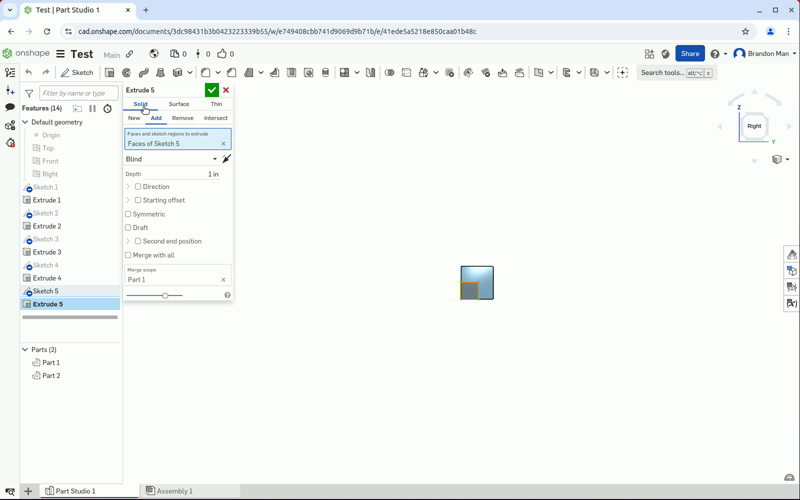
click(143, 106)
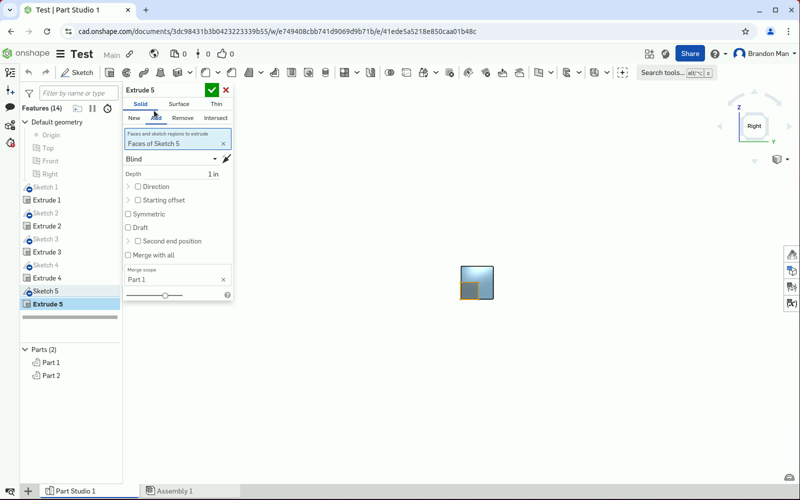
mouse_move(186, 120)
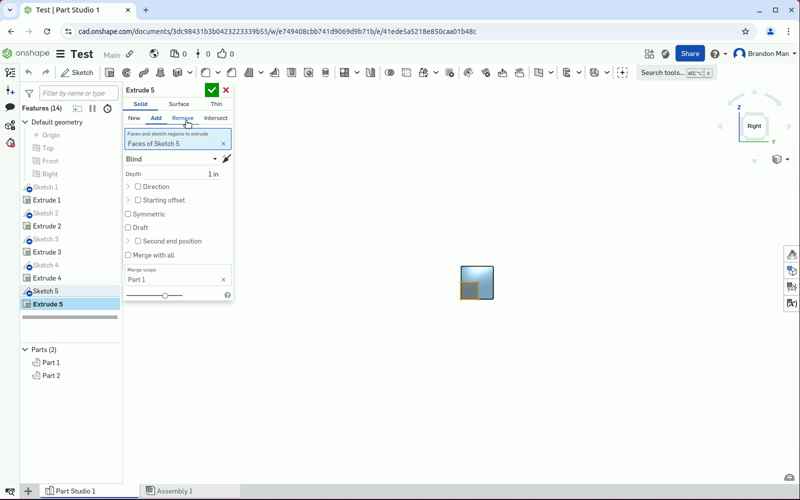
click(186, 120)
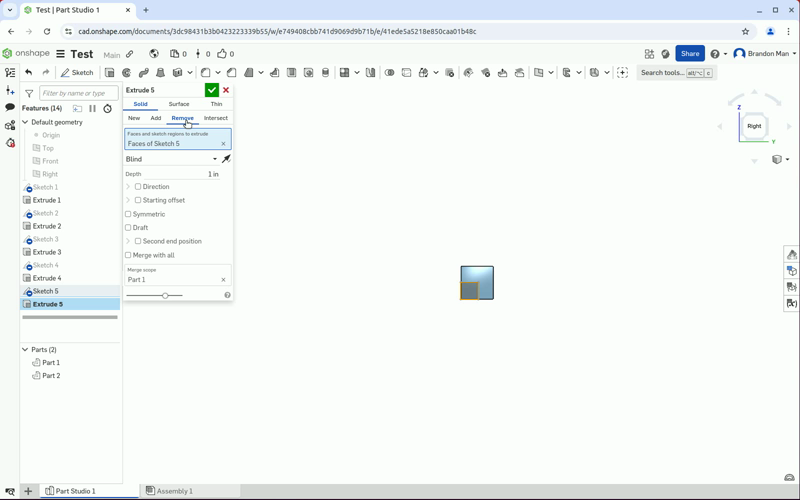
key(tab, 4)
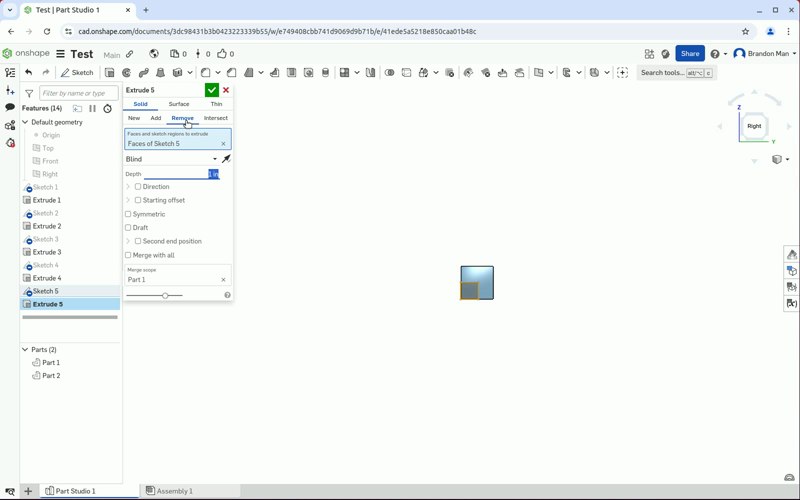
text(6.74)
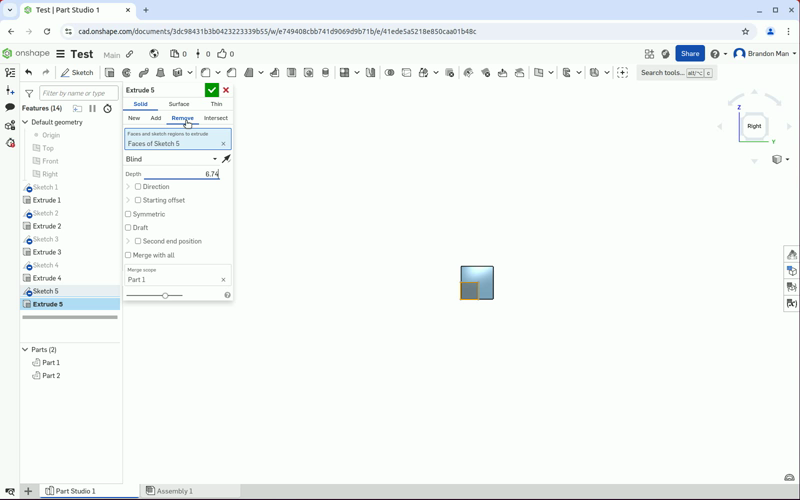
key(tab, 3)
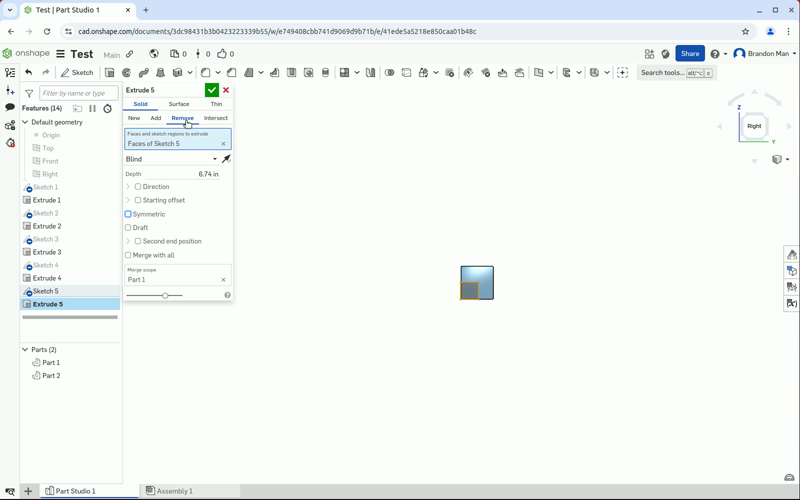
key(space)
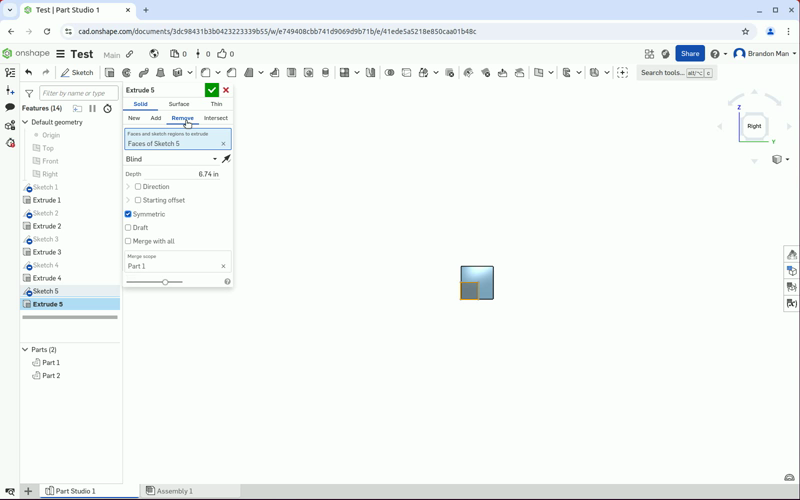
key(tab, 2)
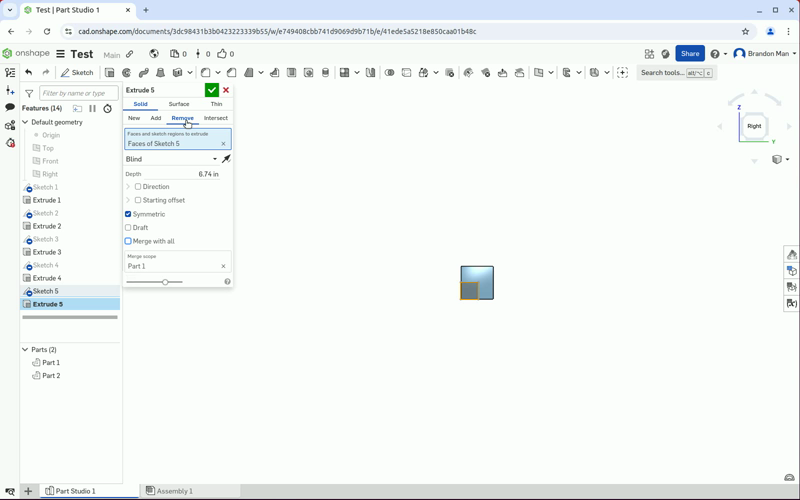
key(space)
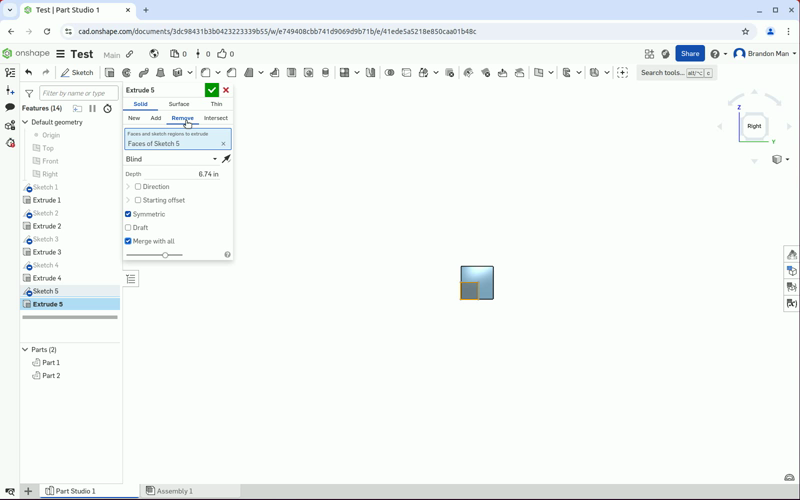
key(enter)
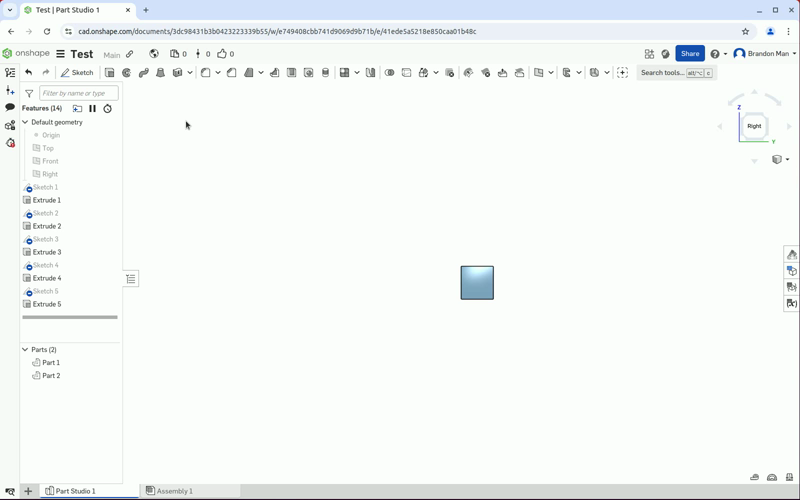
key(shift+h)
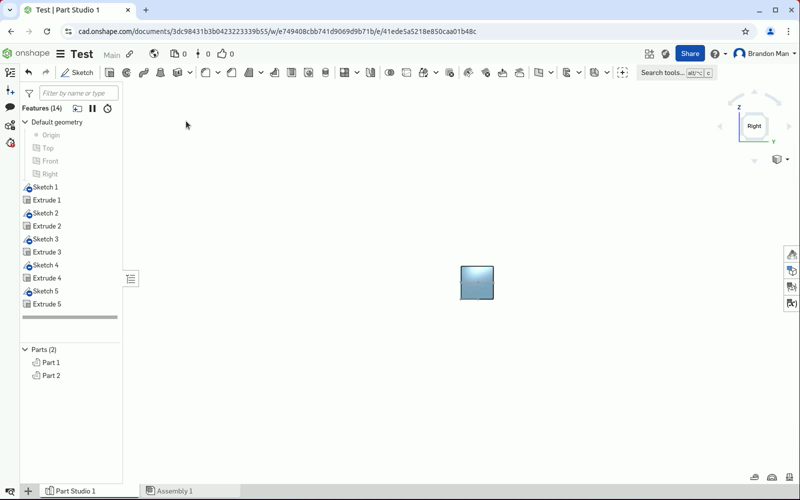
key(shift+h)
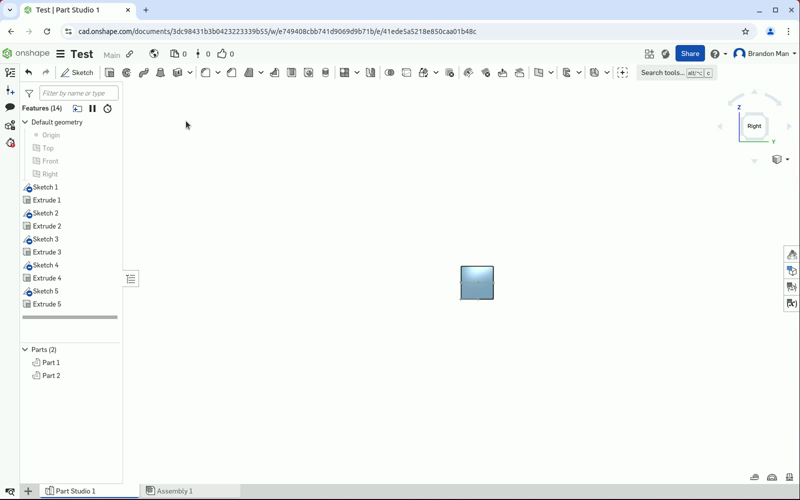
key(shift+7)
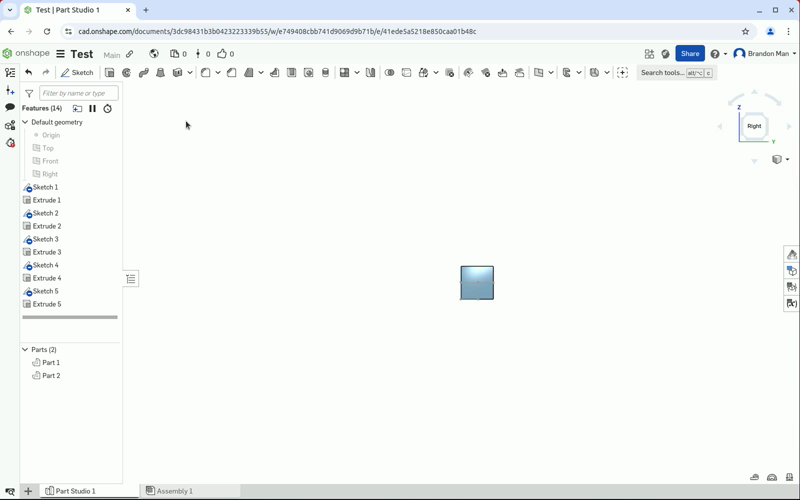
key(right, 2)
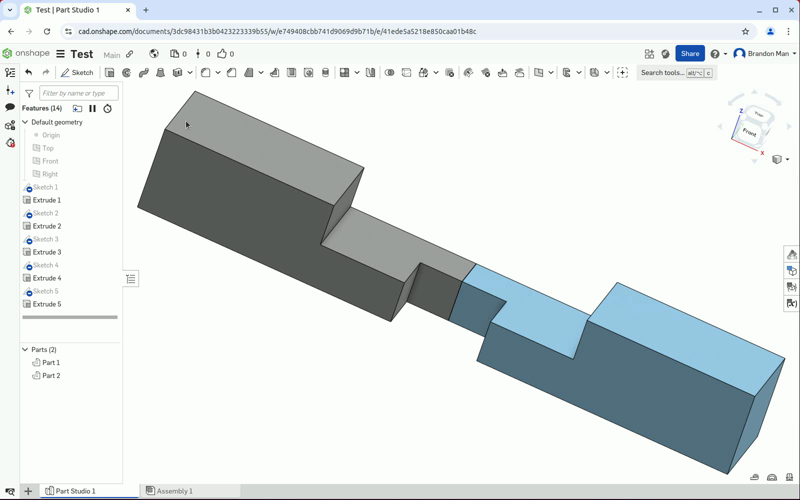
key(down, 2)
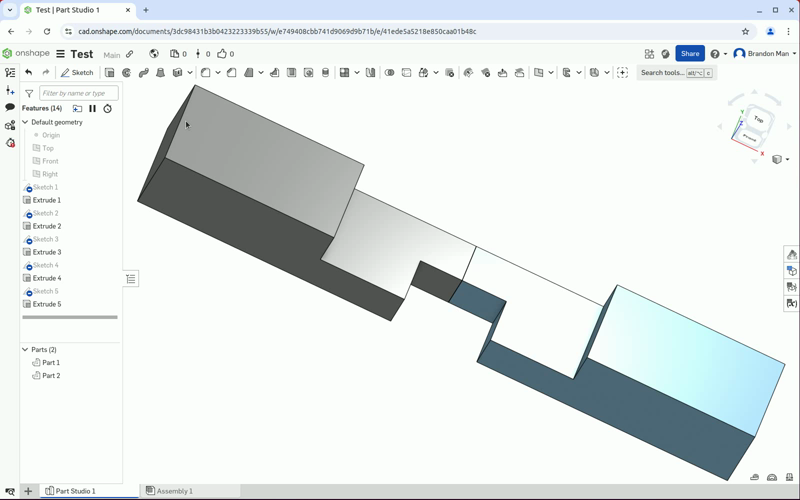
key(up, 2)
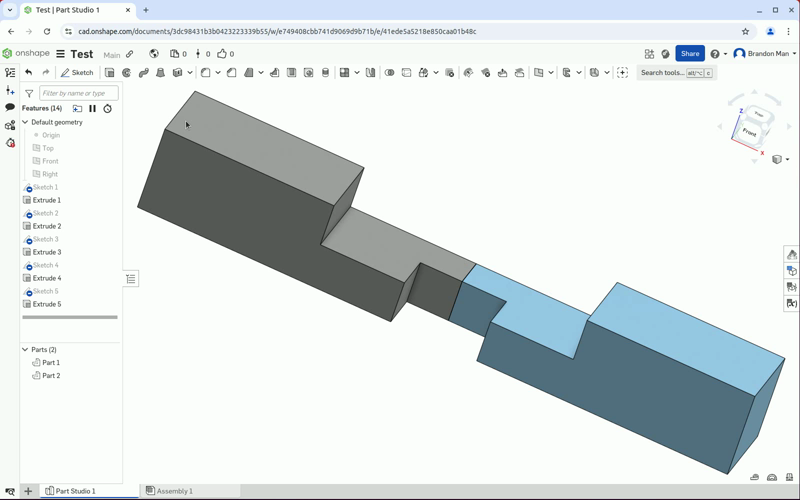
key(left, 2)
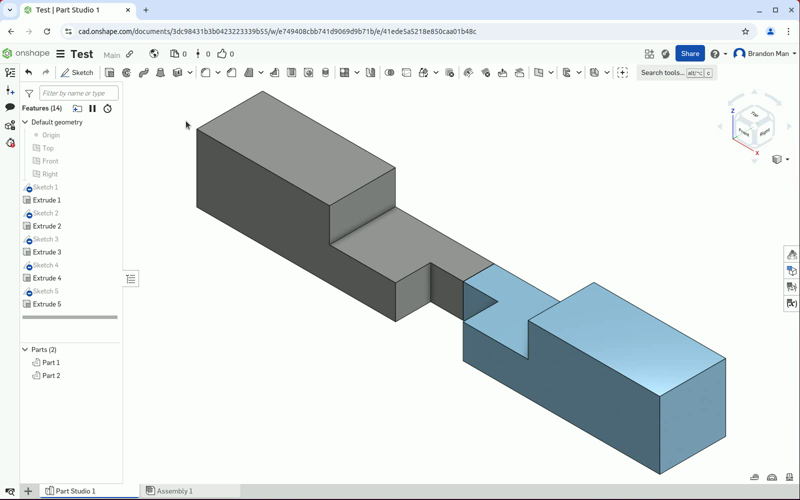
mouse_move(73, 189)
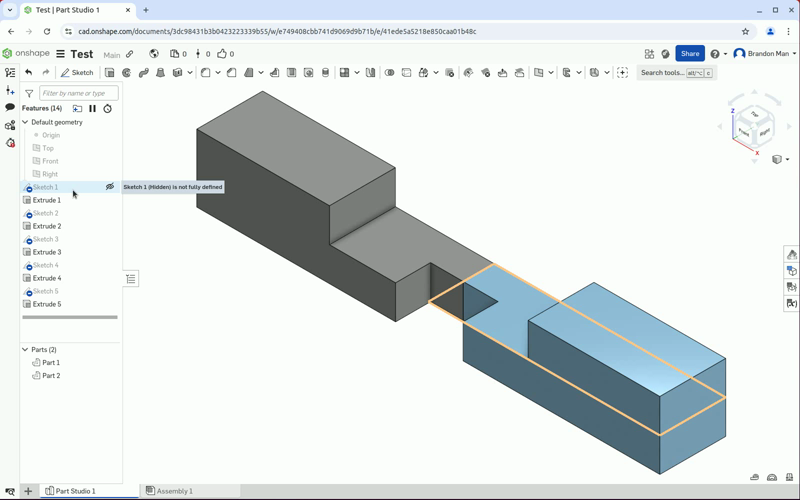
click(73, 189)